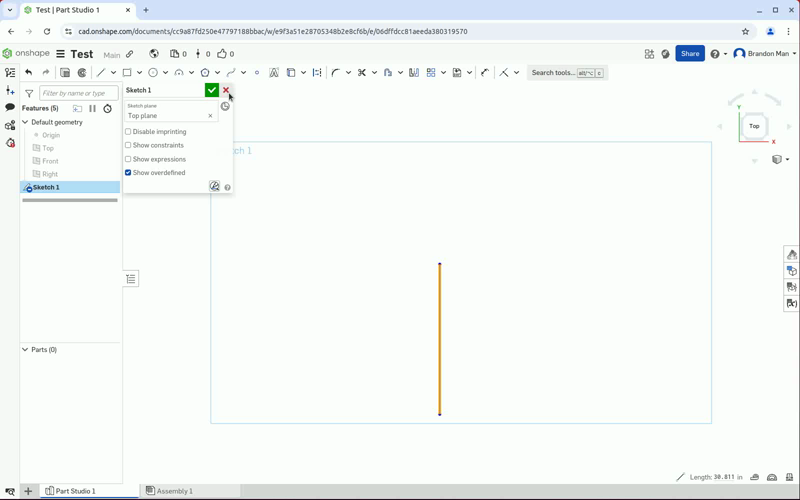
key(shift+h)
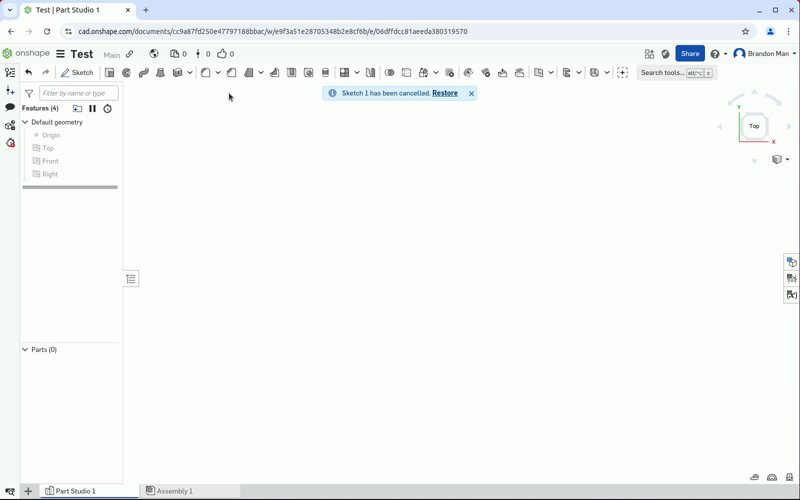
mouse_move(73, 352)
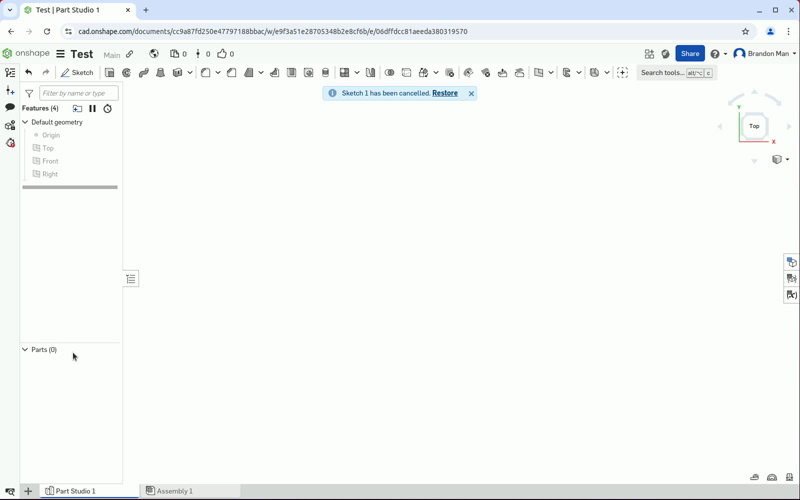
key(y)
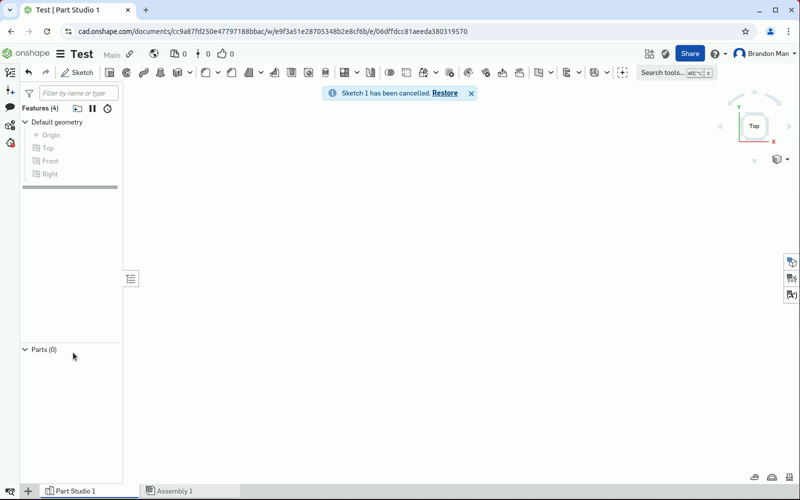
key(shift+p)
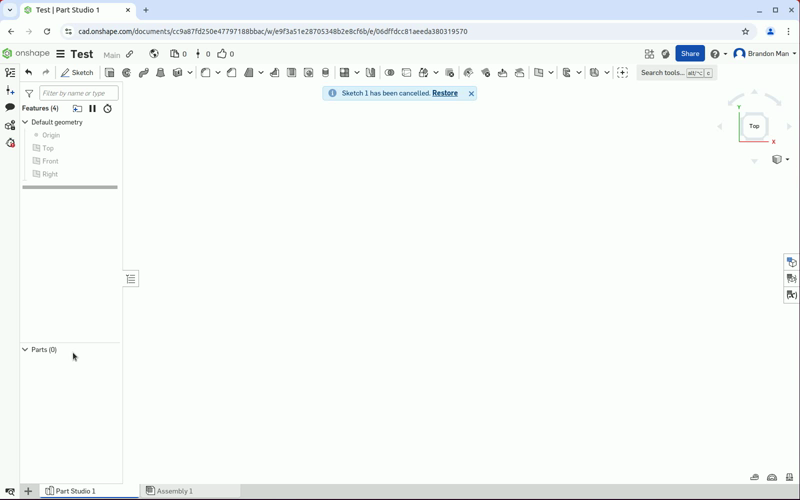
key(space)
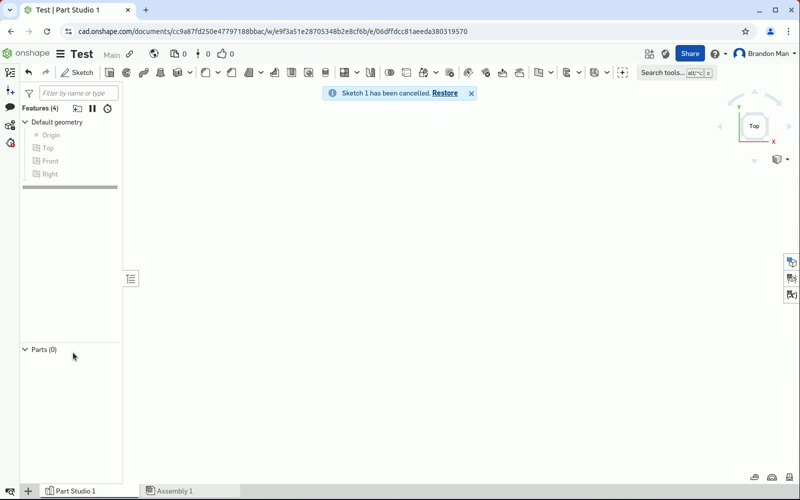
key_down(shift)
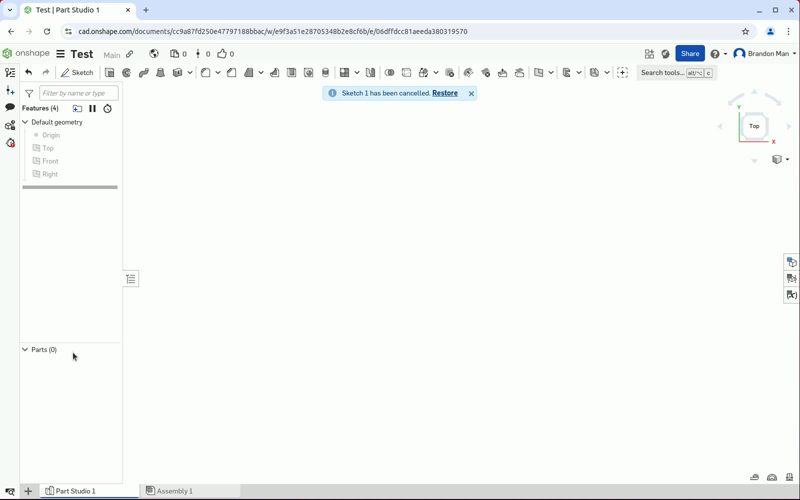
key(up)
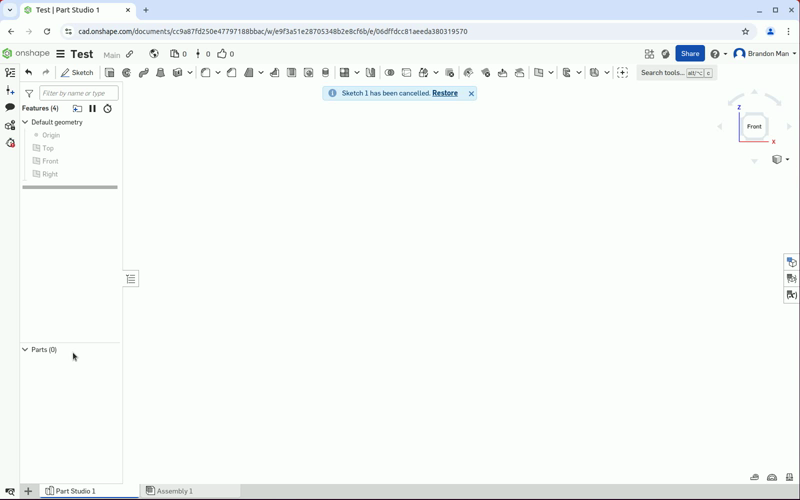
key_up(shift)
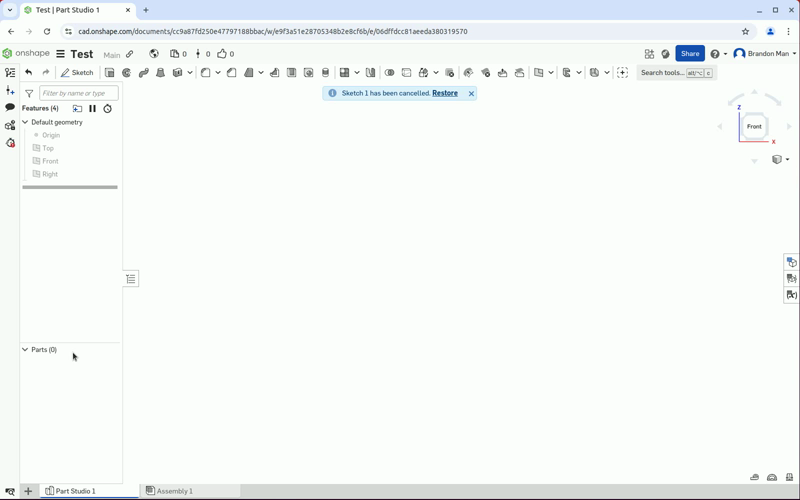
mouse_move(73, 352)
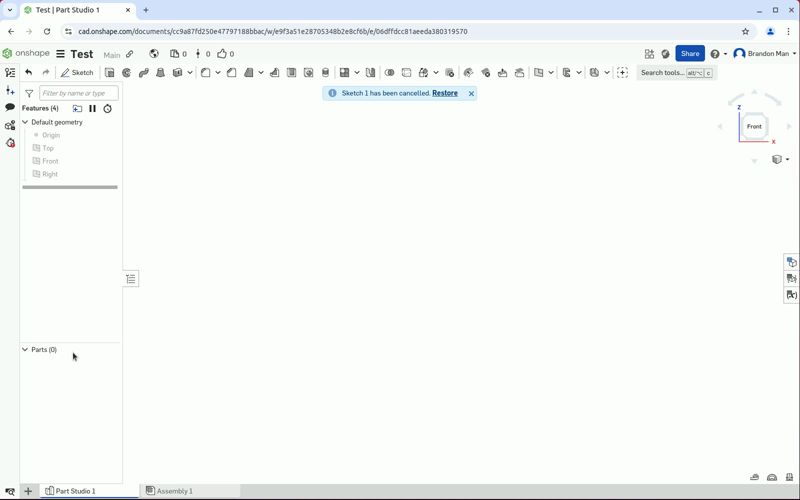
key(shift+y)
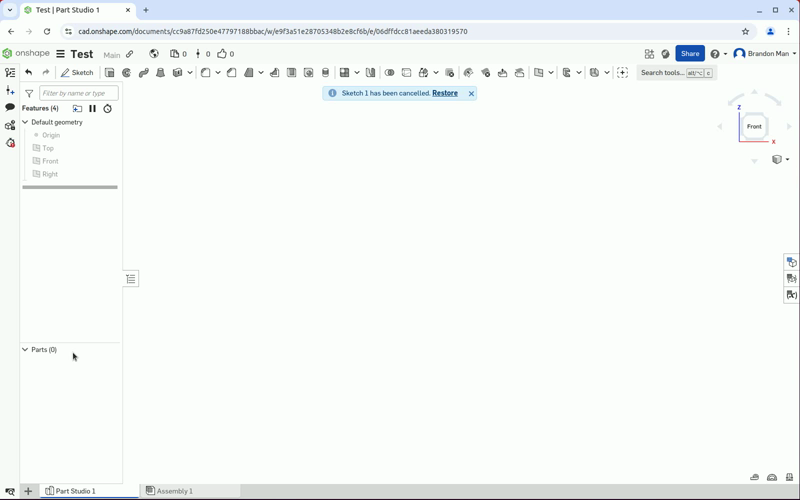
key(shift+s)
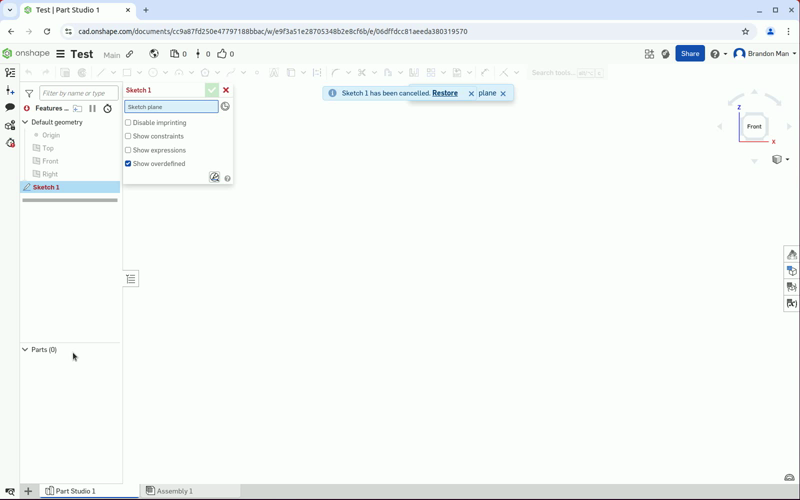
mouse_move(73, 163)
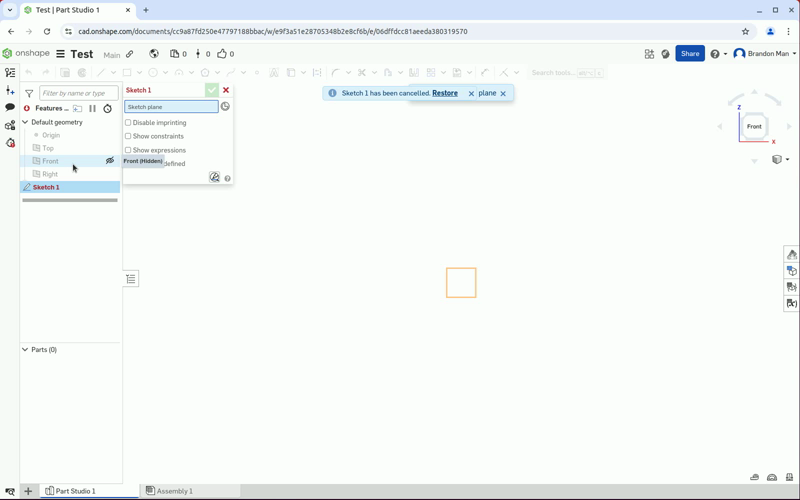
click(73, 163)
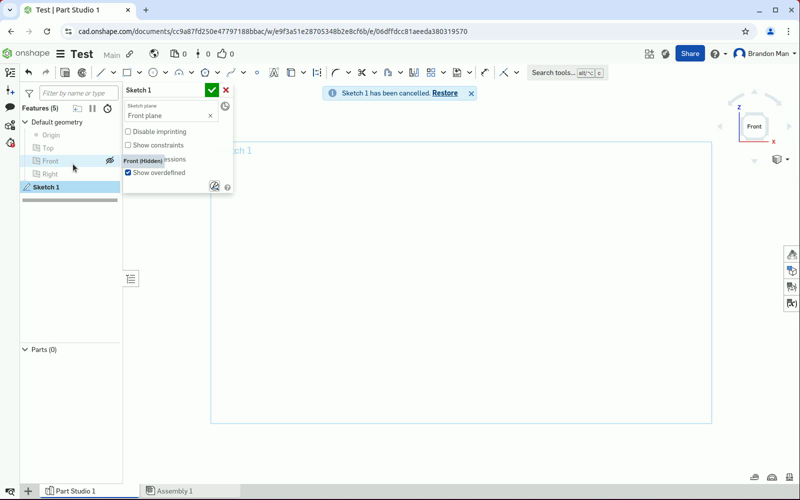
mouse_move(73, 352)
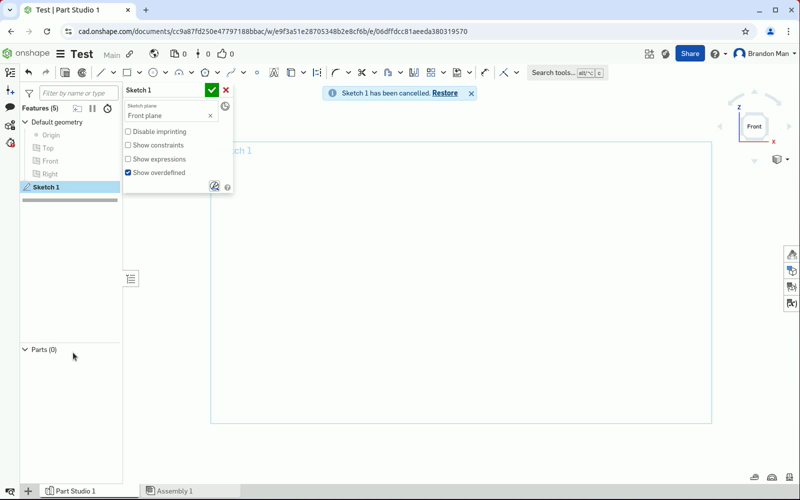
key(y)
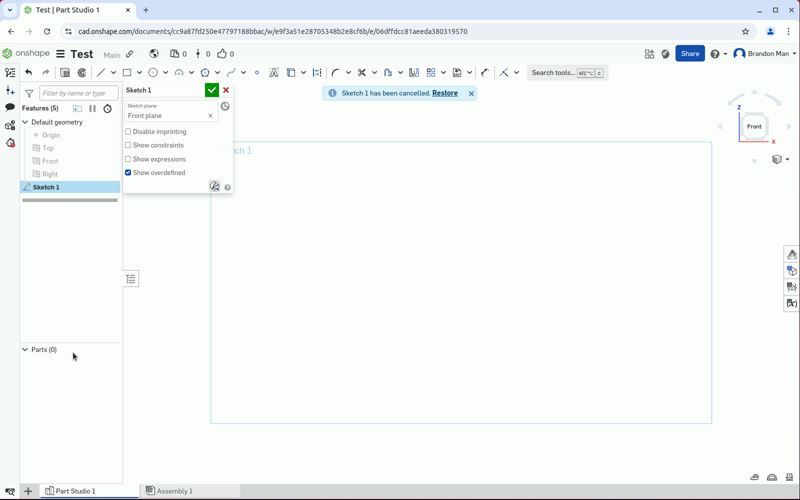
key(l)
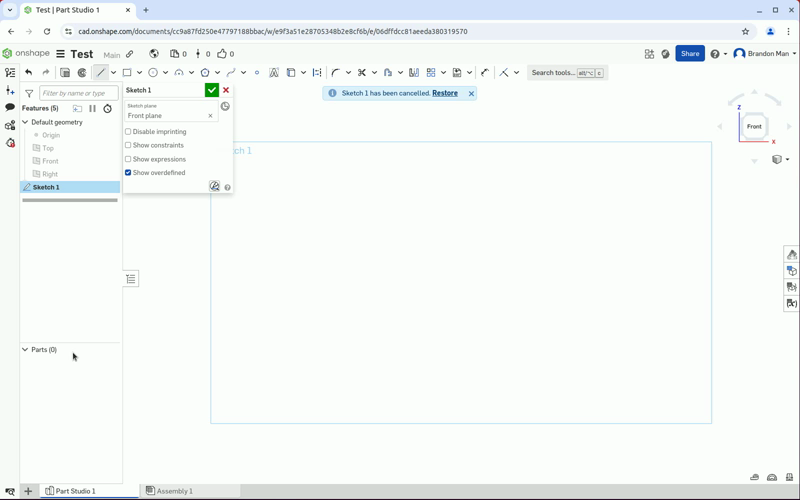
key_down(shift)
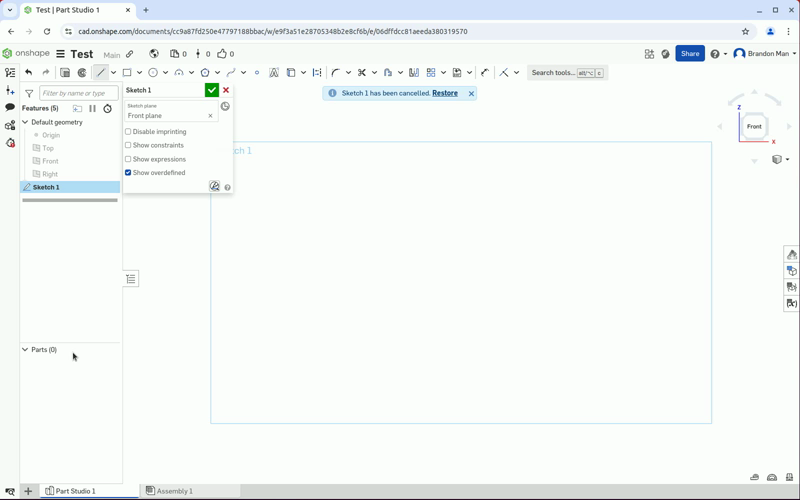
mouse_move(348, 369)
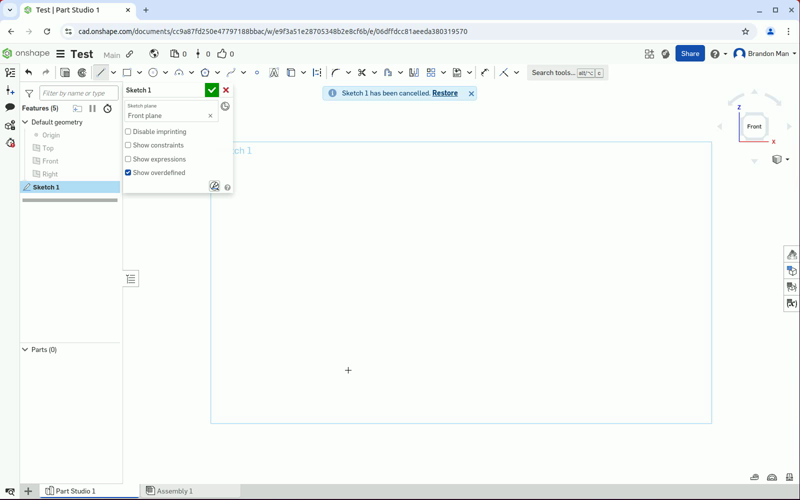
click(348, 369)
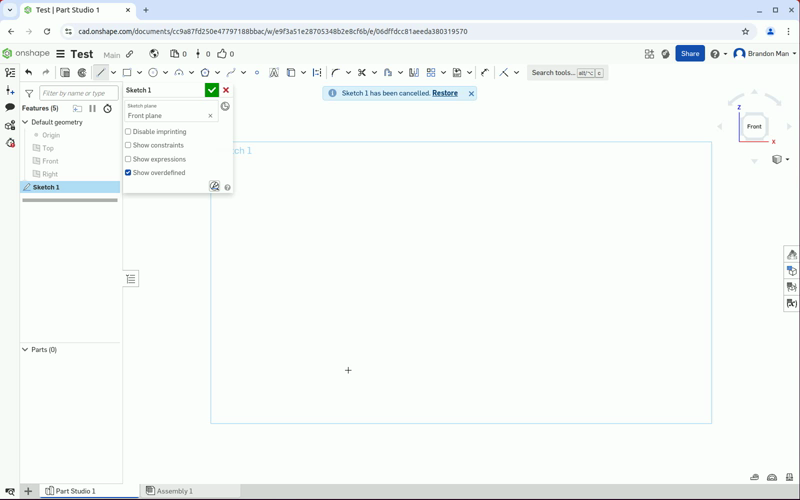
key_up(shift)
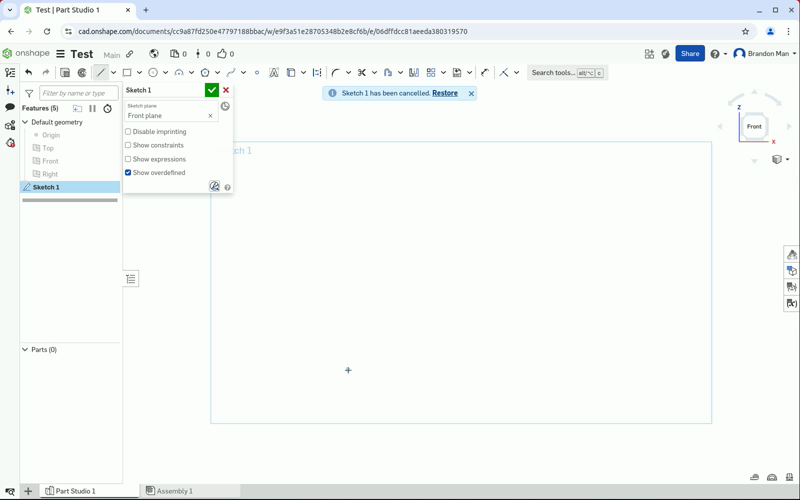
key_down(shift)
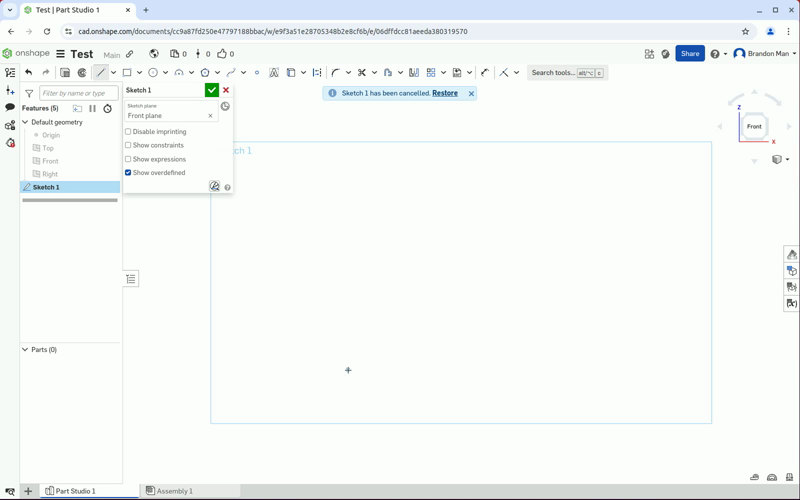
mouse_move(564, 369)
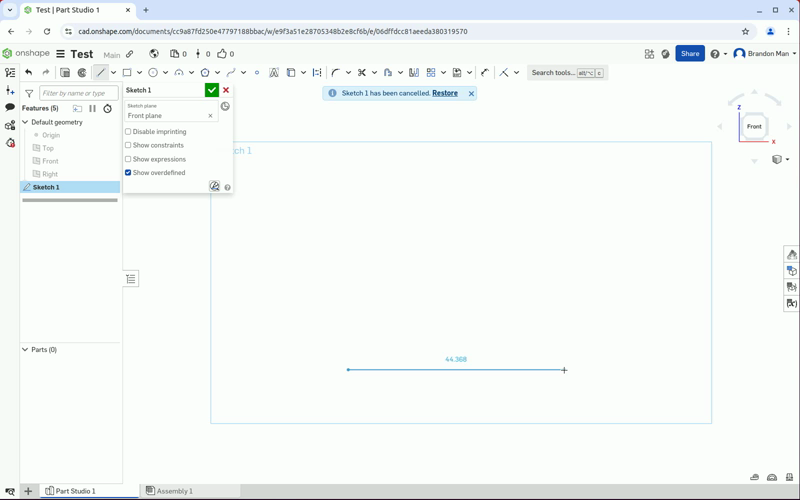
click(564, 369)
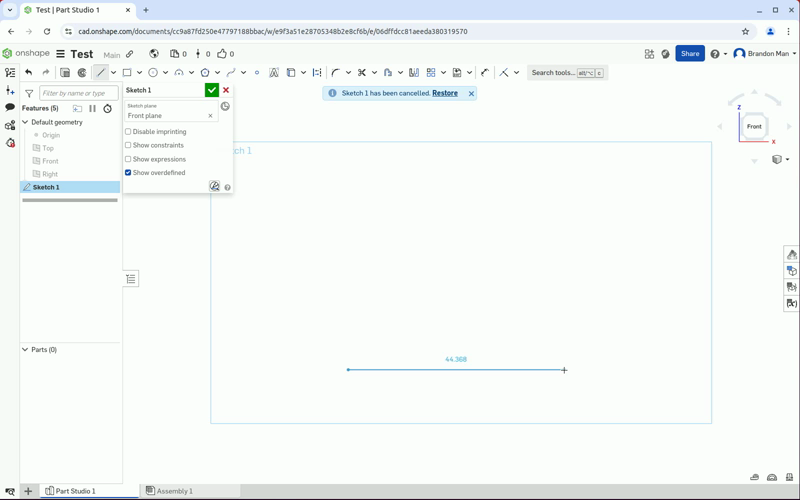
key_up(shift)
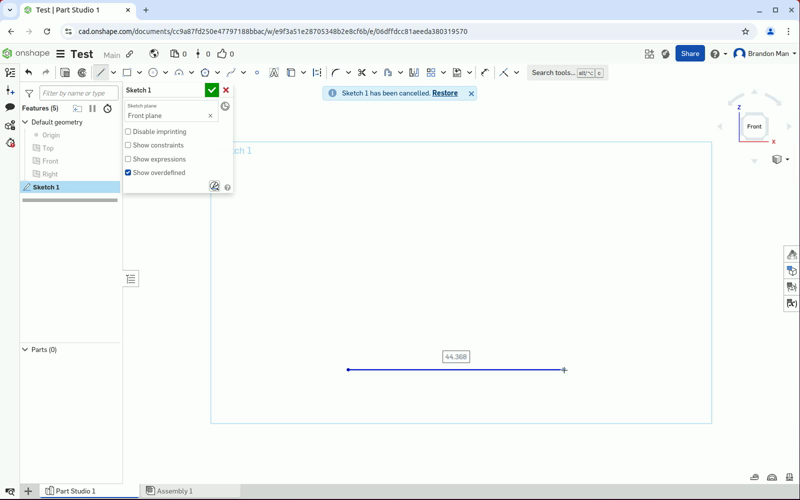
key_down(shift)
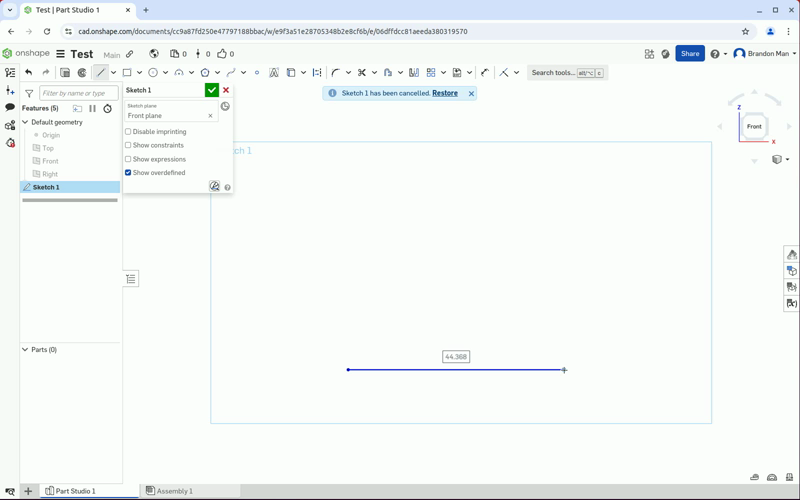
mouse_move(564, 197)
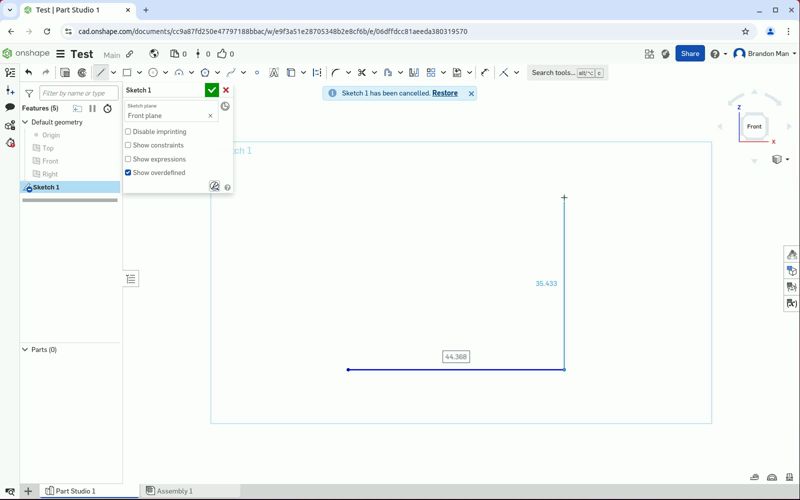
click(564, 197)
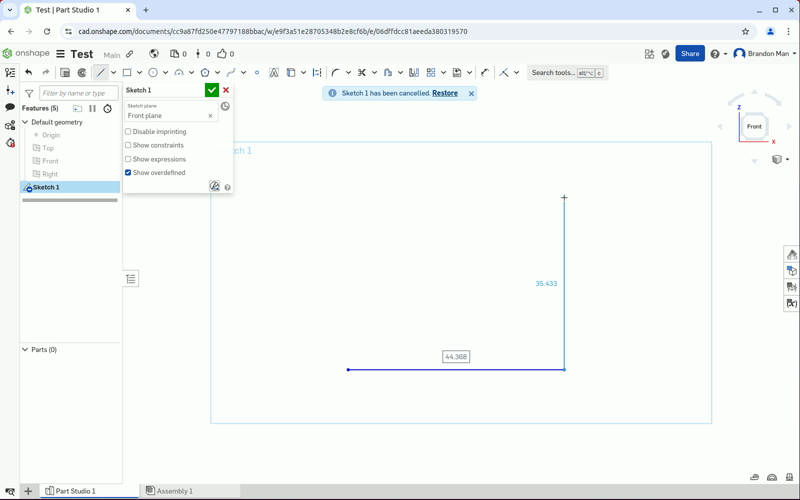
key_up(shift)
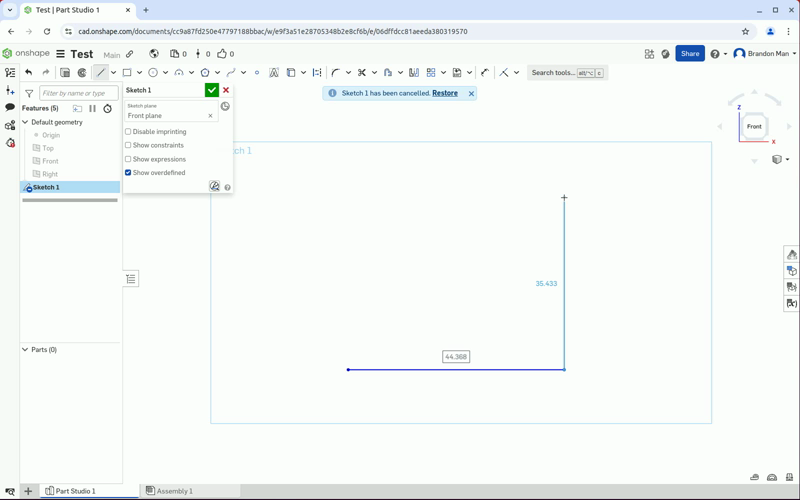
key_down(shift)
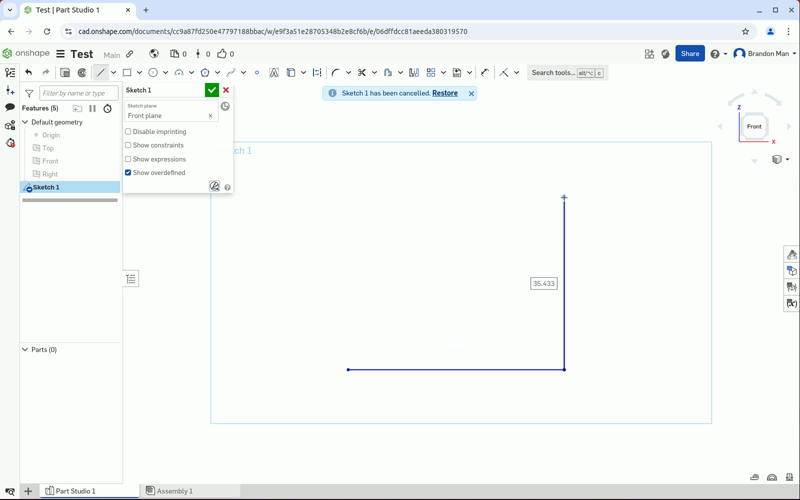
mouse_move(348, 197)
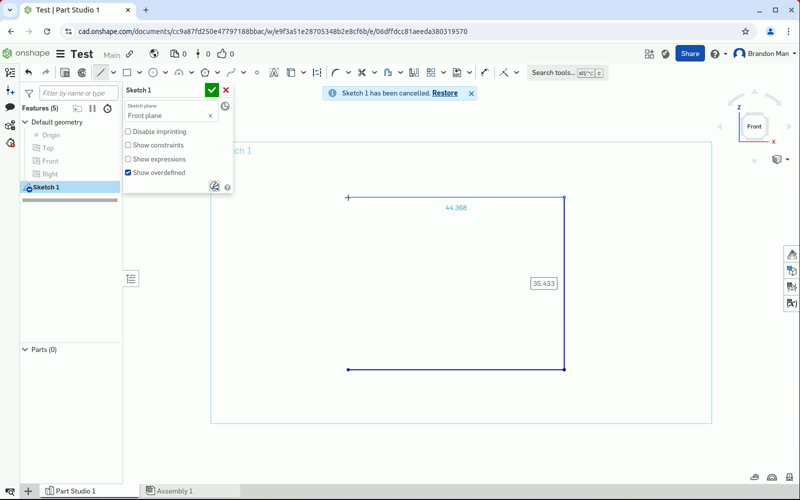
click(348, 197)
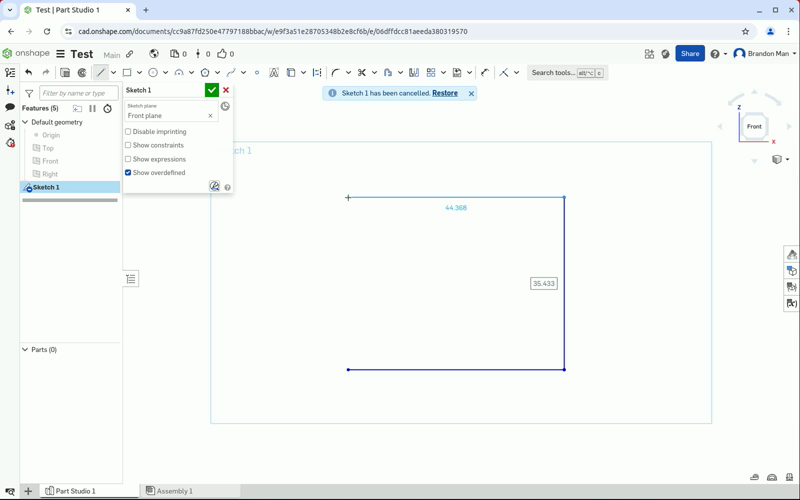
key_up(shift)
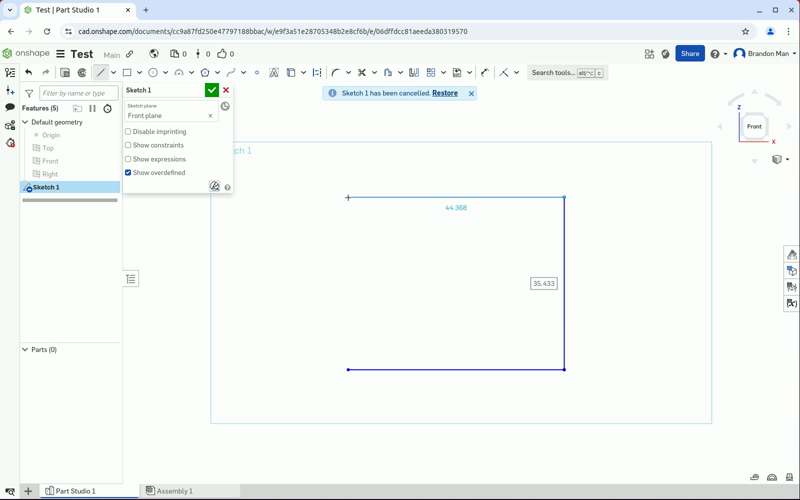
key_down(shift)
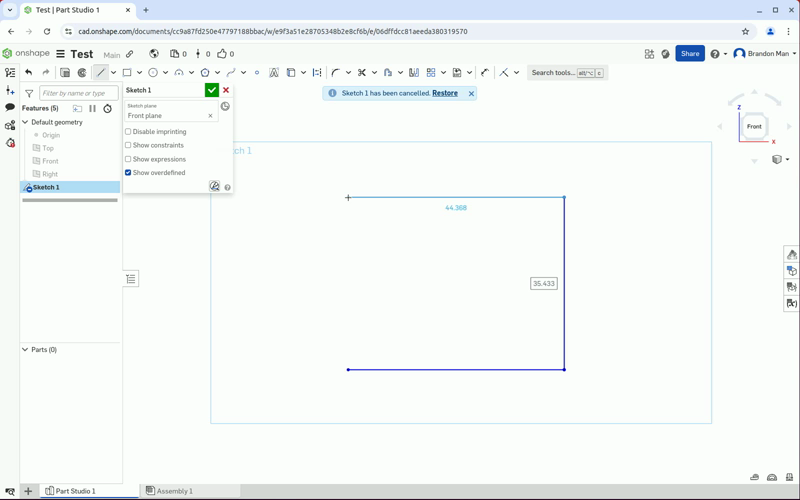
mouse_move(348, 369)
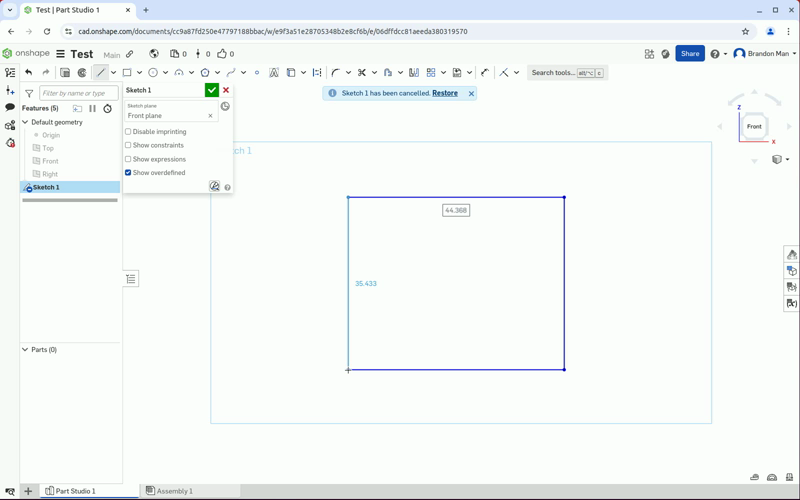
key_up(shift)
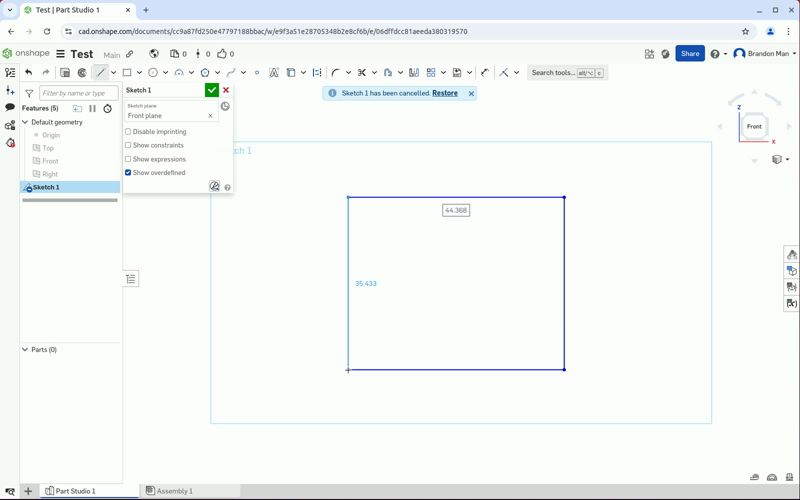
click(348, 369)
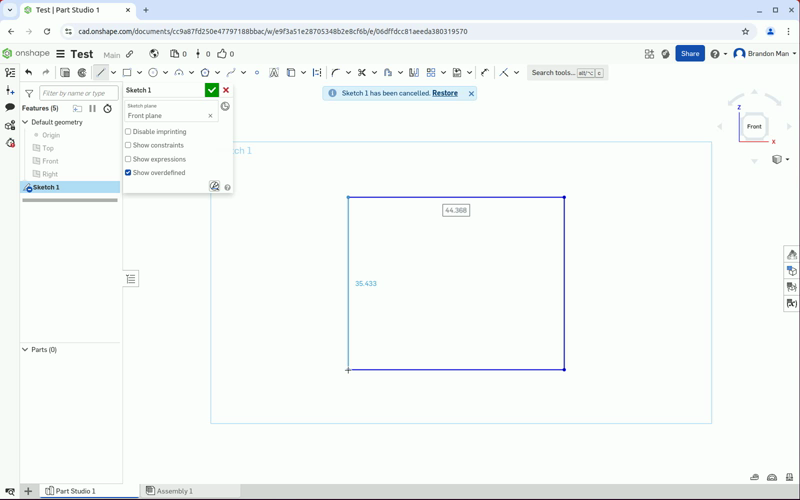
key(esc)
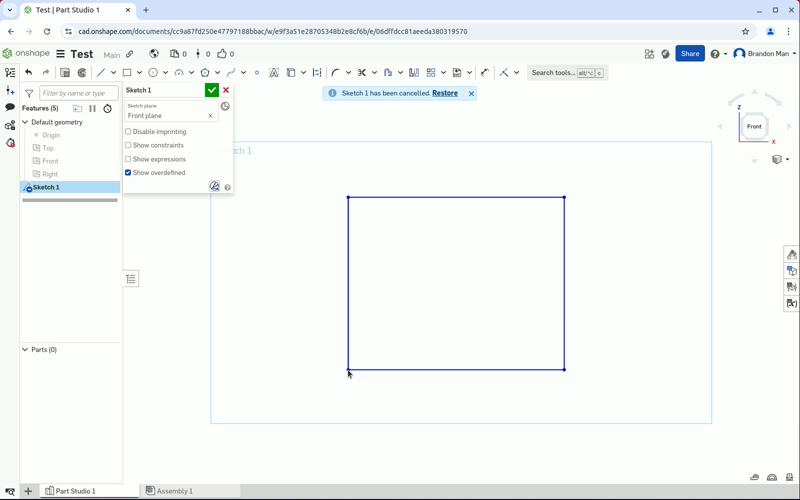
key(c)
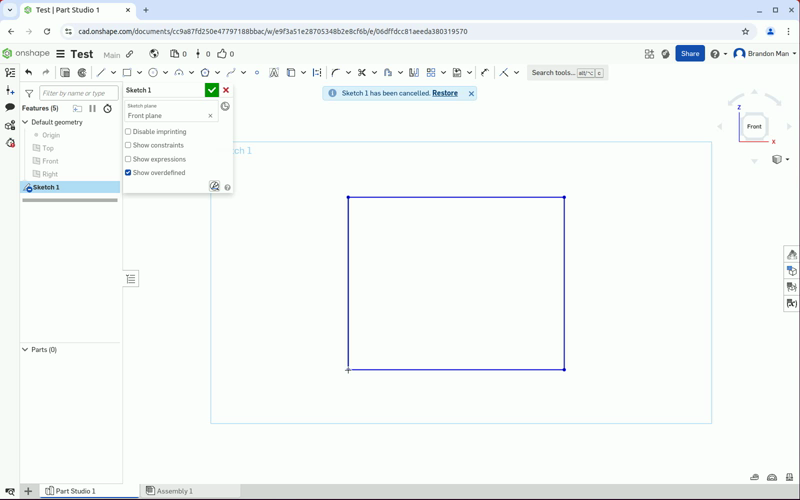
key_down(shift)
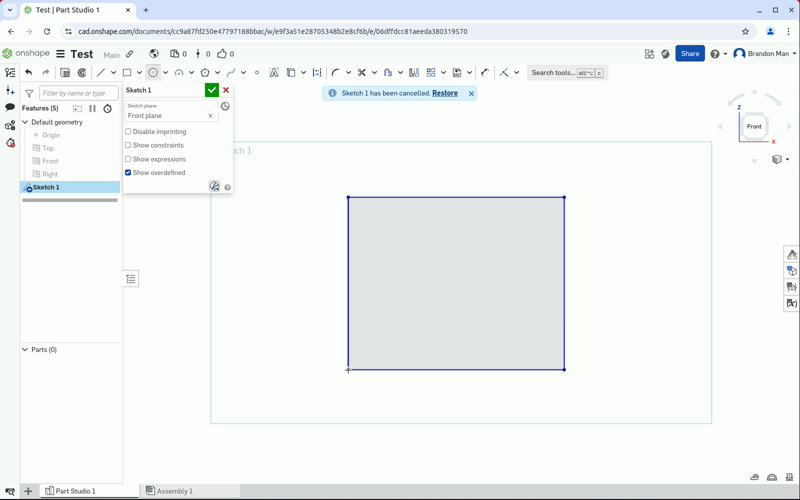
mouse_move(386, 240)
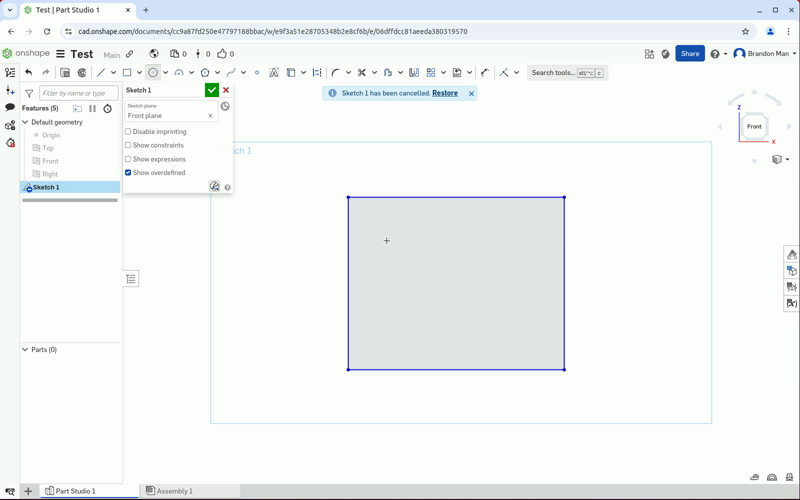
click(386, 240)
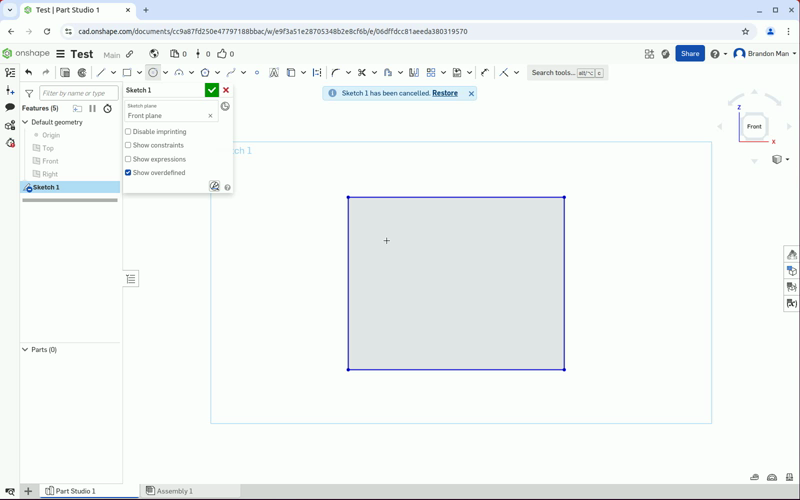
key_up(shift)
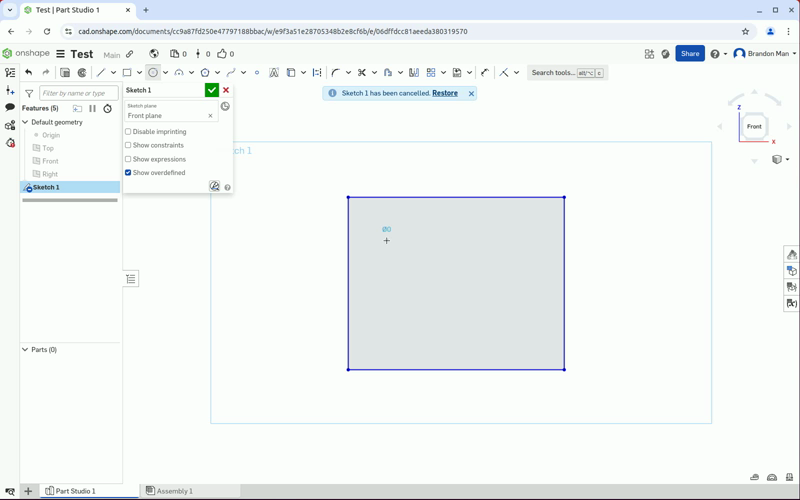
mouse_move(409, 240)
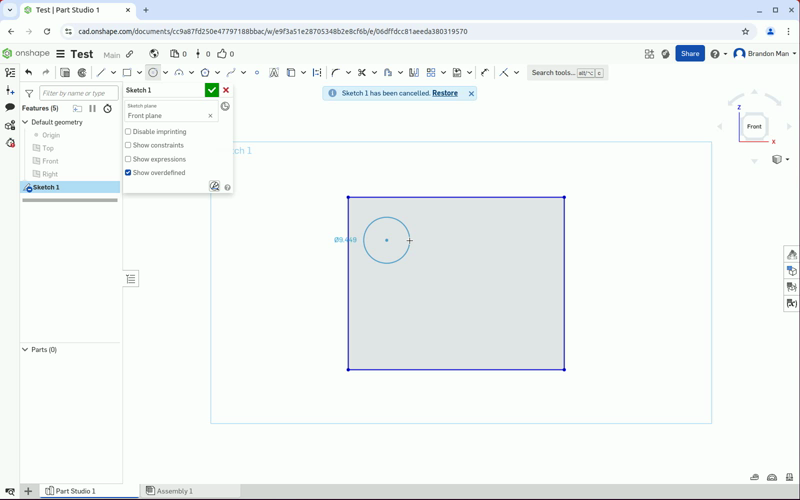
click(409, 240)
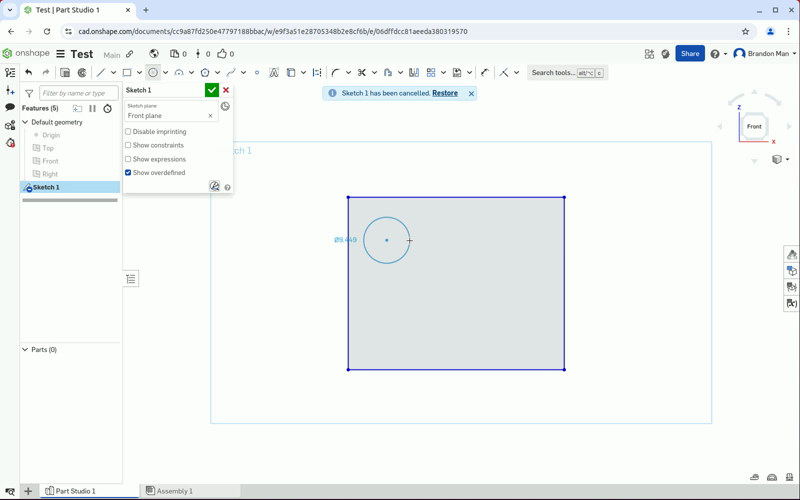
key(esc)
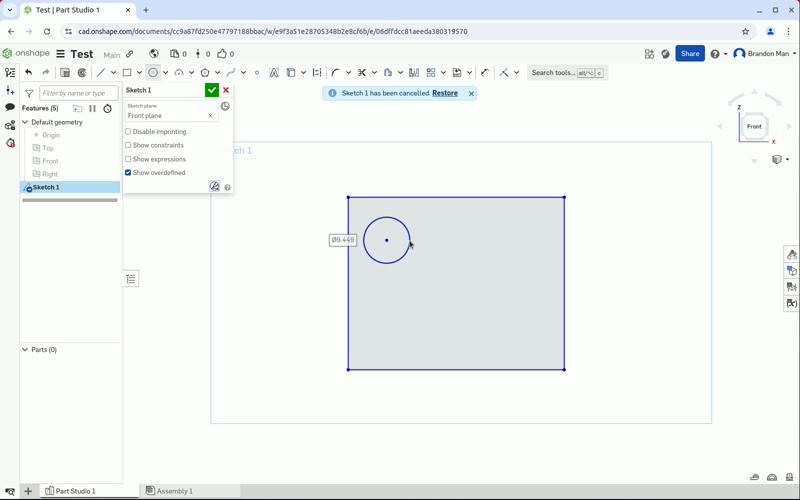
key(c)
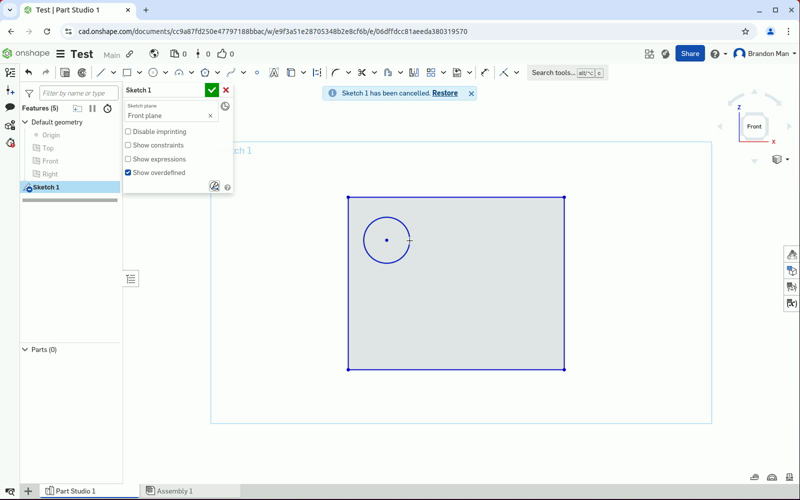
key_down(shift)
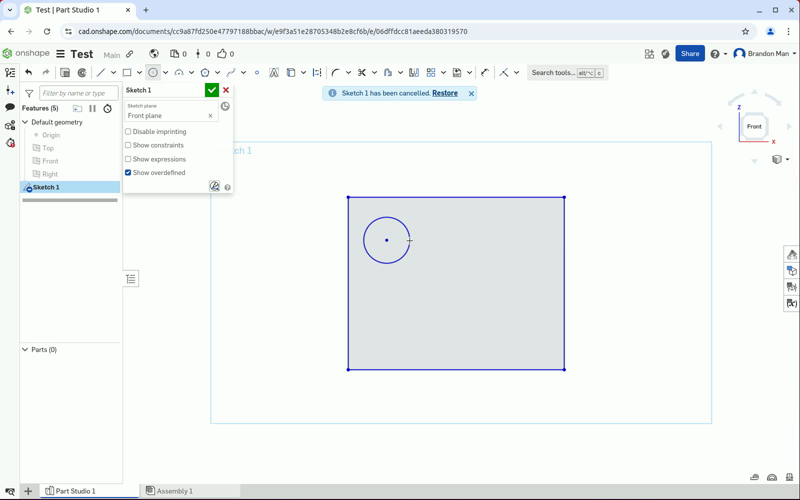
mouse_move(389, 326)
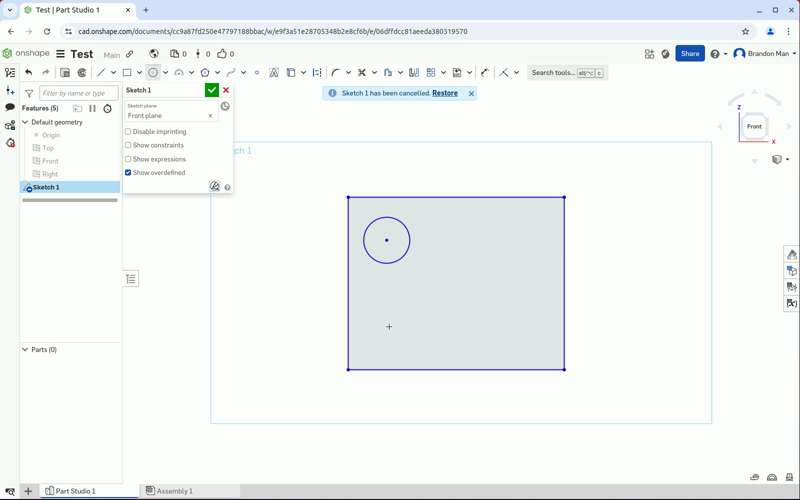
click(389, 326)
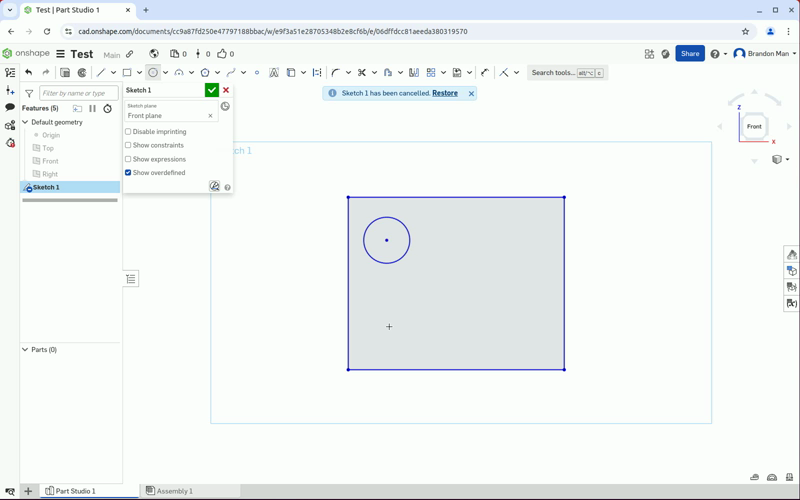
key_up(shift)
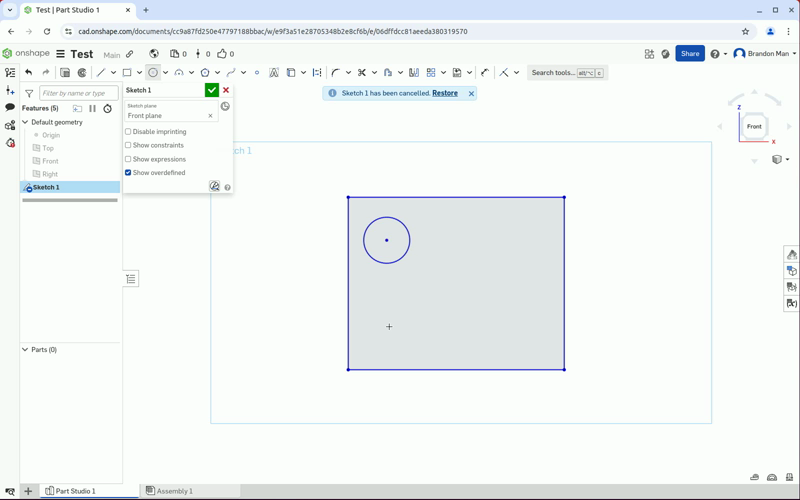
mouse_move(411, 326)
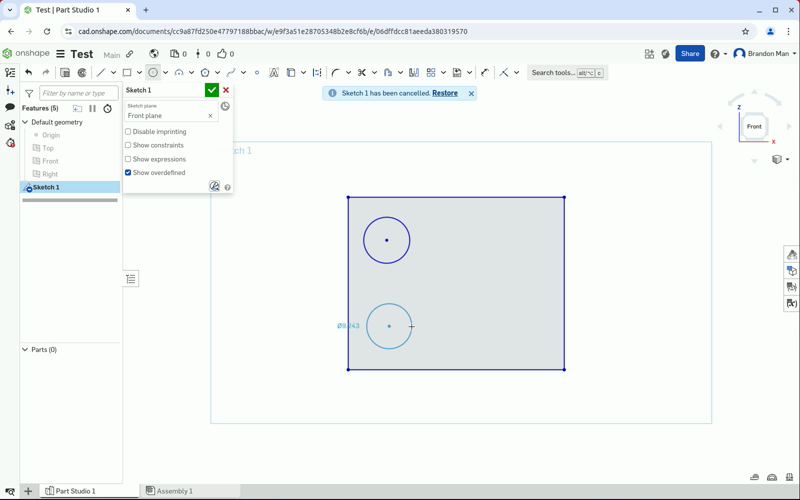
click(411, 326)
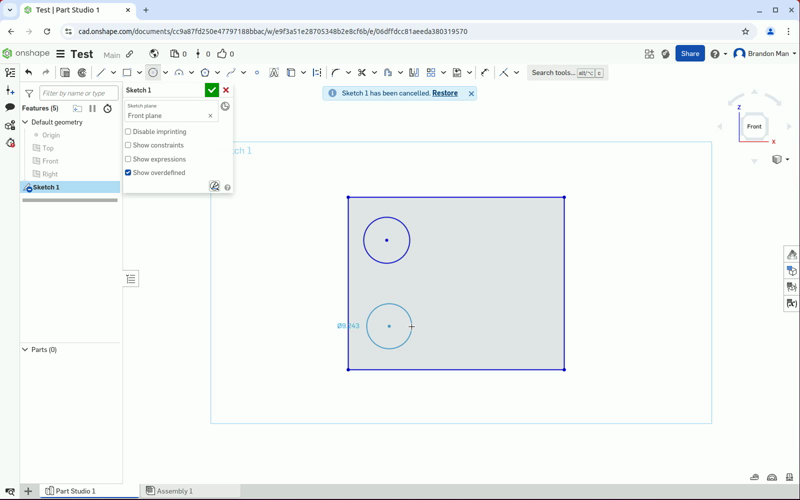
key(esc)
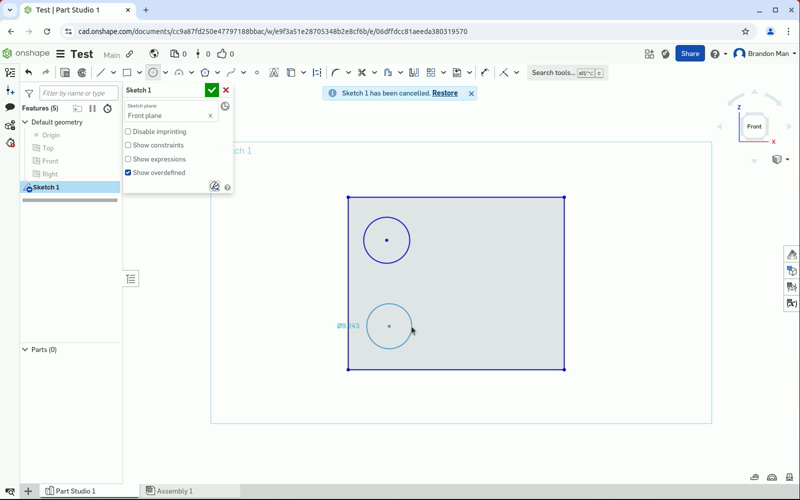
key(c)
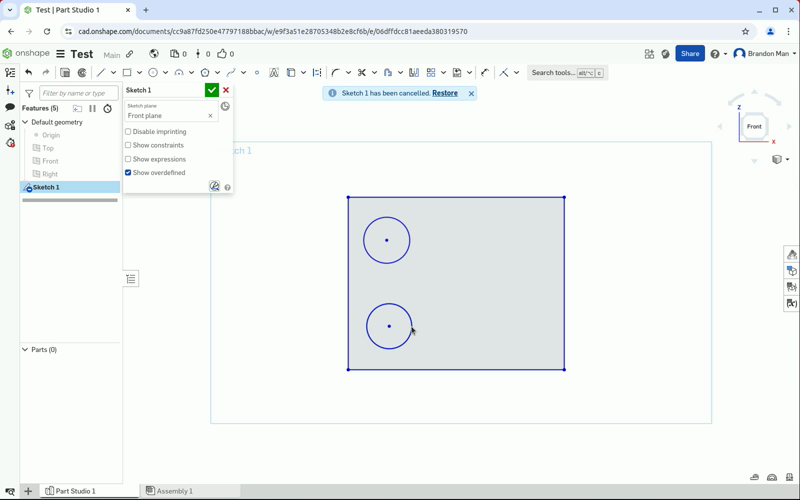
key_down(shift)
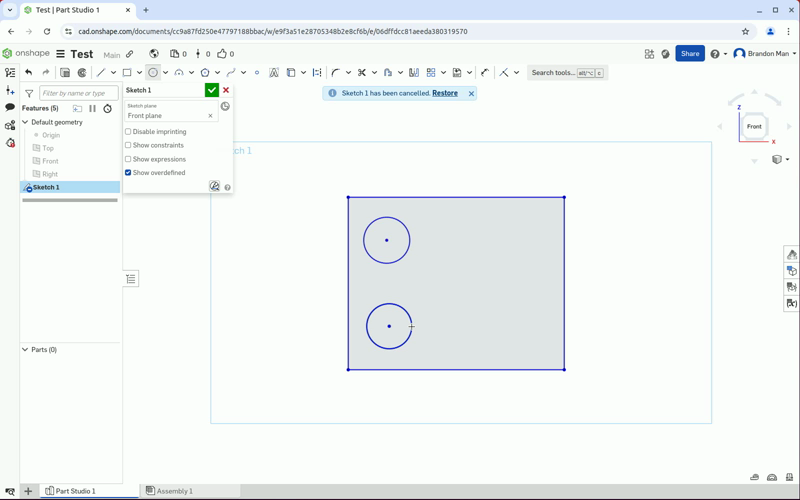
mouse_move(459, 283)
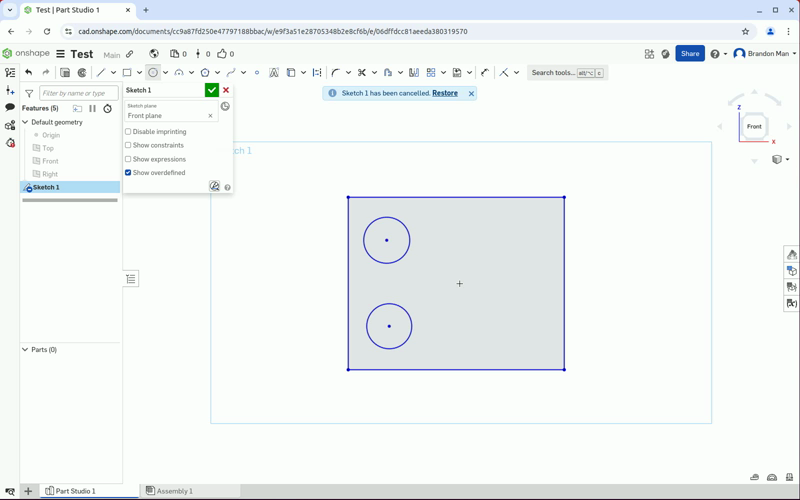
click(459, 283)
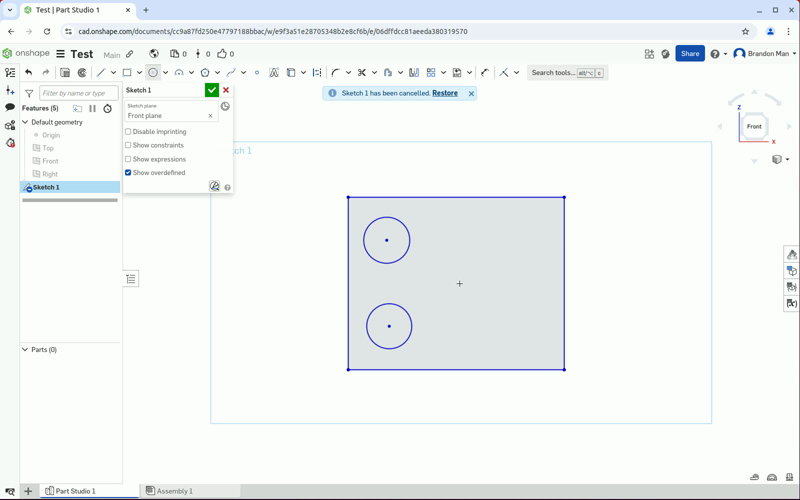
key_up(shift)
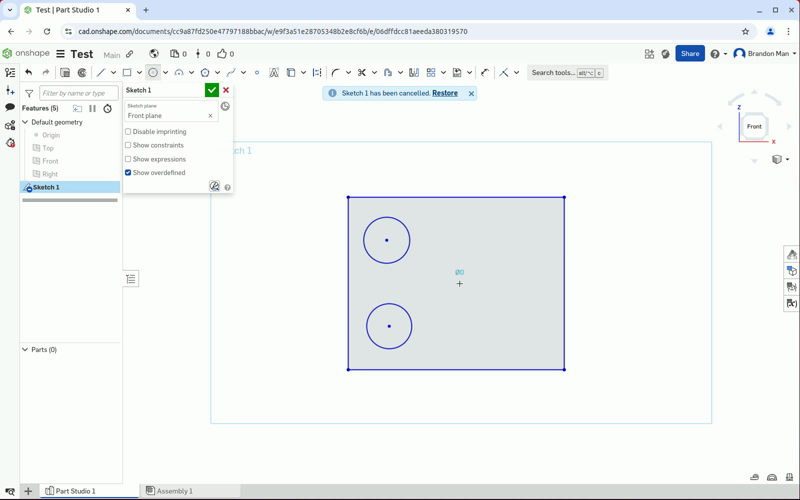
mouse_move(482, 283)
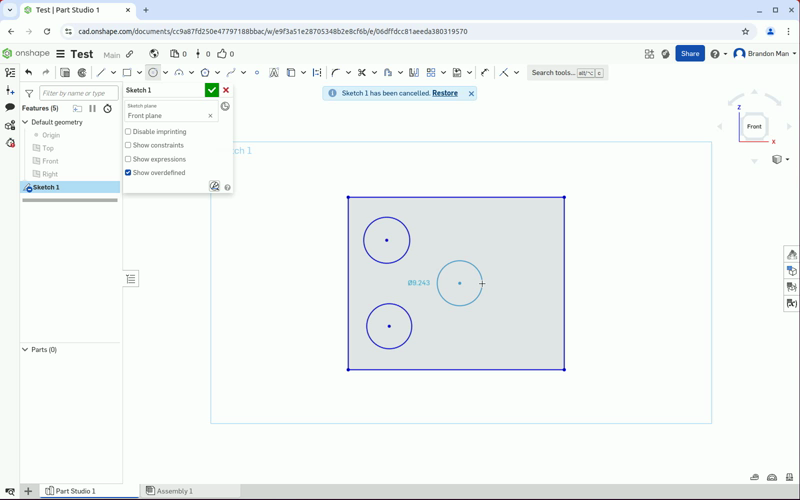
click(482, 283)
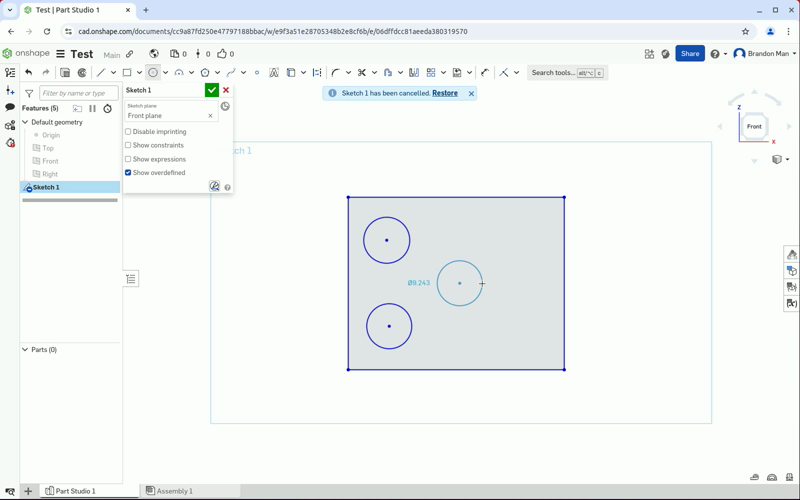
key(esc)
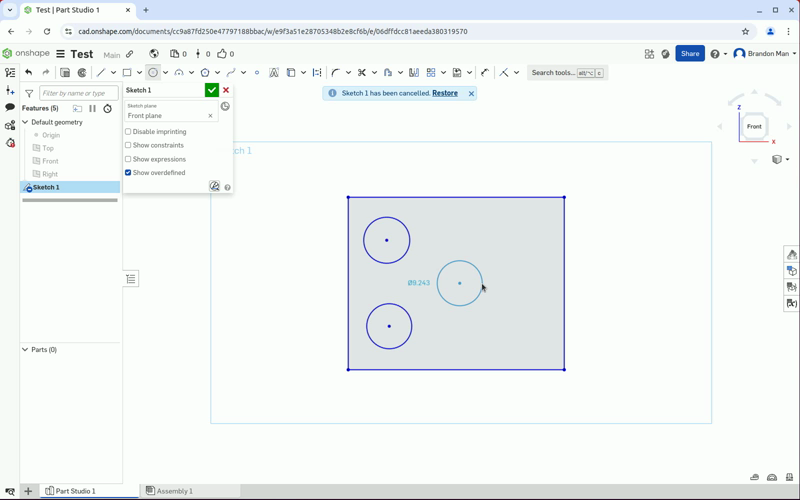
key(c)
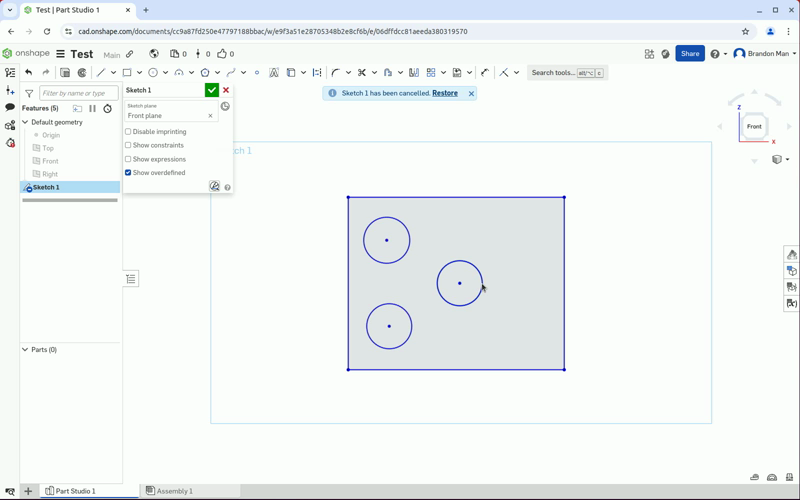
key_down(shift)
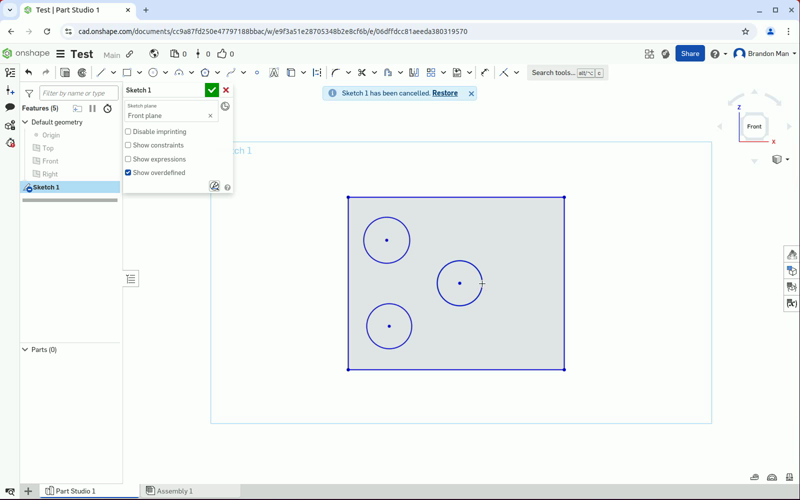
mouse_move(525, 326)
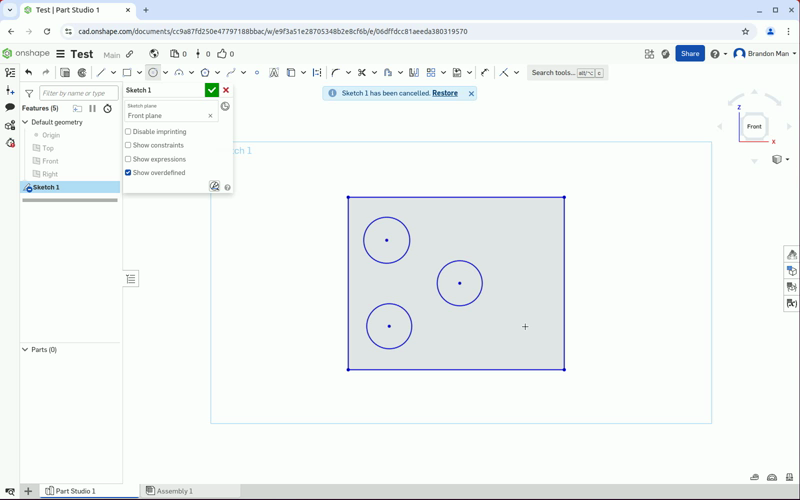
click(525, 326)
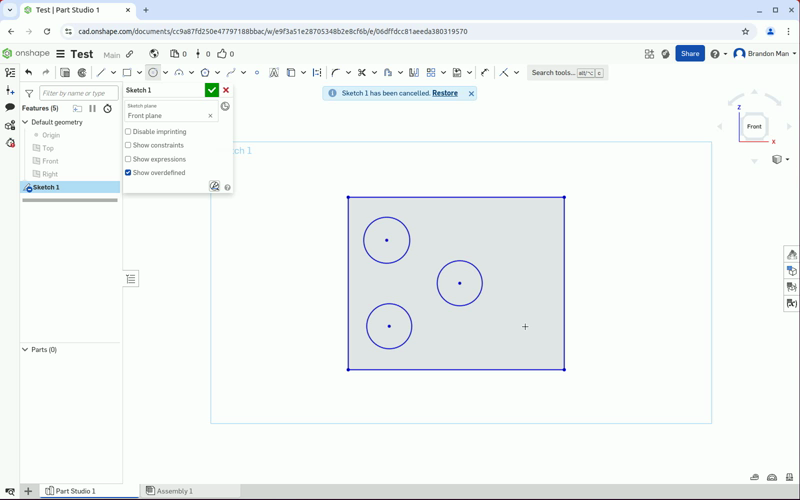
key_up(shift)
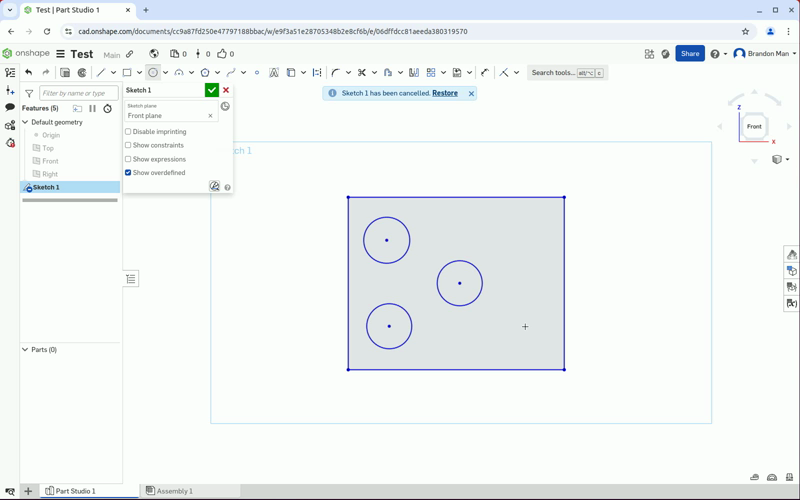
mouse_move(548, 326)
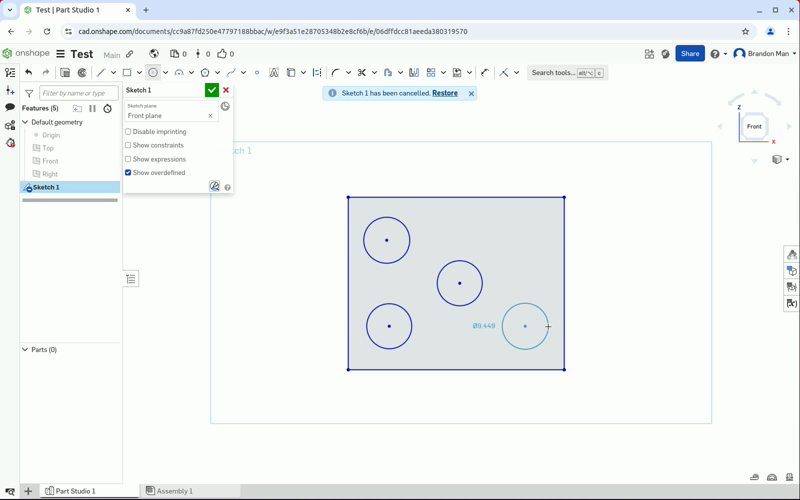
click(548, 326)
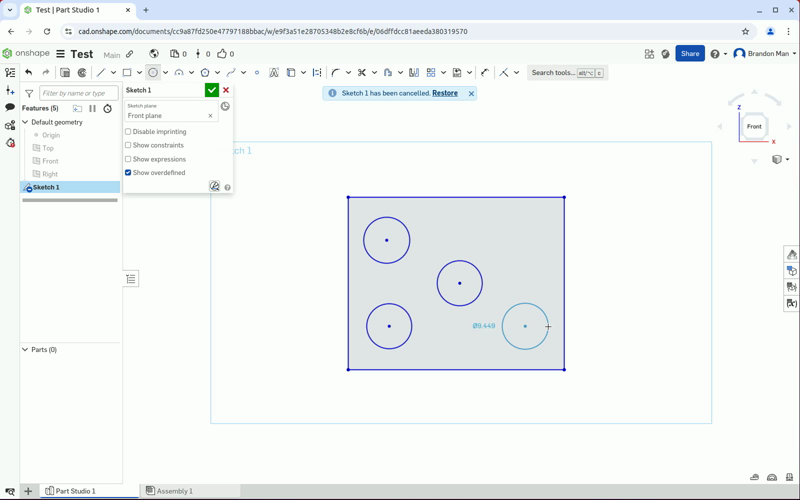
key(esc)
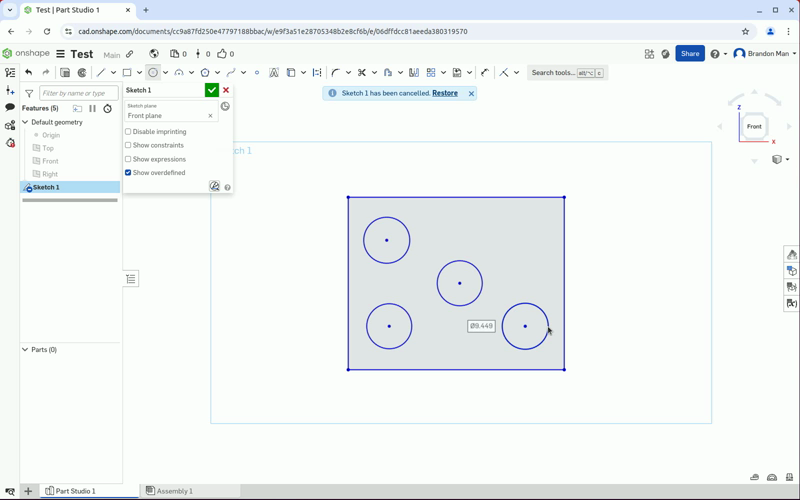
key(c)
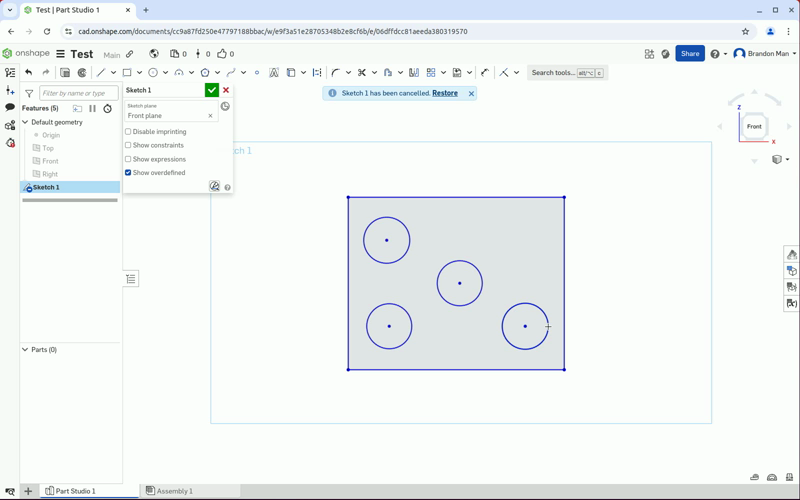
key_down(shift)
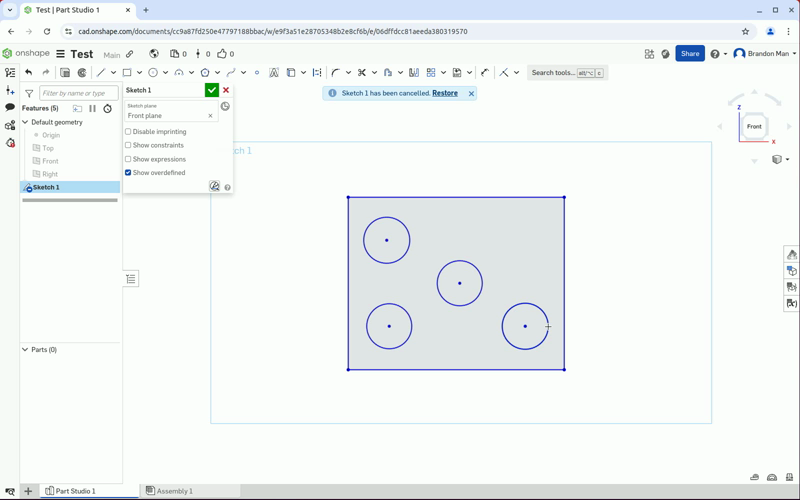
mouse_move(525, 240)
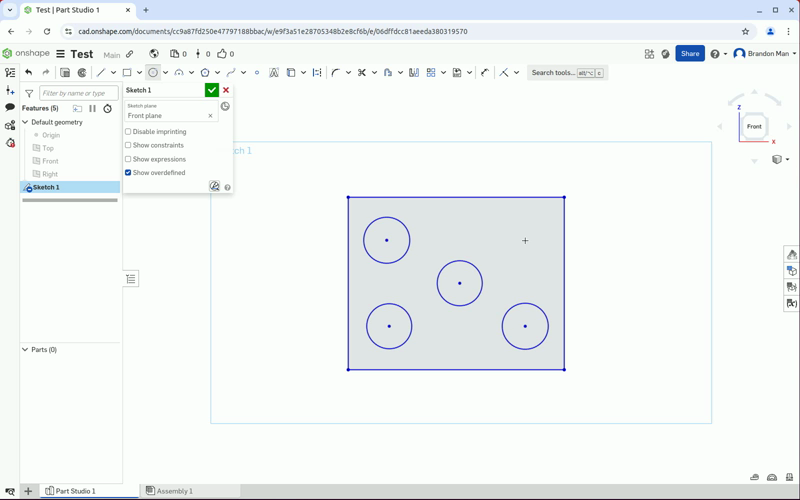
click(525, 240)
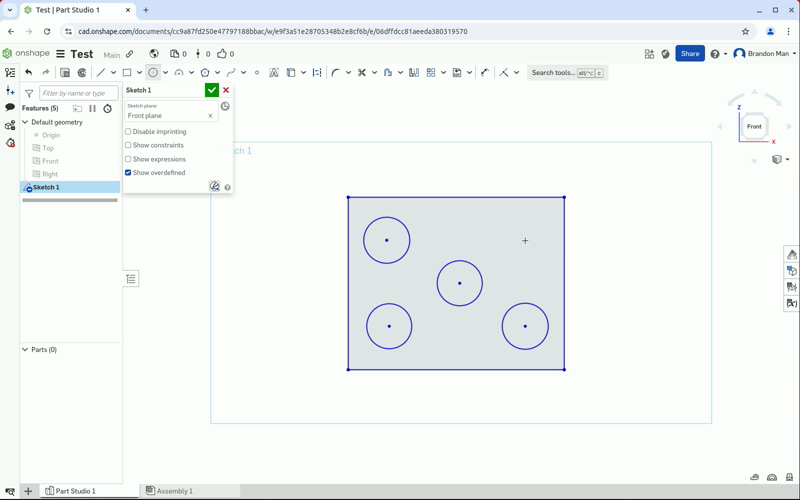
key_up(shift)
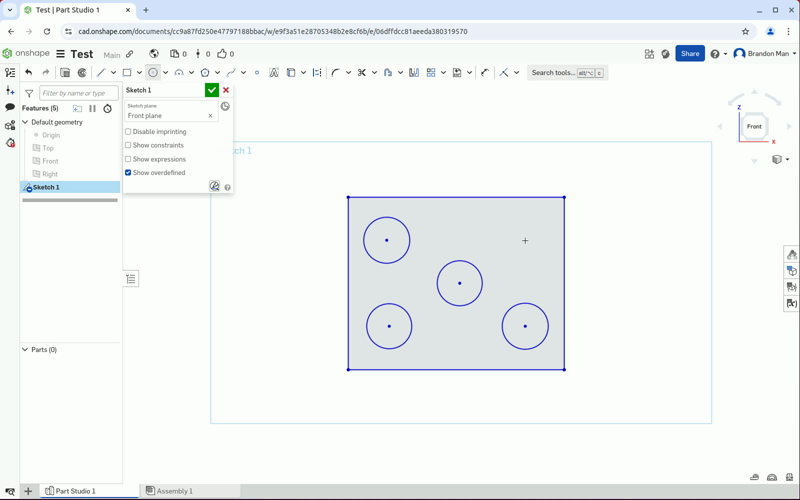
mouse_move(548, 240)
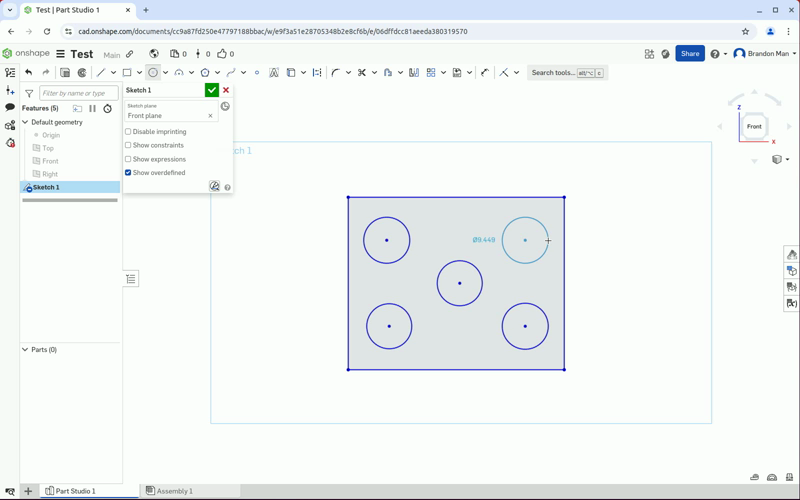
click(548, 240)
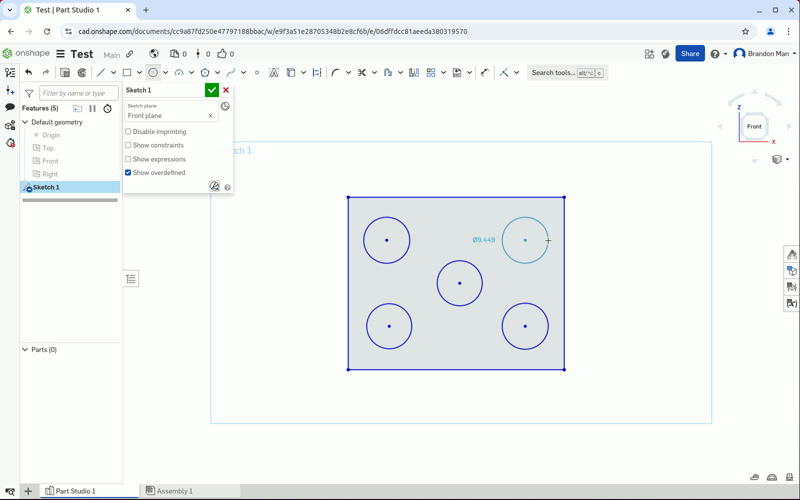
key(esc)
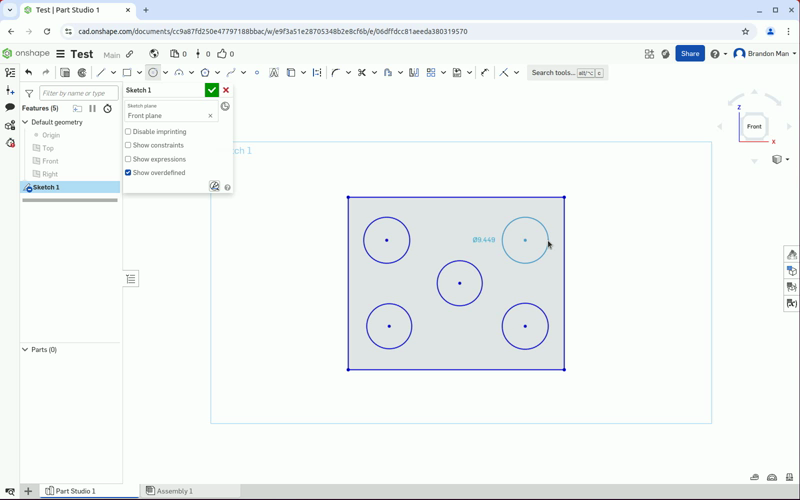
mouse_move(447, 222)
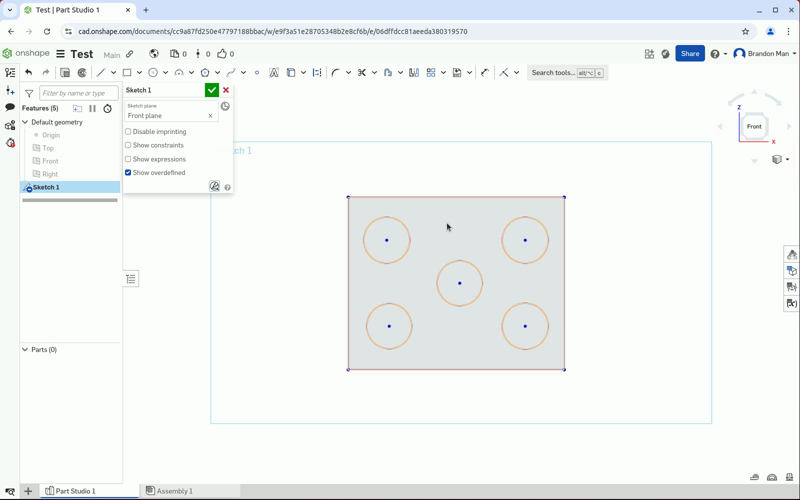
click(447, 222)
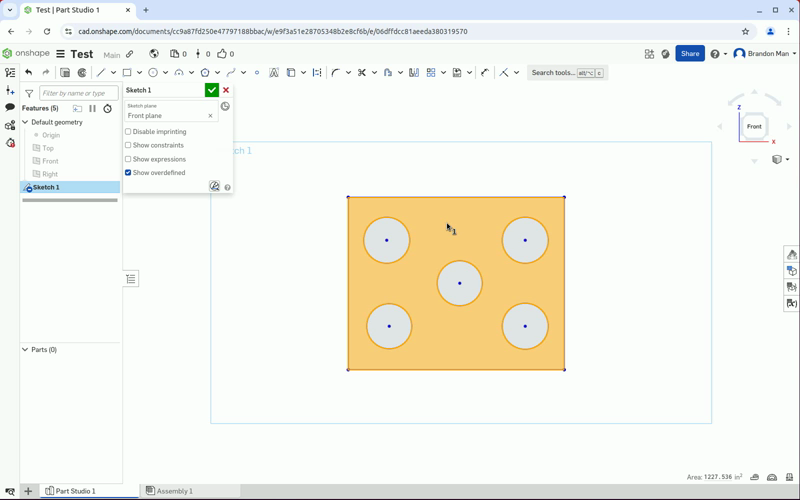
mouse_move(73, 352)
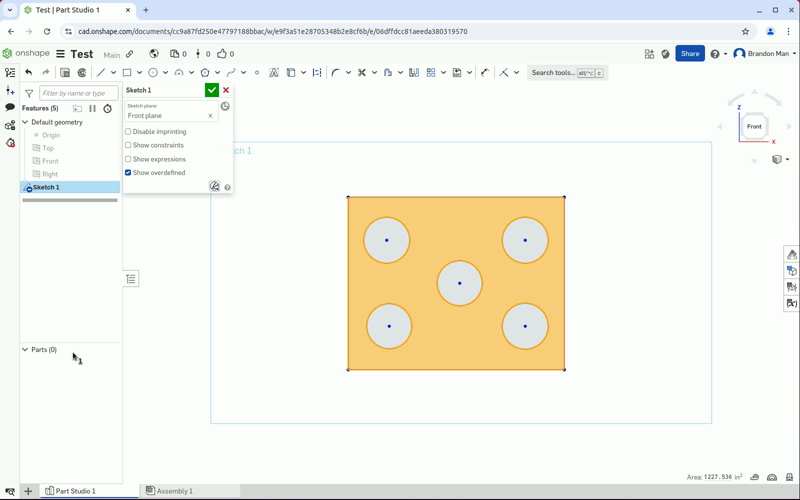
key(shift+y)
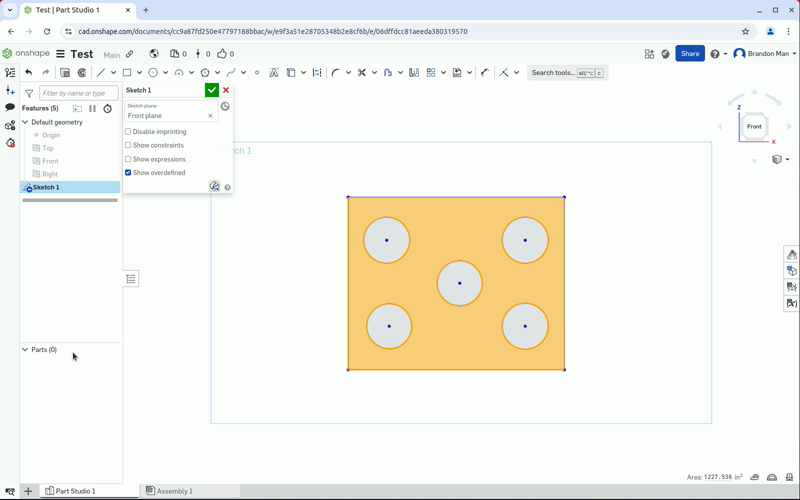
key(shift+e)
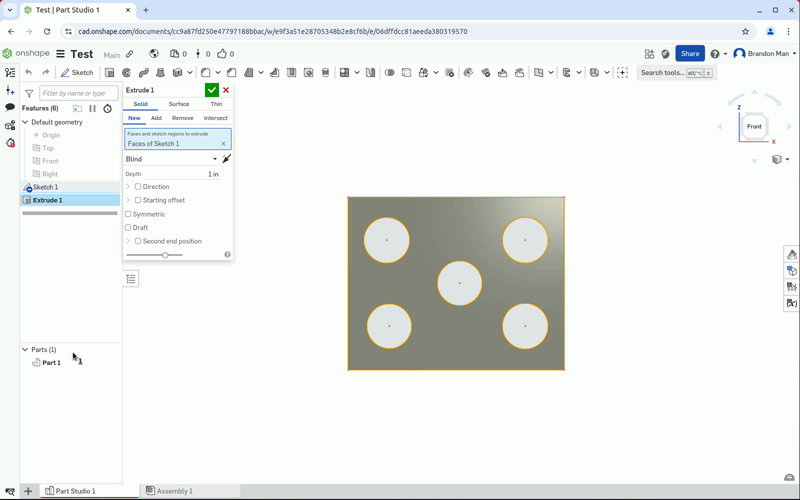
mouse_move(143, 106)
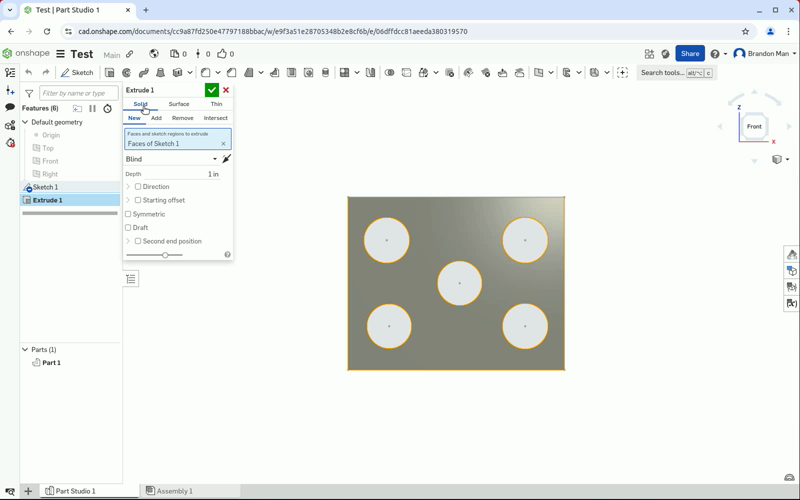
click(143, 106)
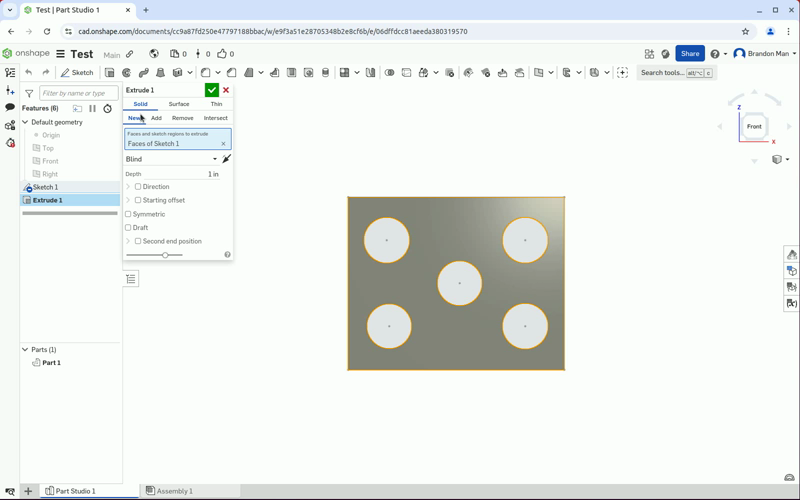
mouse_move(137, 120)
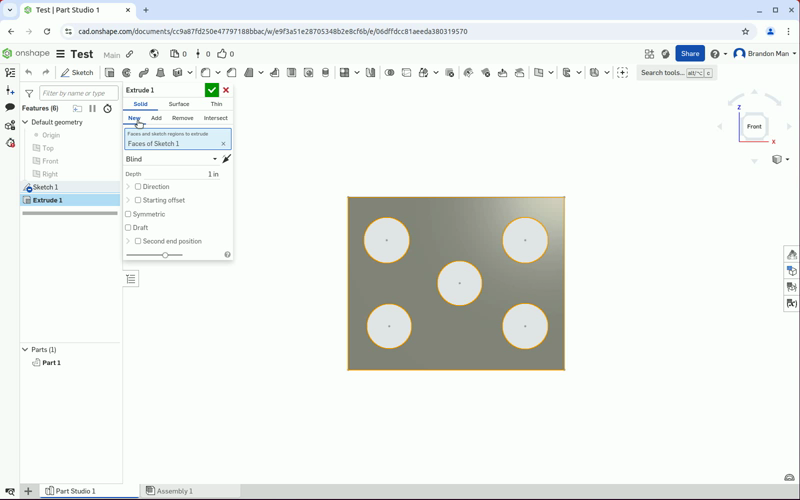
click(137, 120)
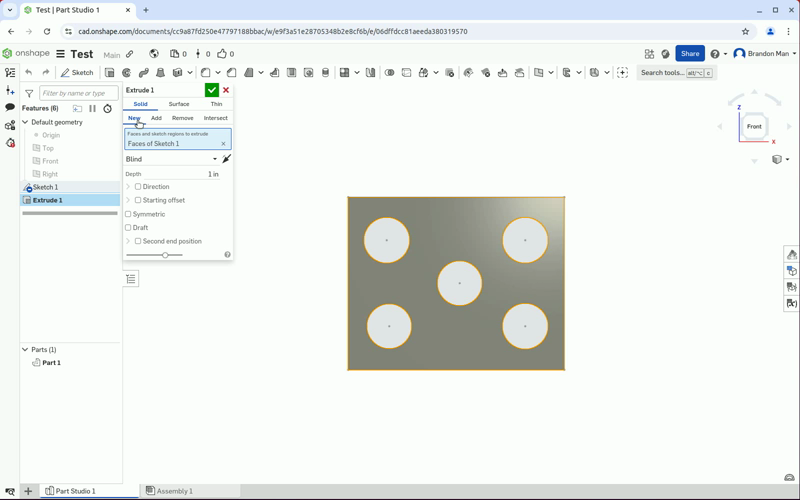
key(tab, 4)
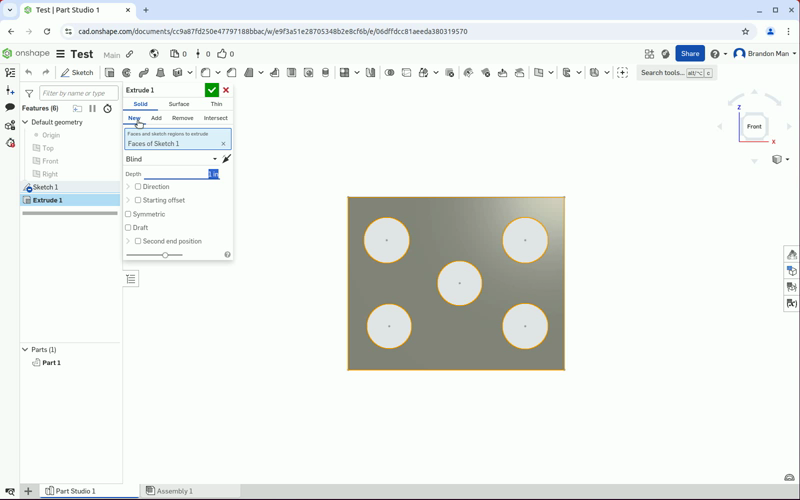
text(8.906)
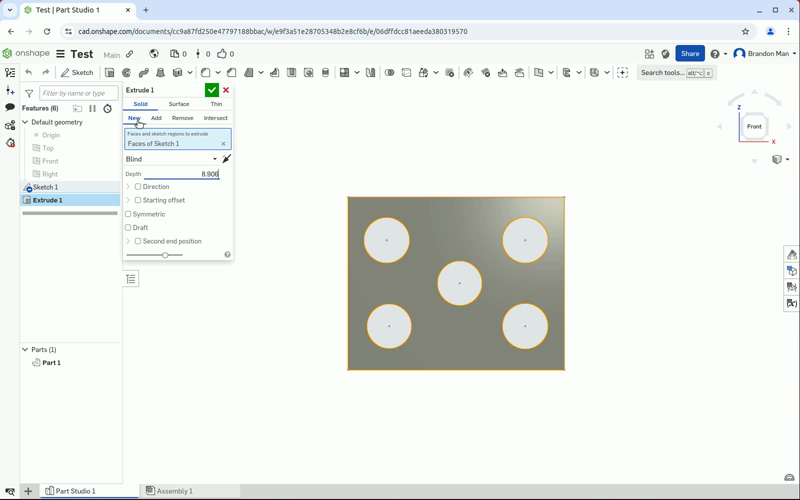
key(enter)
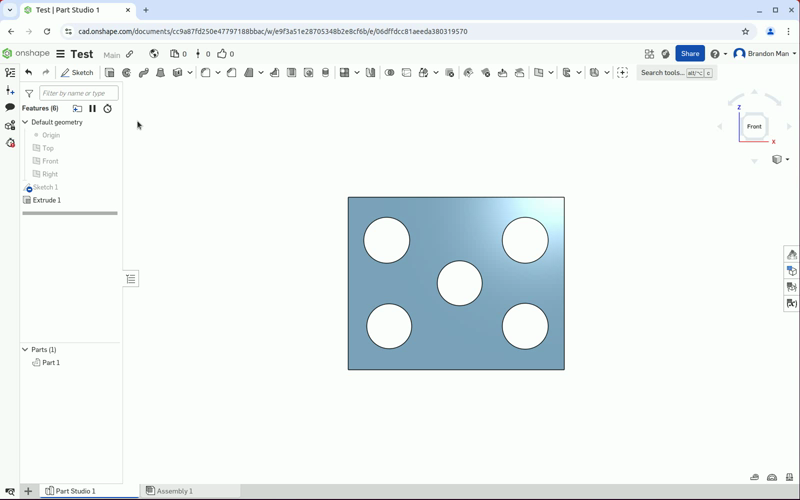
key(shift+h)
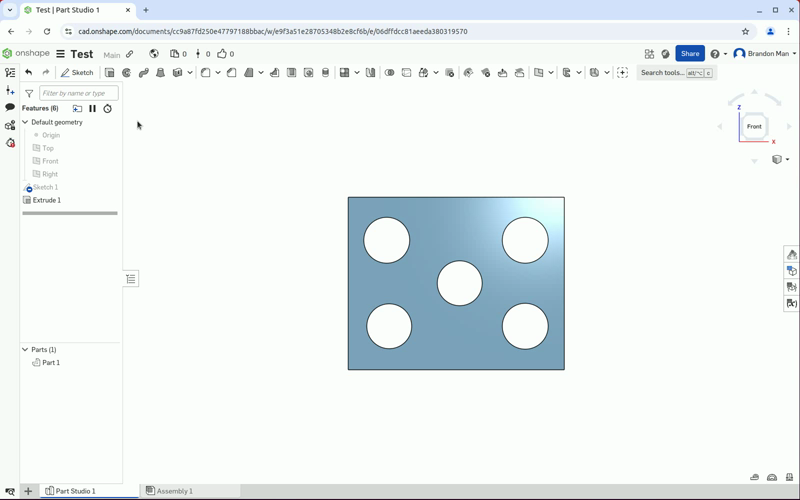
key(shift+h)
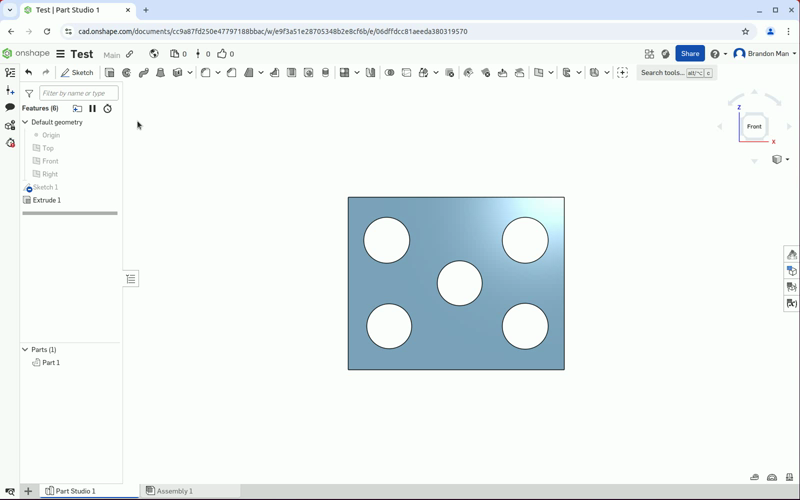
mouse_move(73, 189)
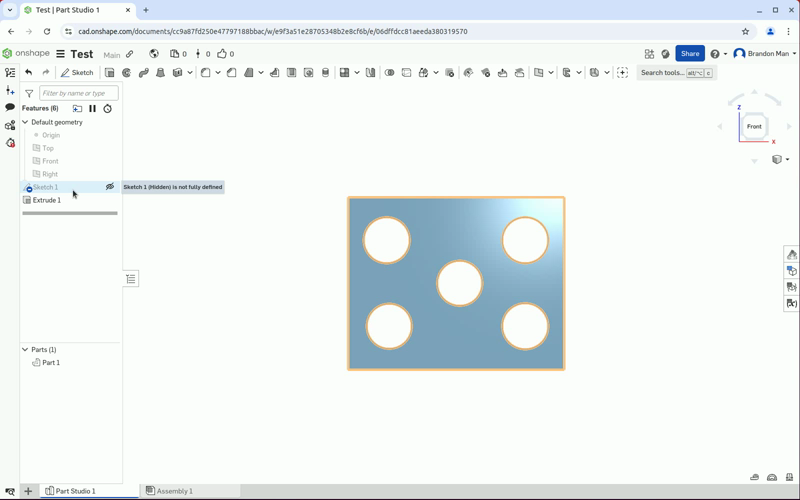
click(73, 189)
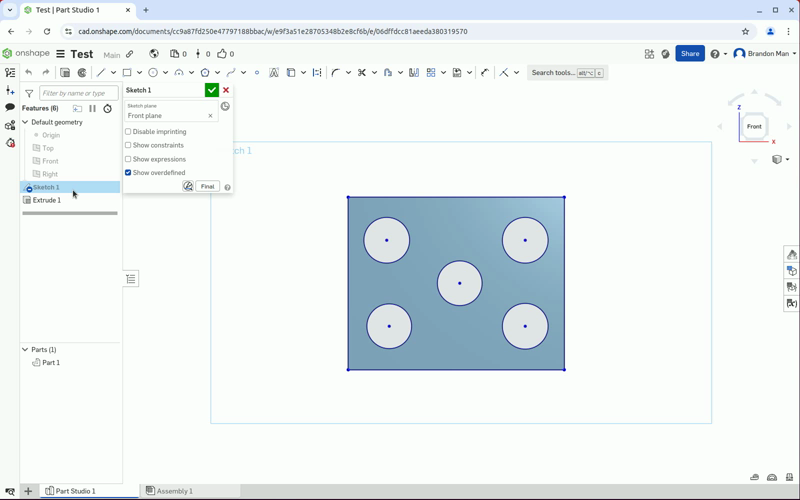
mouse_move(229, 92)
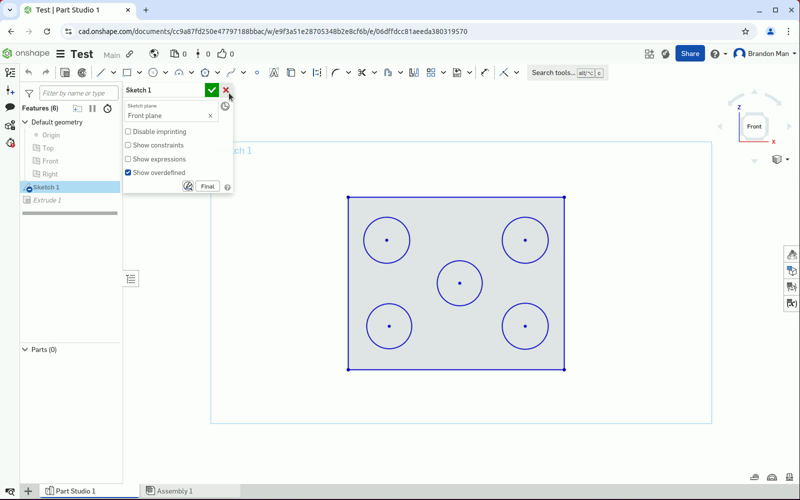
click(229, 92)
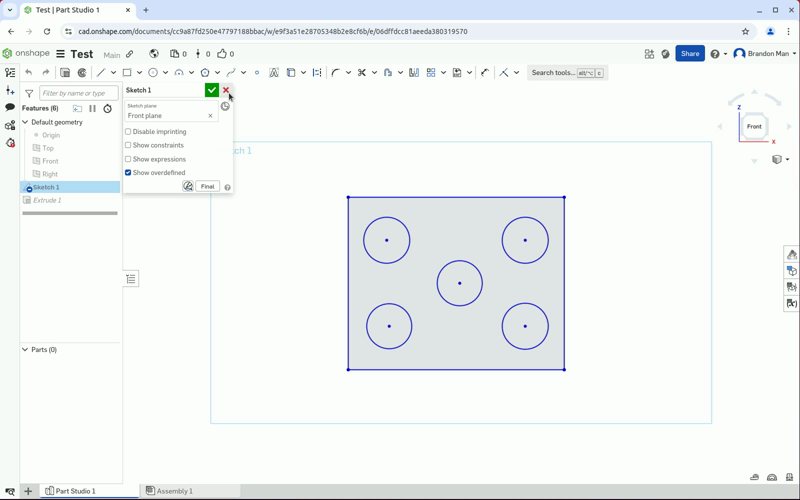
key(shift+s)
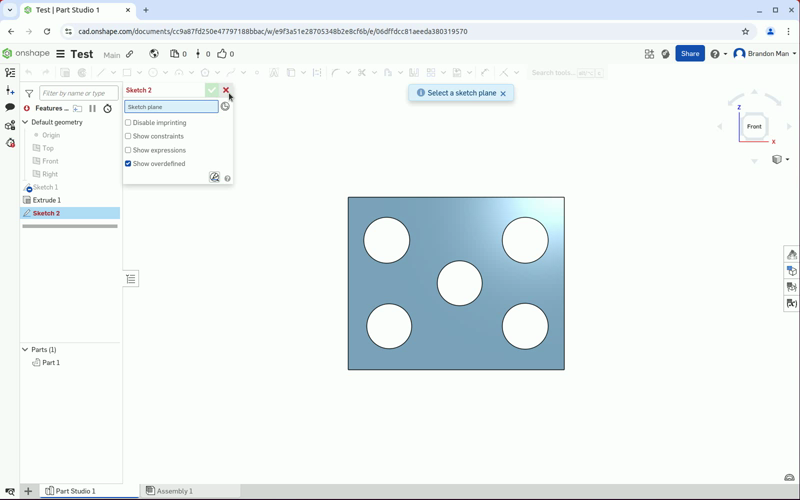
mouse_move(73, 163)
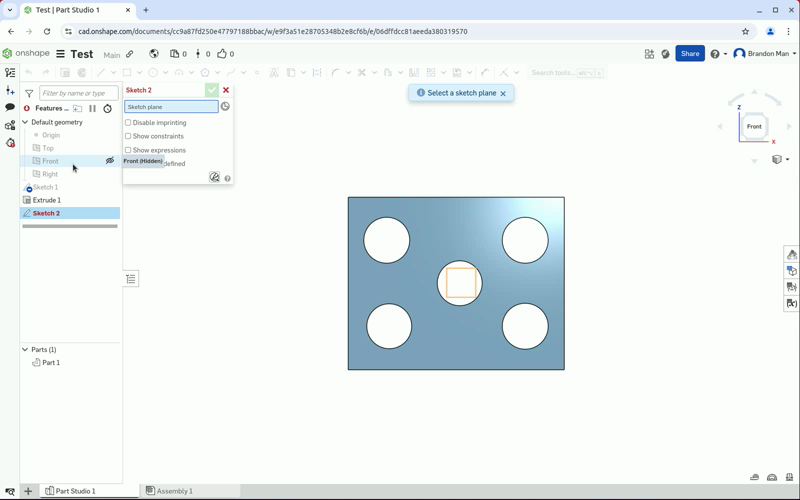
click(73, 163)
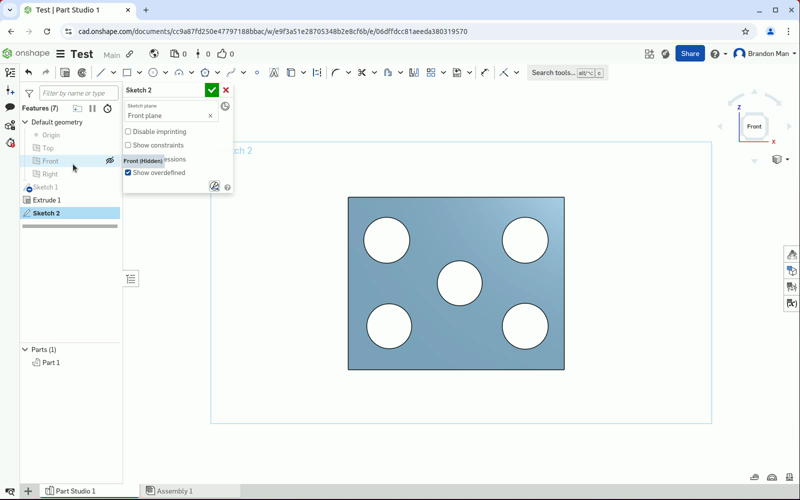
mouse_move(73, 352)
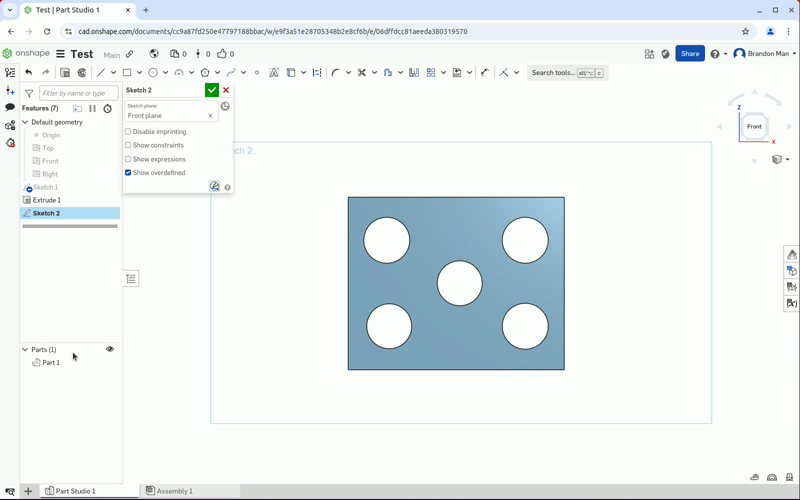
key(y)
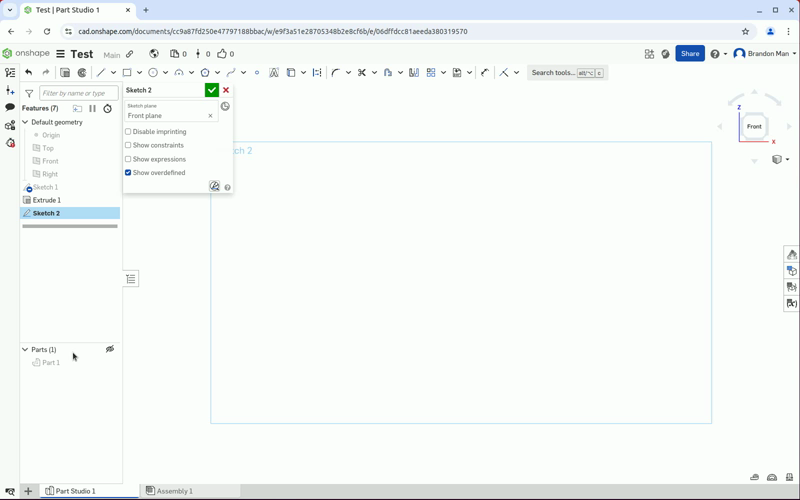
key(c)
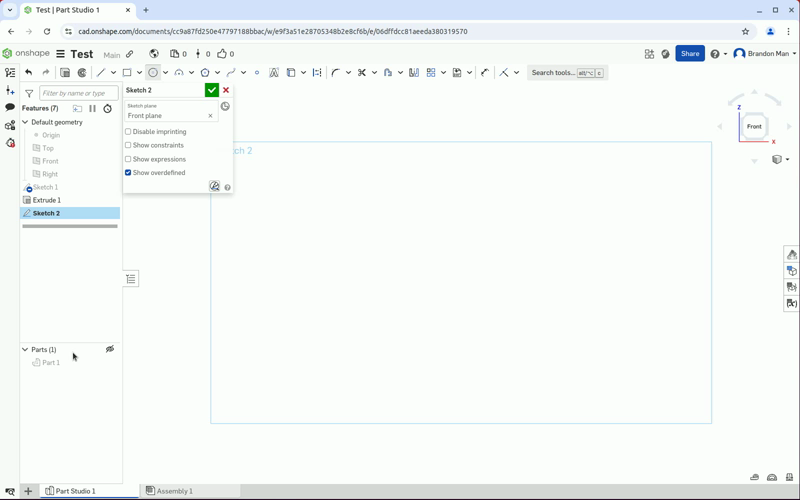
key_down(shift)
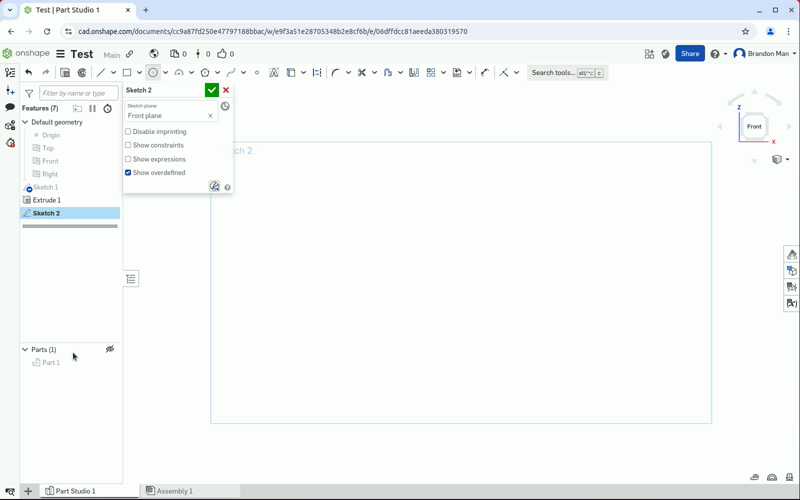
mouse_move(388, 240)
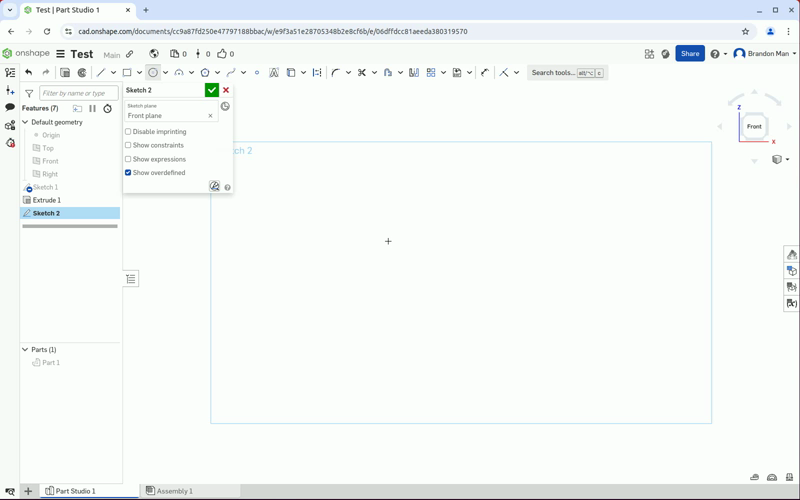
click(388, 240)
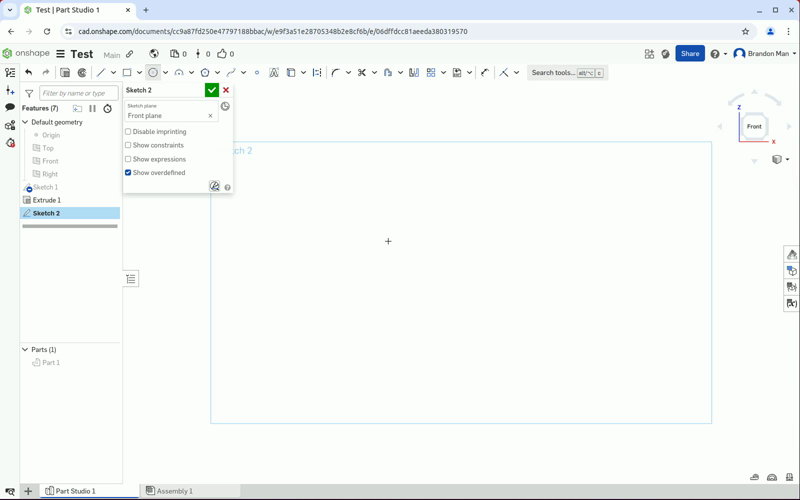
key_up(shift)
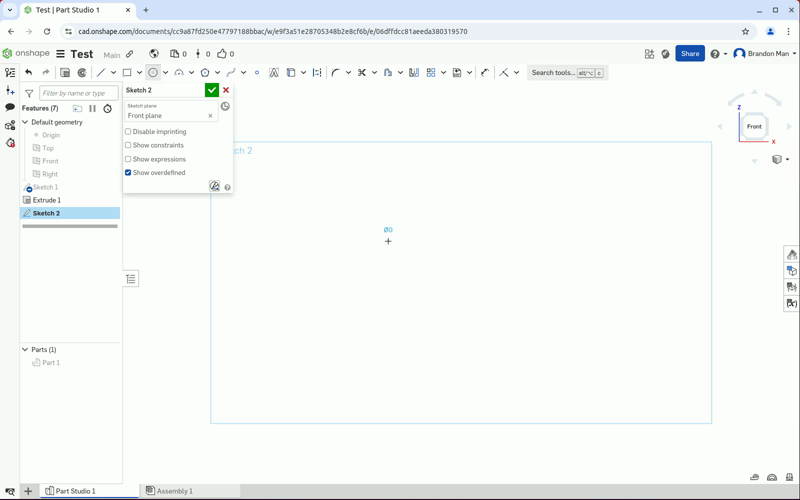
mouse_move(410, 240)
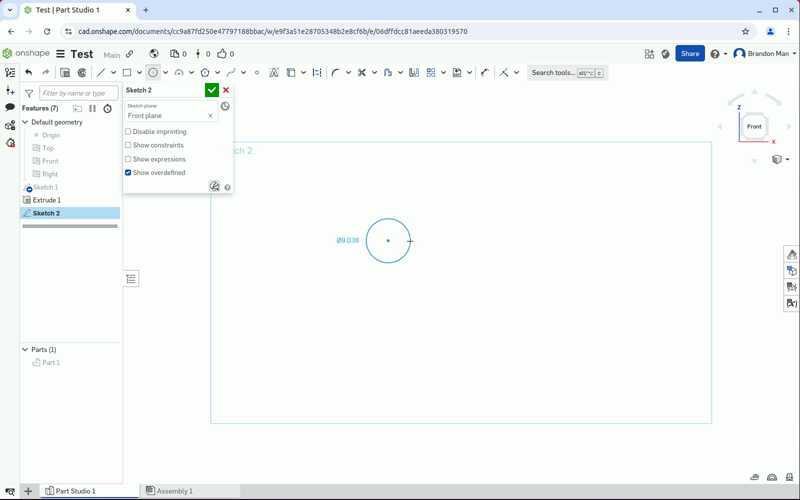
click(410, 240)
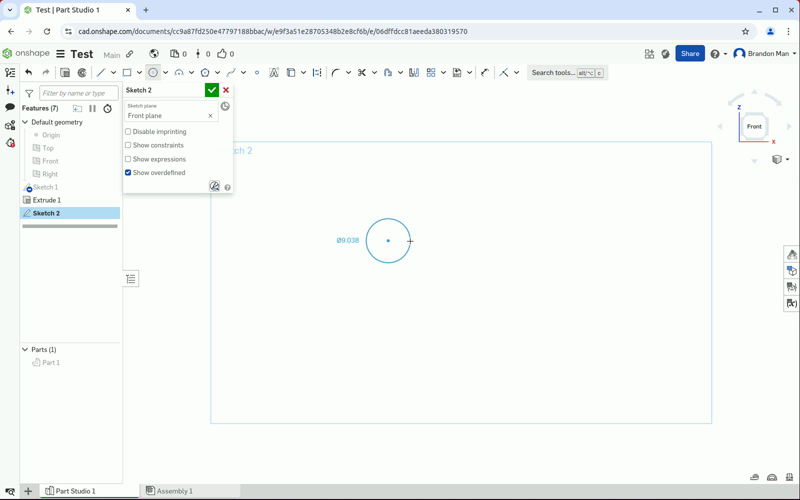
key(esc)
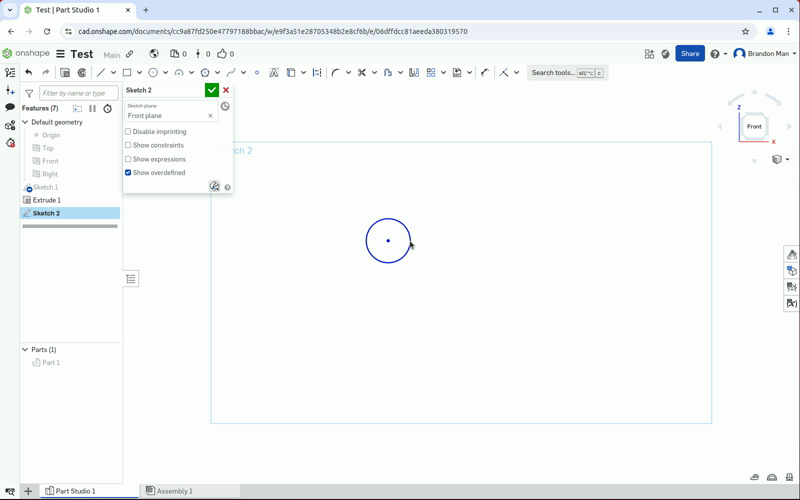
mouse_move(381, 233)
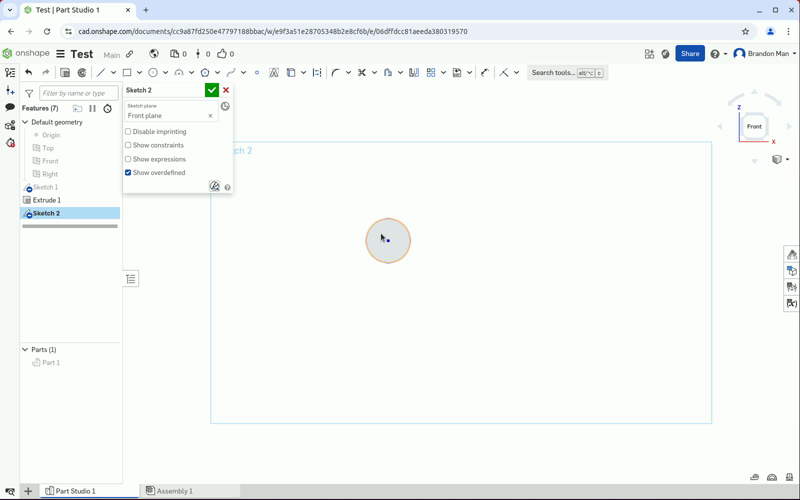
scroll(6)
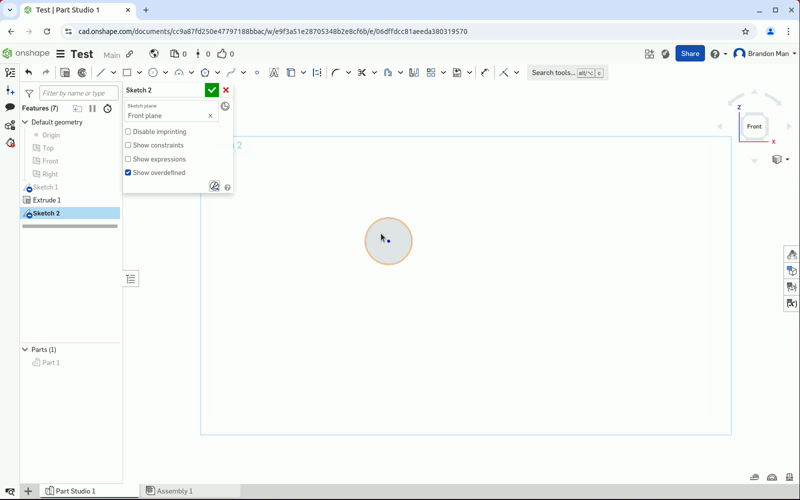
scroll(6)
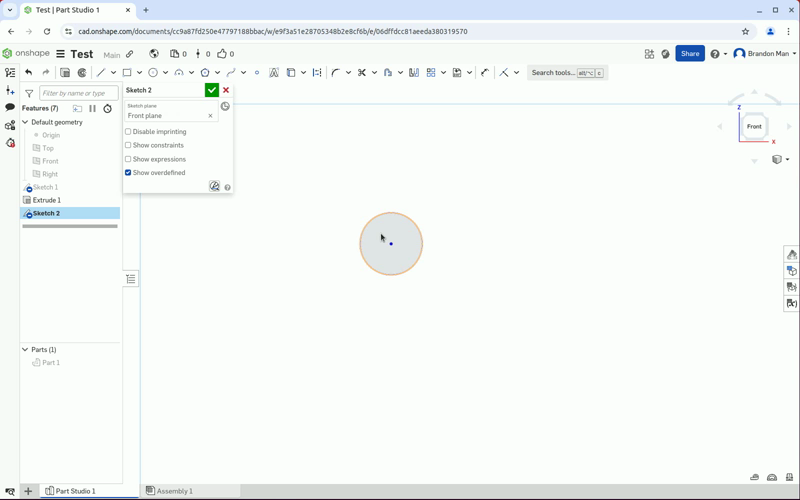
scroll(6)
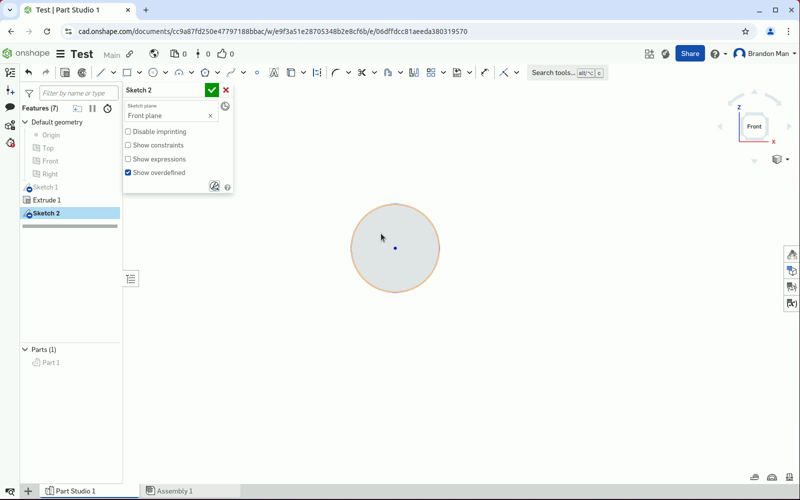
scroll(6)
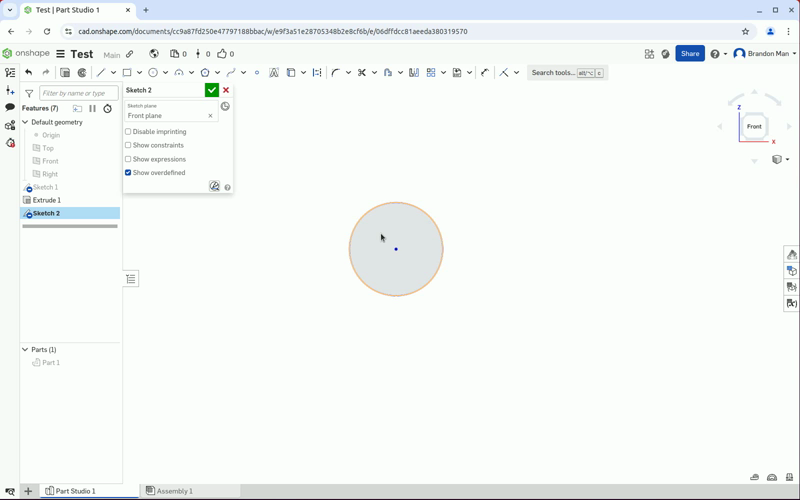
scroll(6)
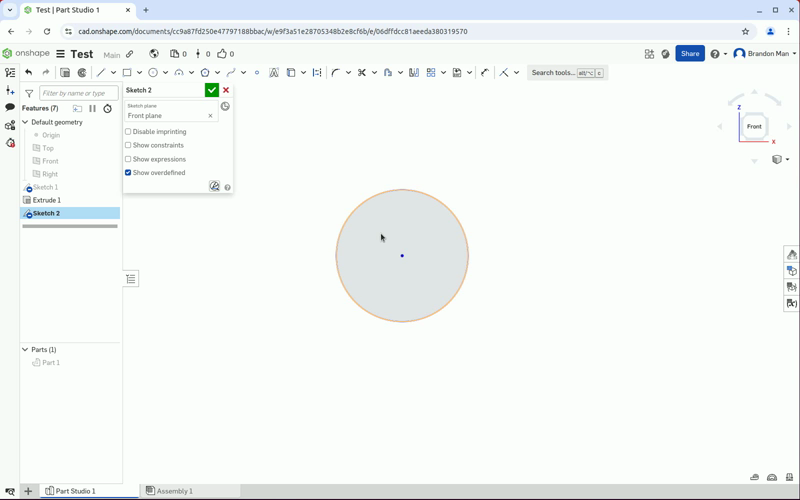
scroll(6)
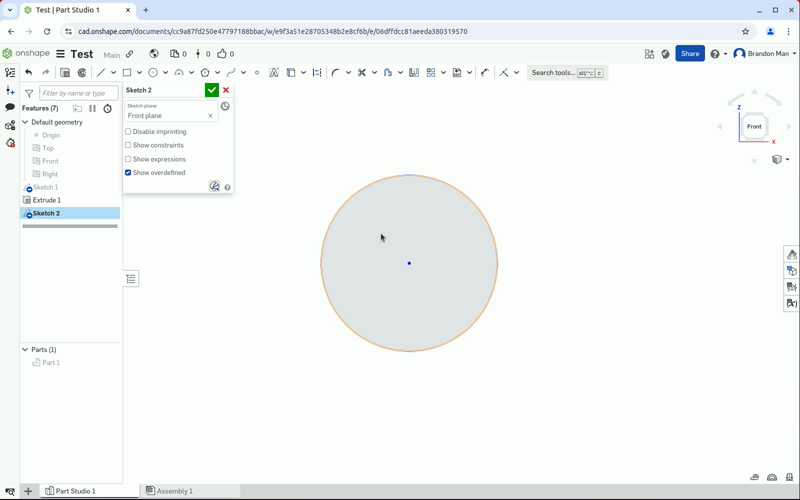
scroll(6)
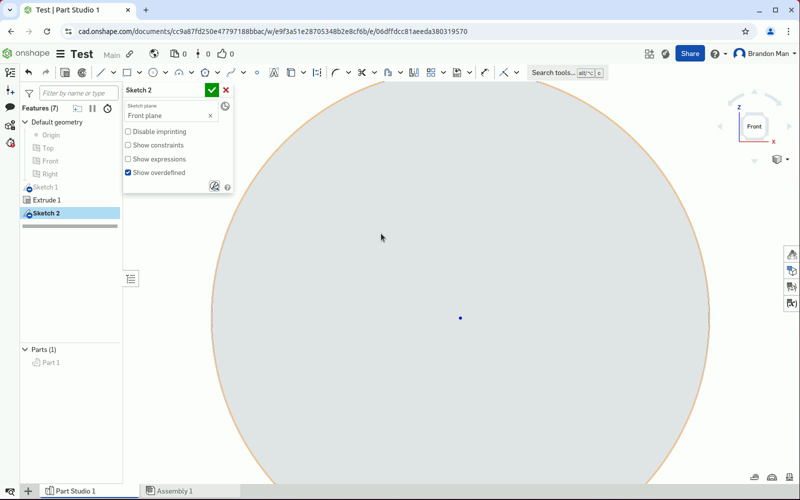
click(381, 233)
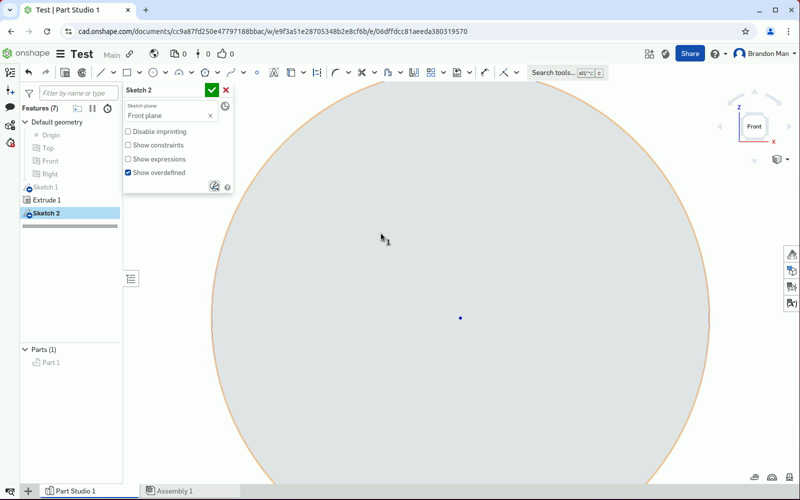
scroll(-6)
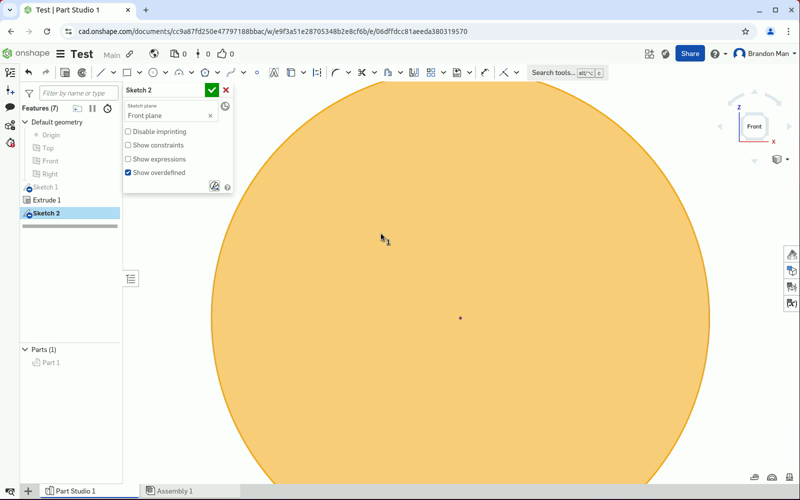
scroll(-6)
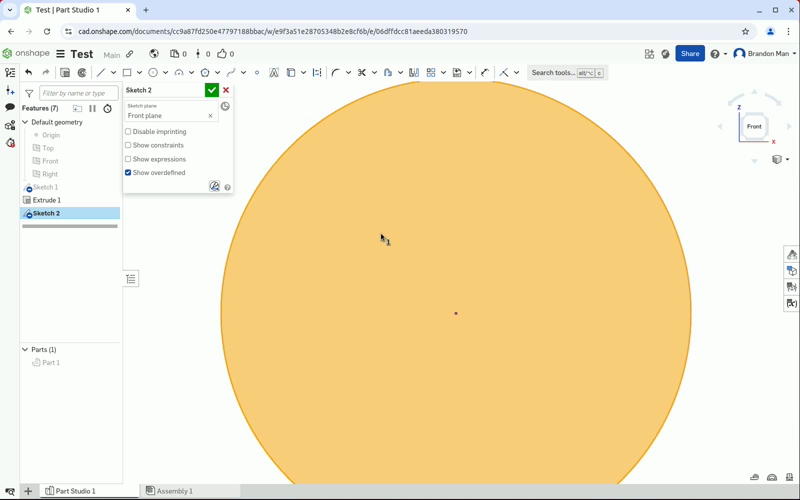
scroll(-6)
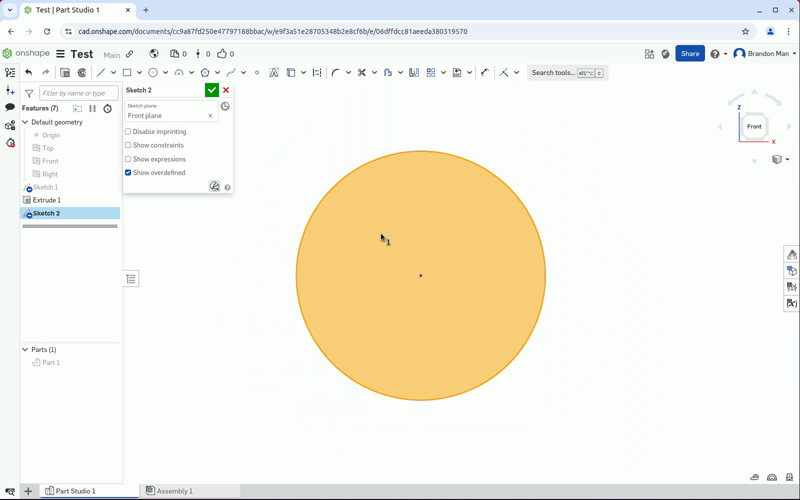
scroll(-6)
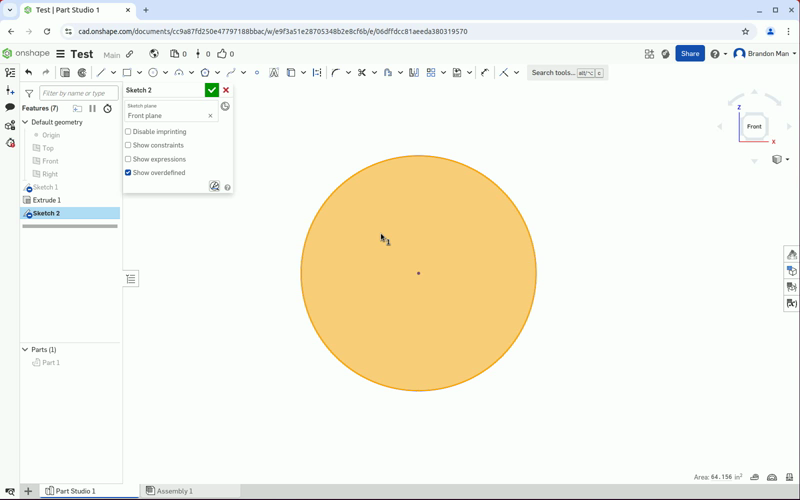
scroll(-6)
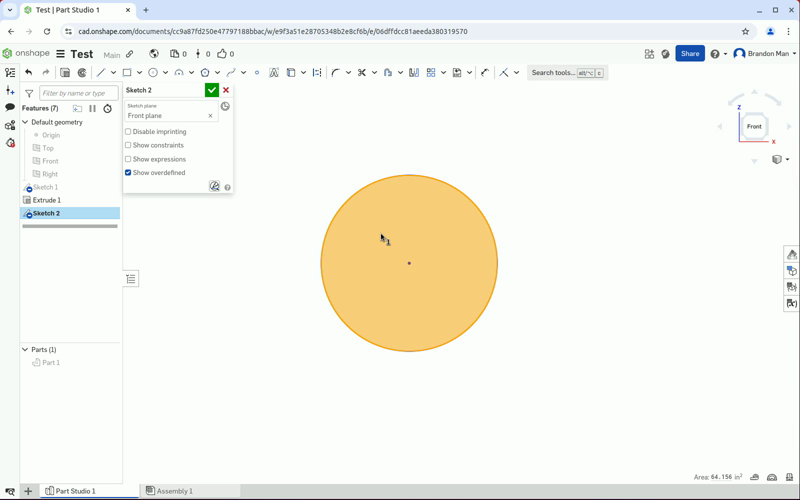
scroll(-6)
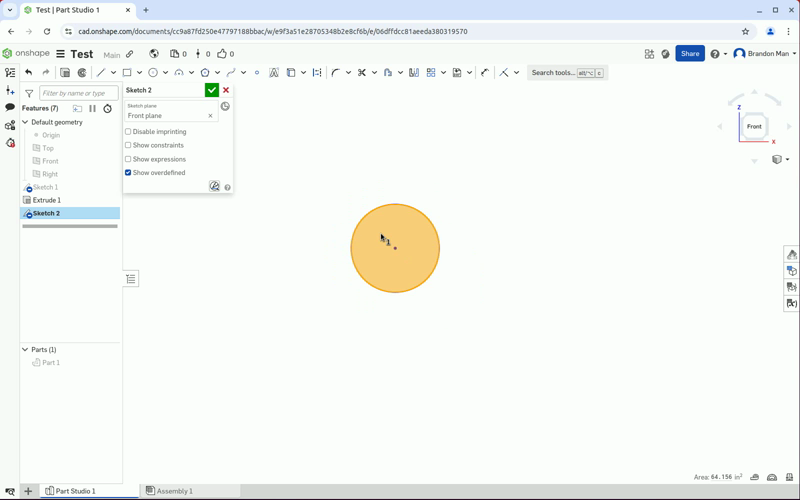
scroll(-6)
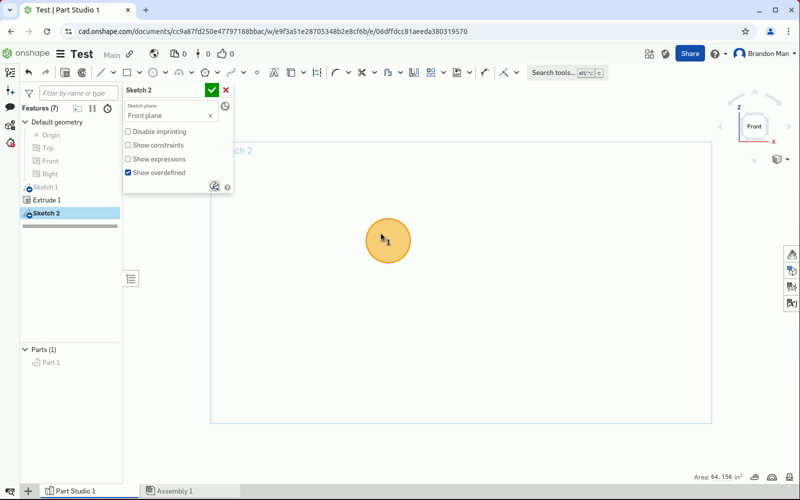
mouse_move(73, 352)
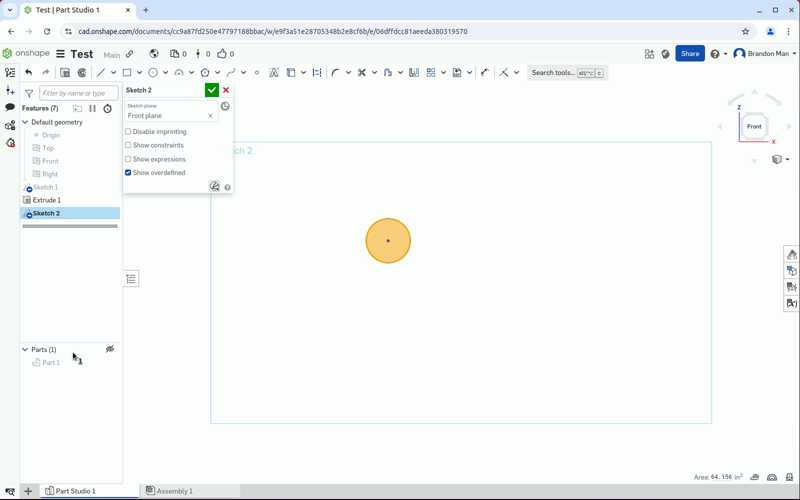
key(shift+y)
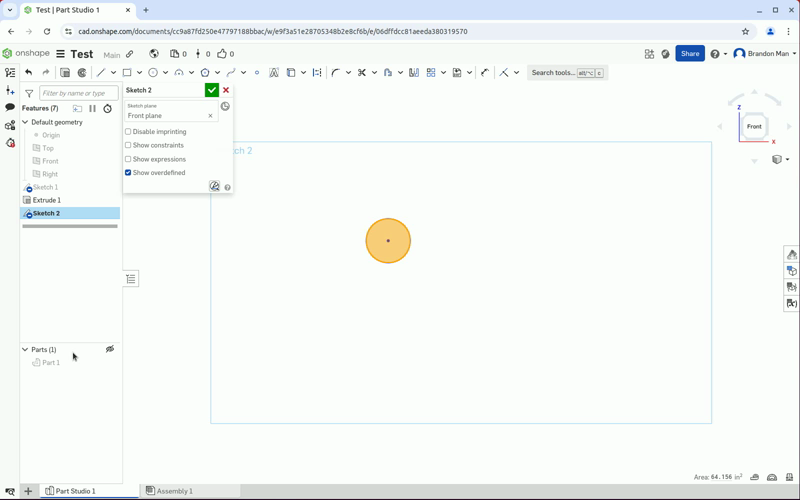
key(shift+e)
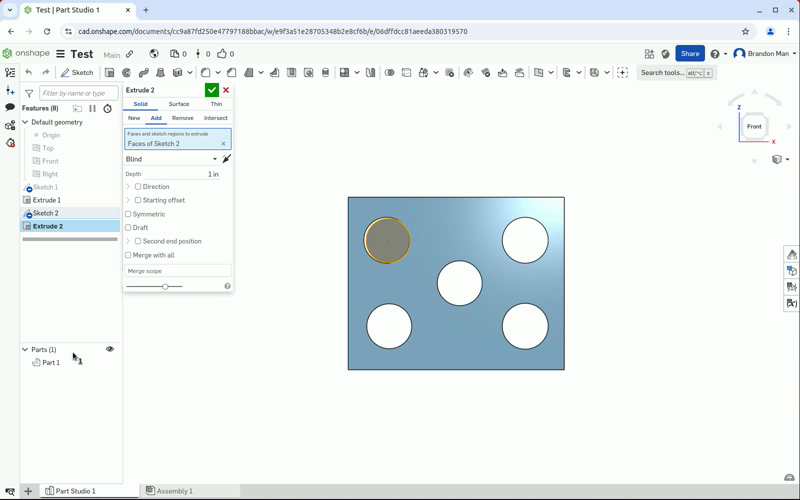
mouse_move(143, 106)
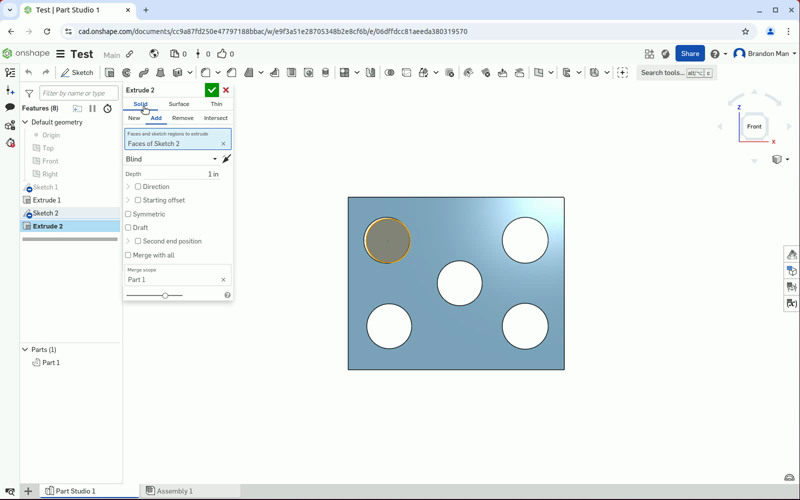
click(143, 106)
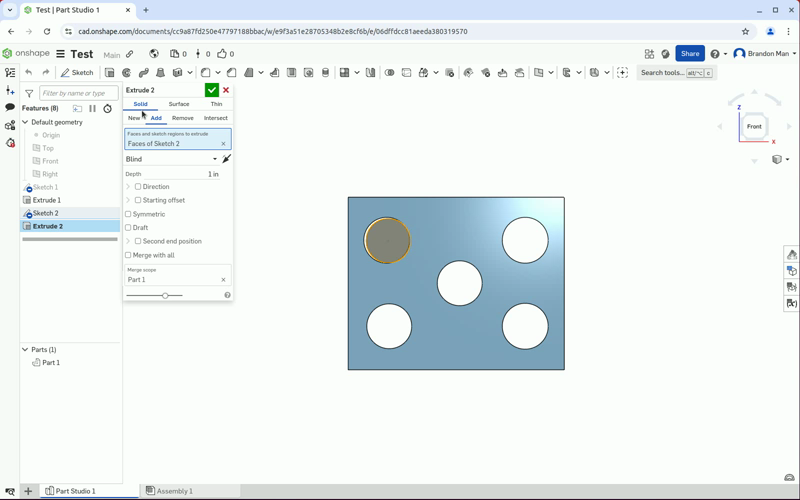
mouse_move(137, 120)
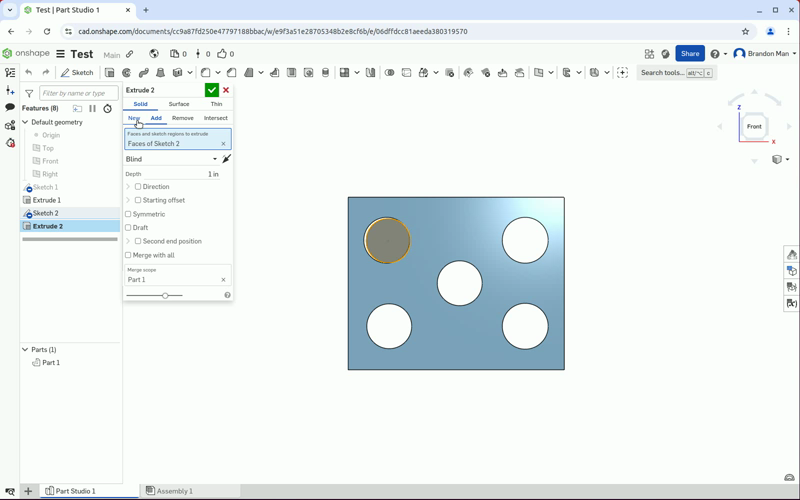
click(137, 120)
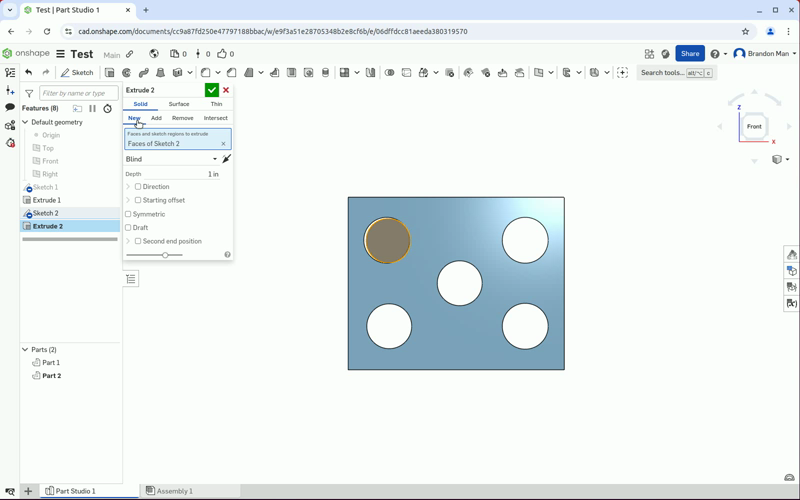
key(tab, 4)
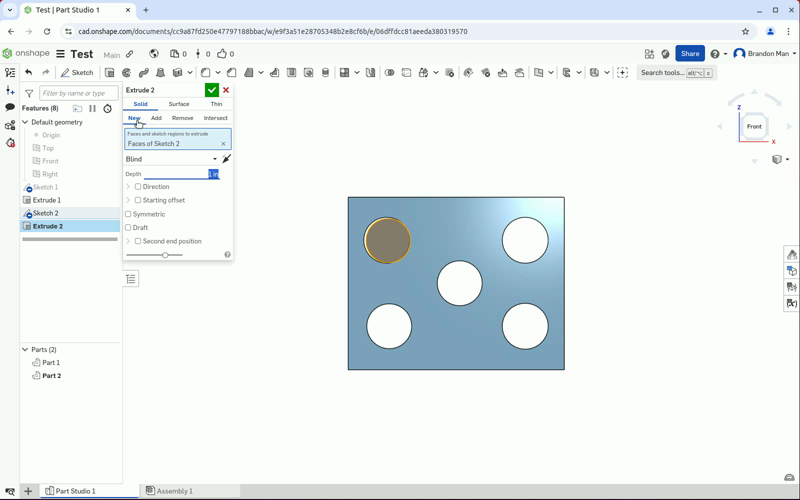
text(13.239)
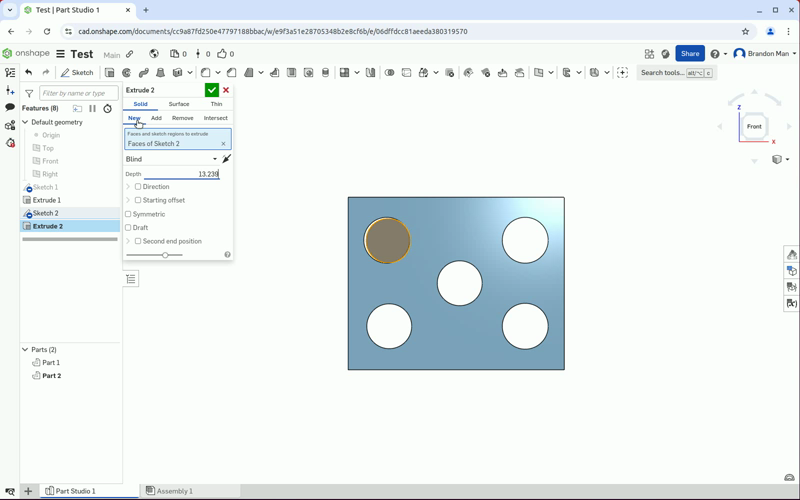
key(enter)
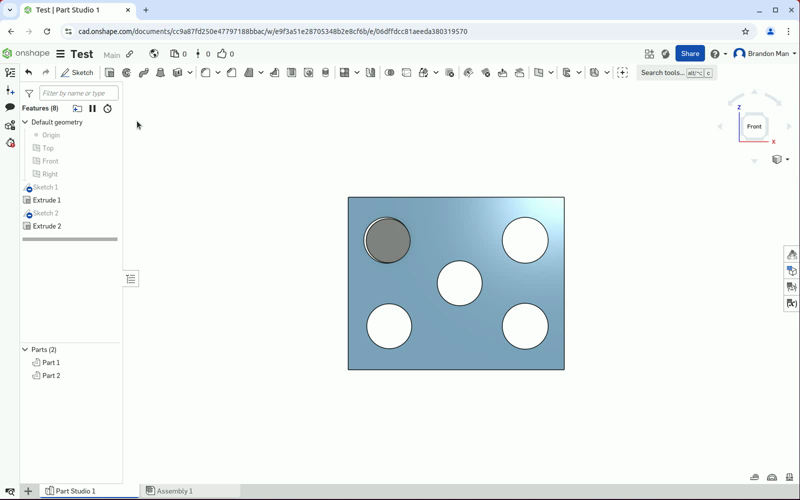
key(shift+h)
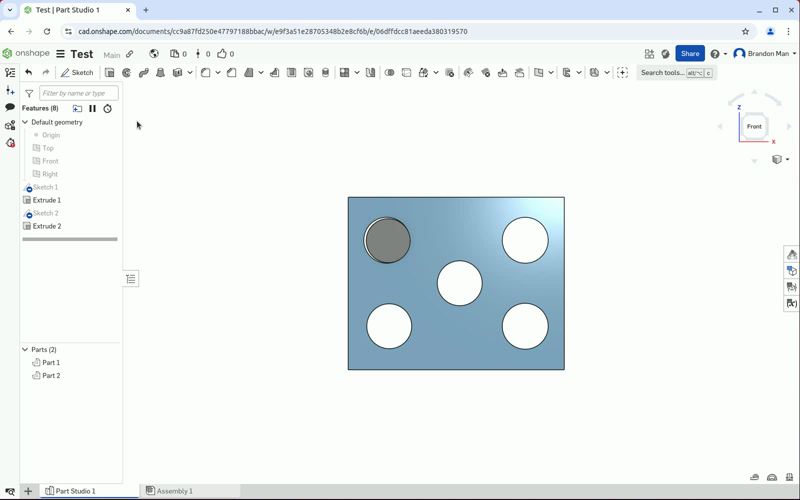
key(shift+h)
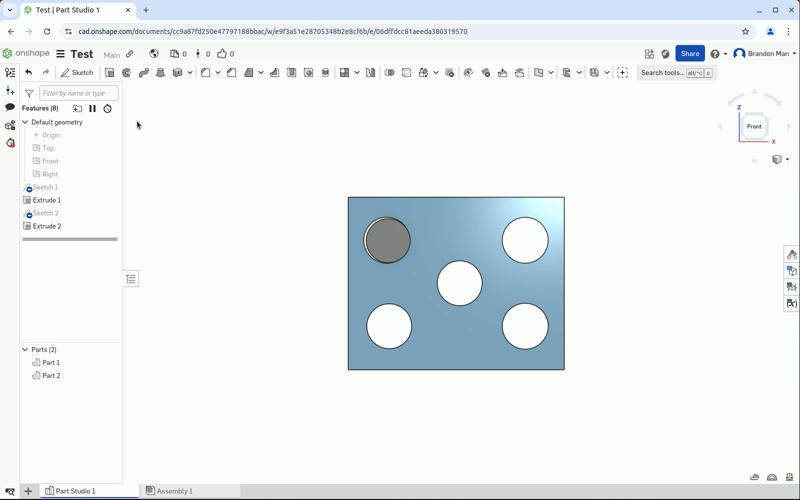
mouse_move(73, 189)
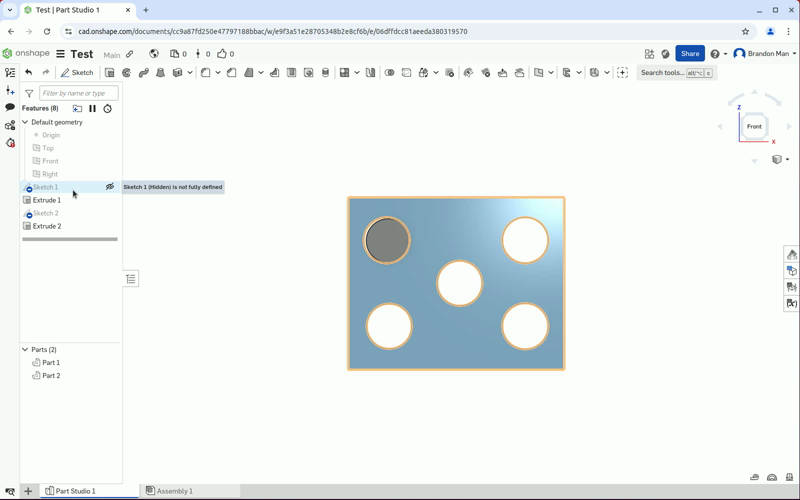
click(73, 189)
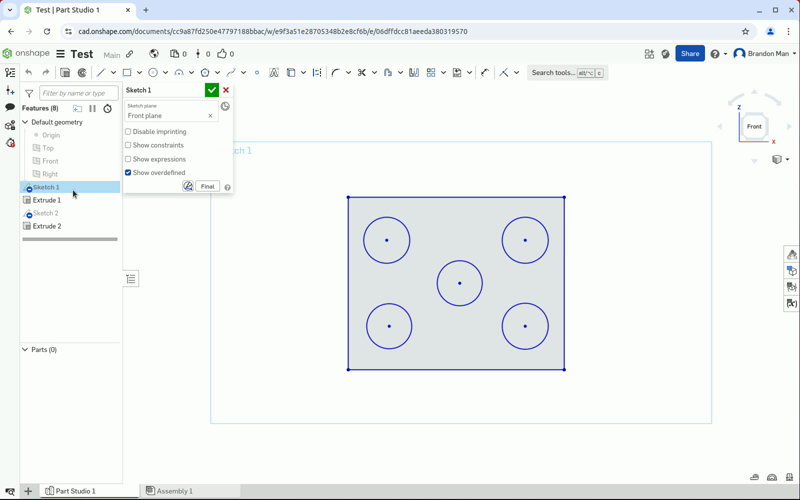
mouse_move(229, 92)
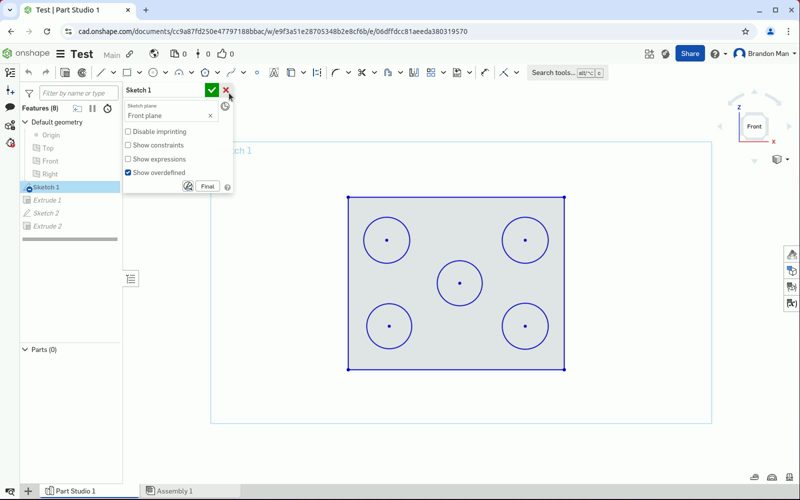
click(229, 92)
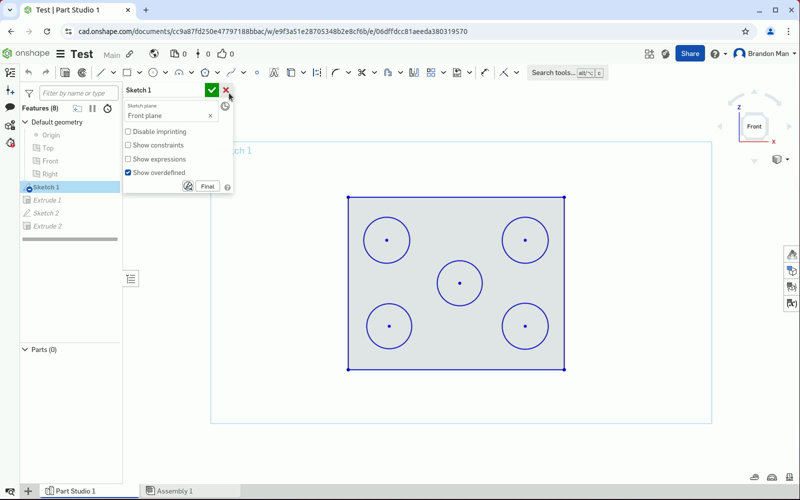
key(shift+s)
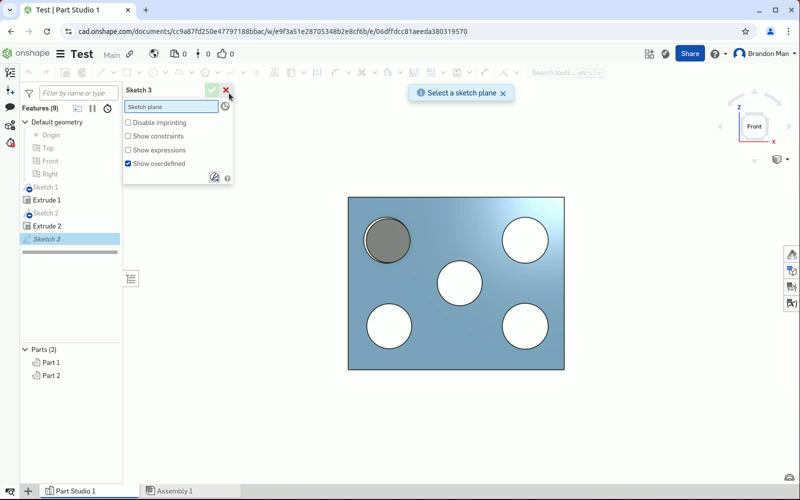
mouse_move(73, 163)
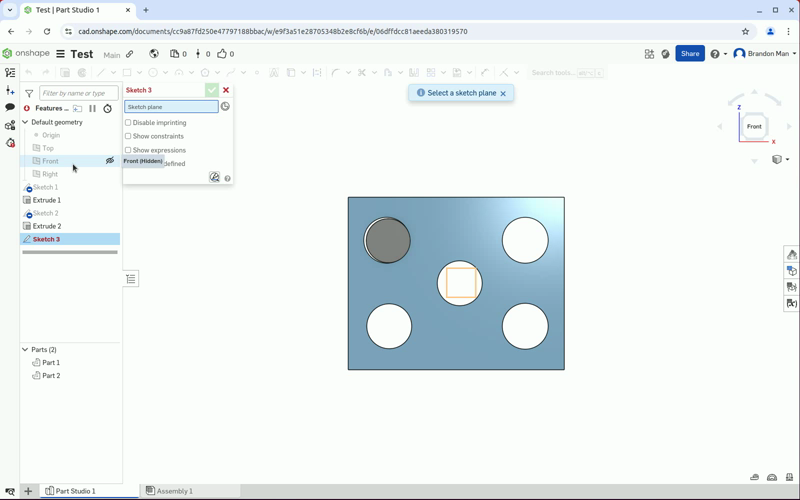
click(73, 163)
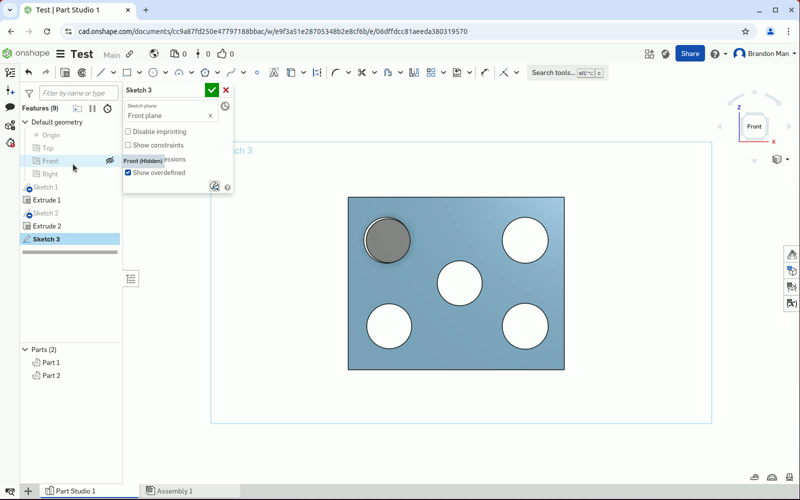
mouse_move(73, 352)
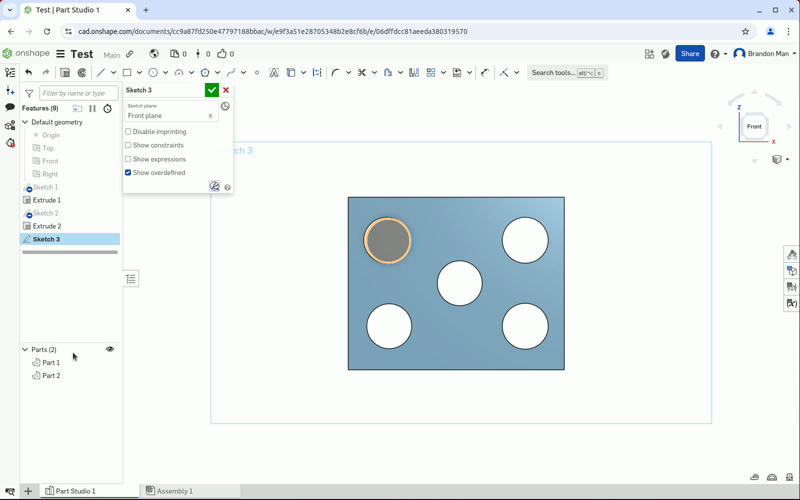
key(y)
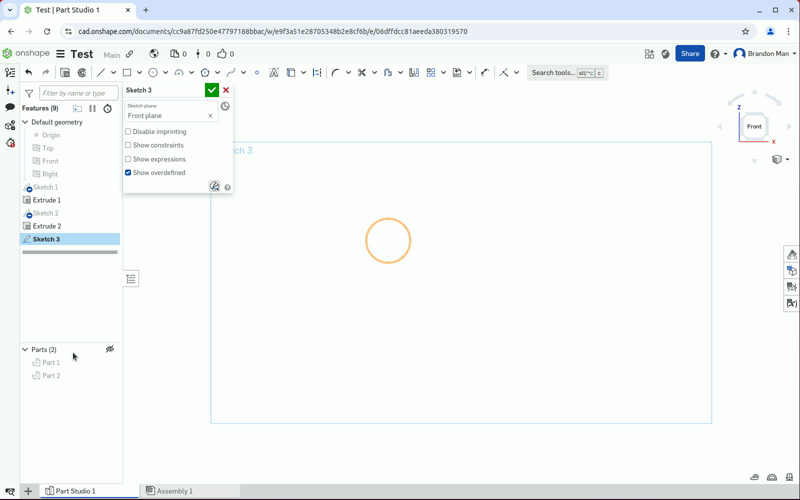
key(c)
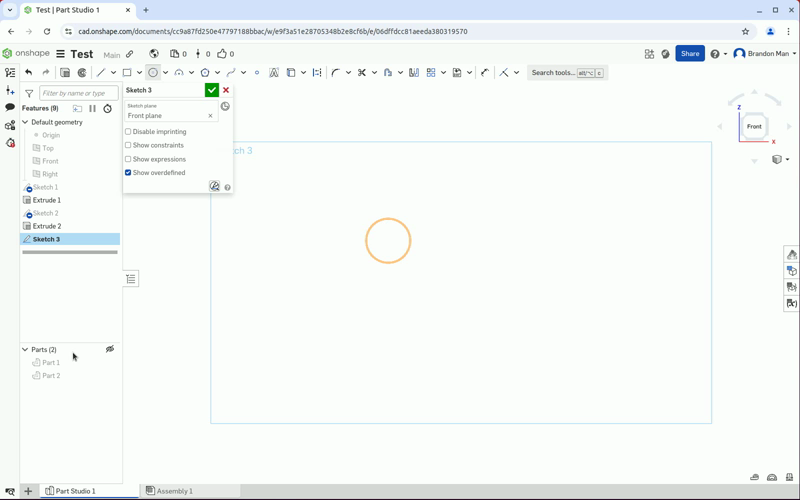
key_down(shift)
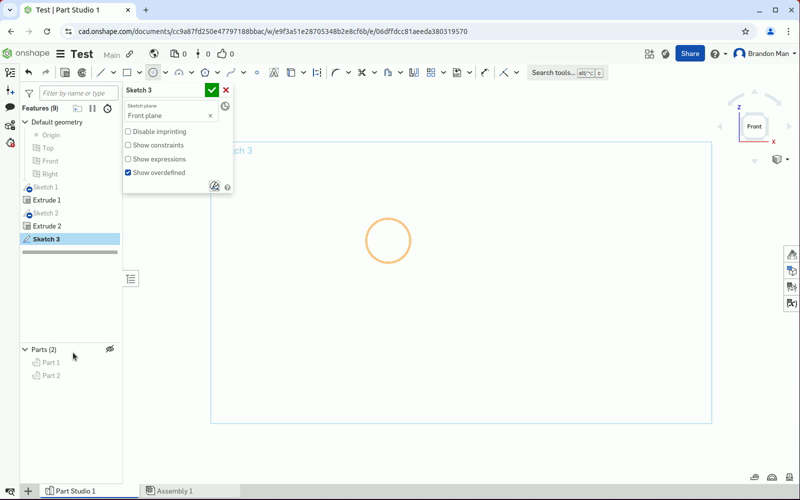
mouse_move(390, 326)
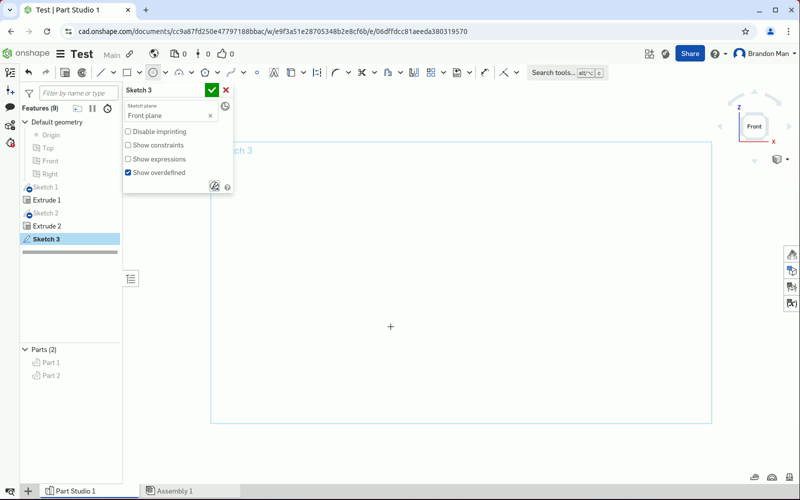
click(390, 326)
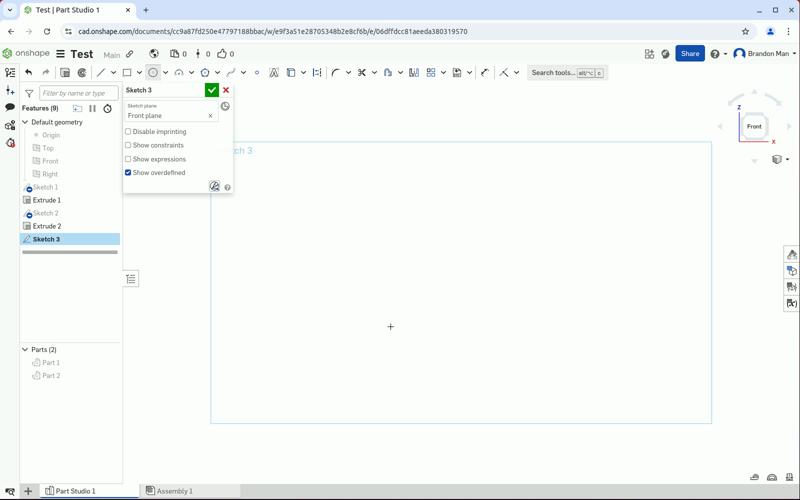
key_up(shift)
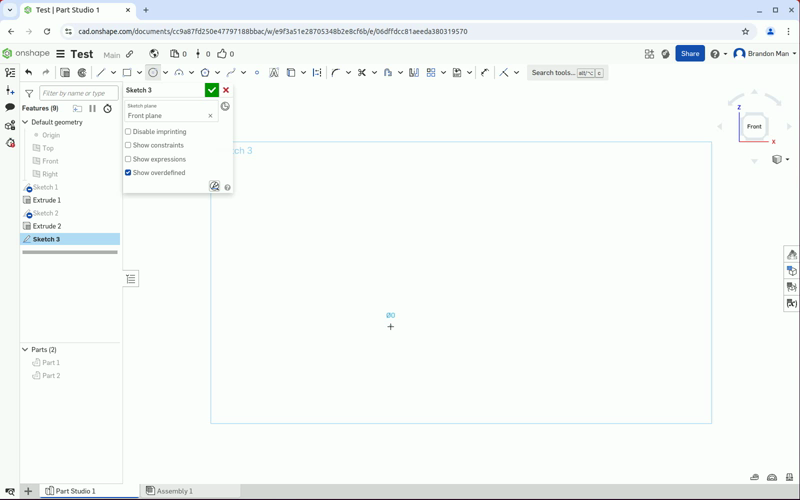
mouse_move(412, 326)
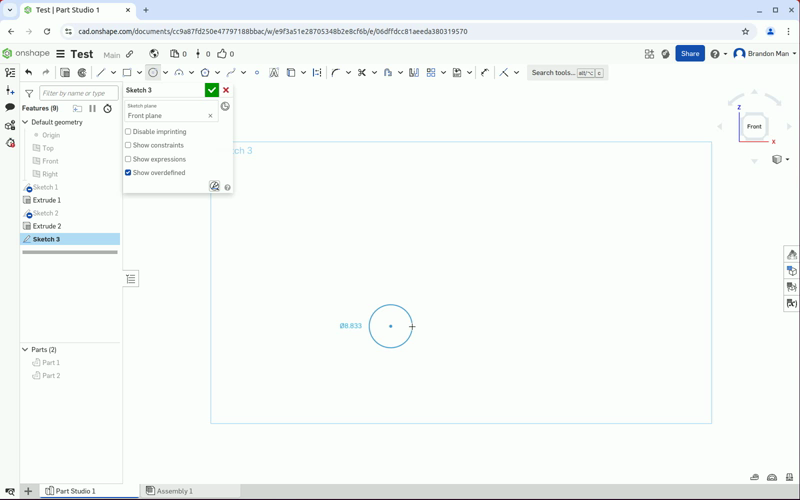
click(412, 326)
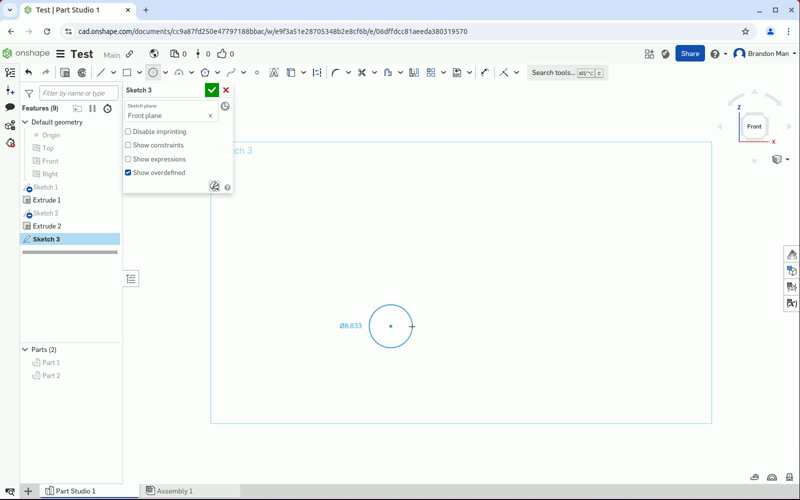
key(esc)
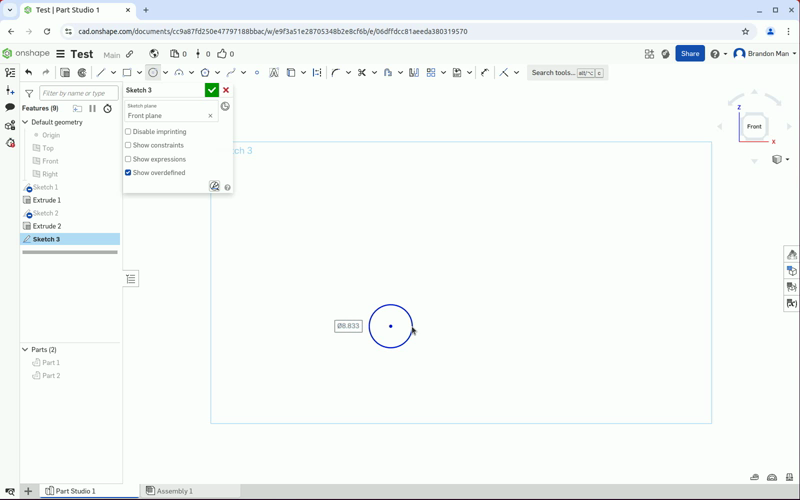
mouse_move(405, 340)
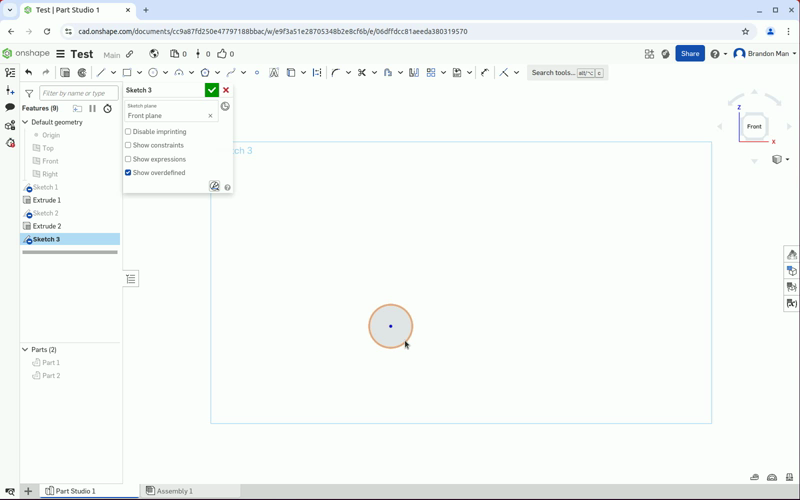
scroll(6)
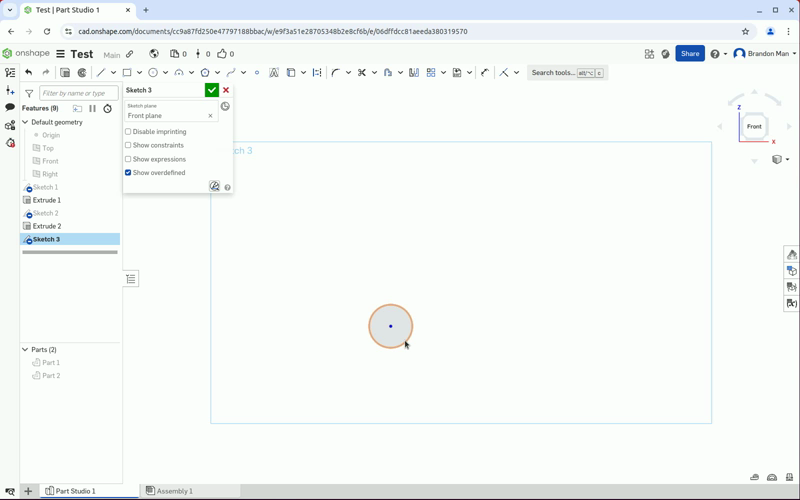
scroll(6)
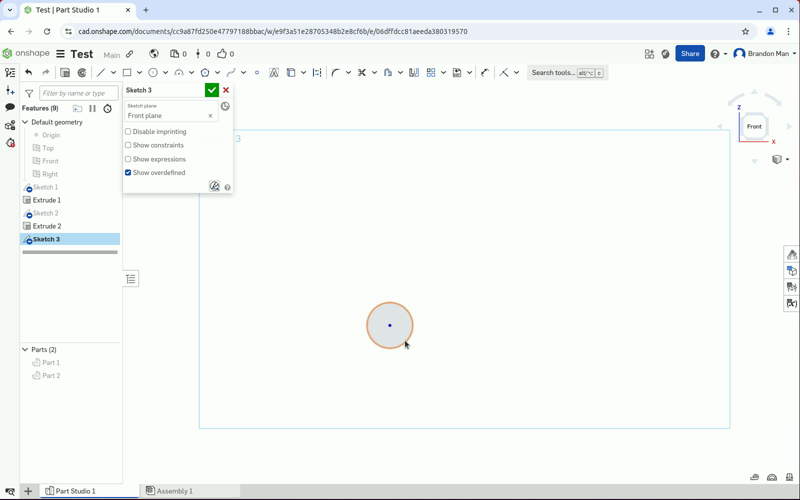
scroll(6)
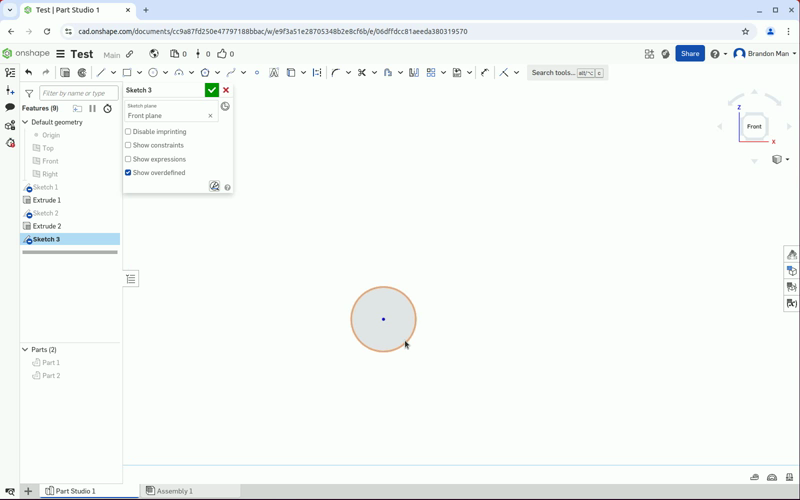
scroll(6)
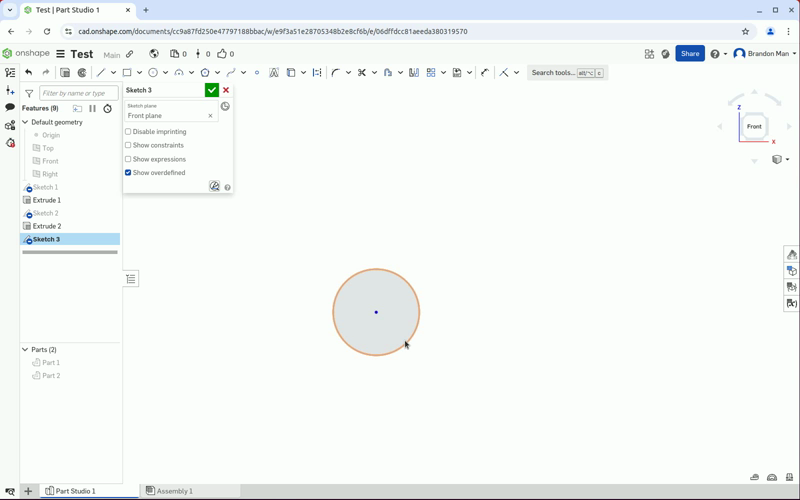
scroll(6)
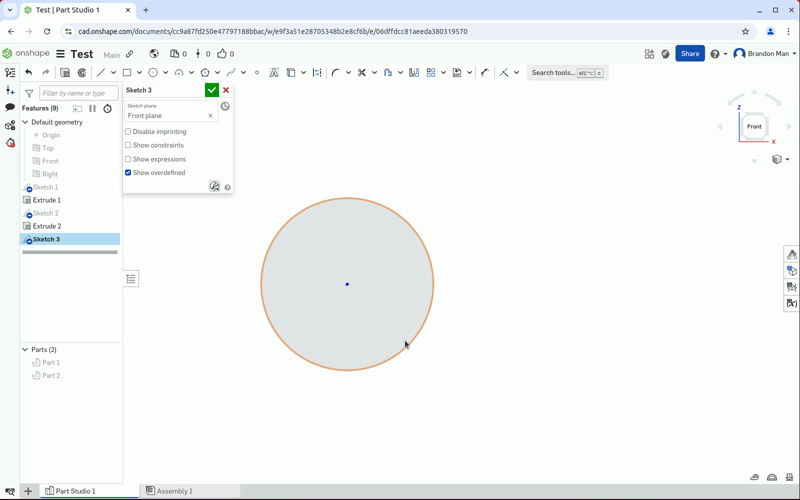
scroll(6)
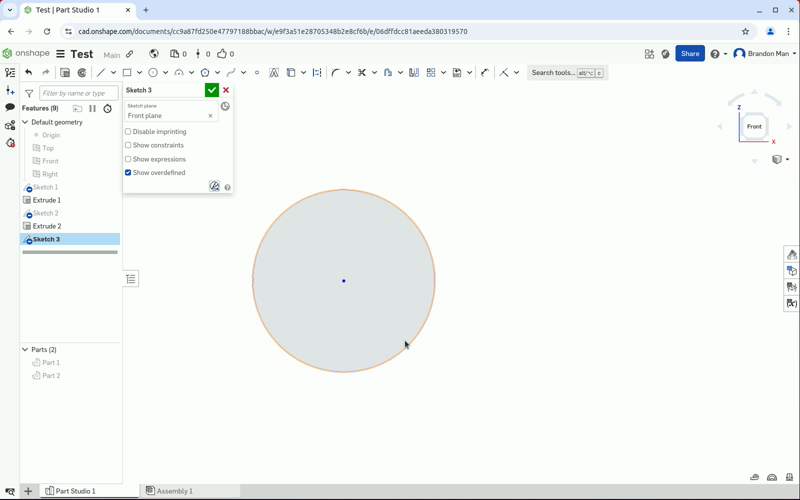
scroll(6)
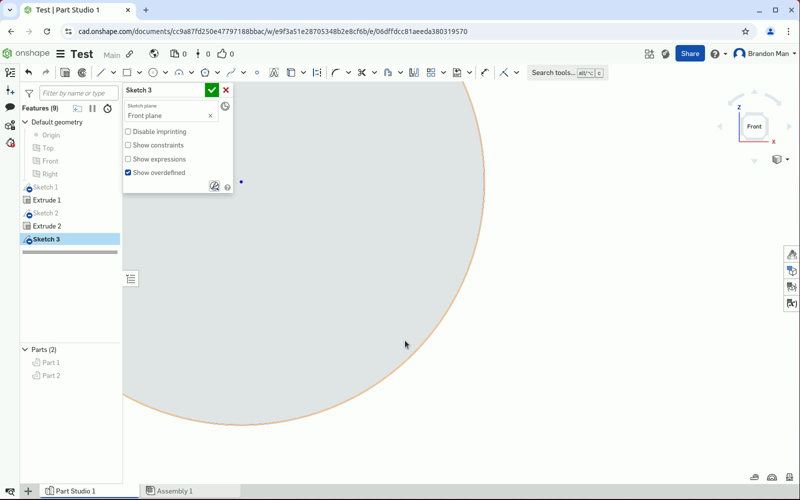
click(405, 340)
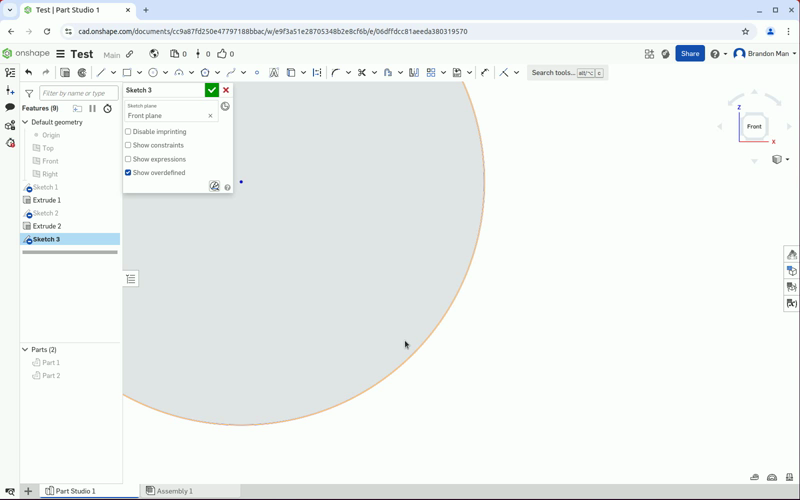
scroll(-6)
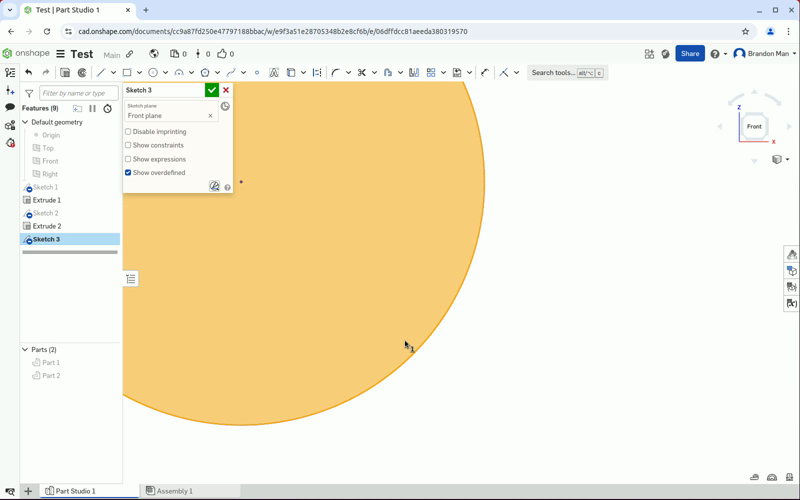
scroll(-6)
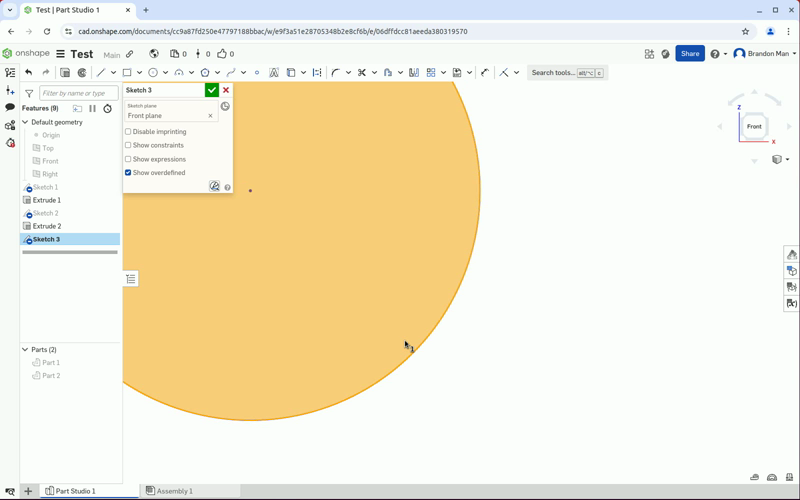
scroll(-6)
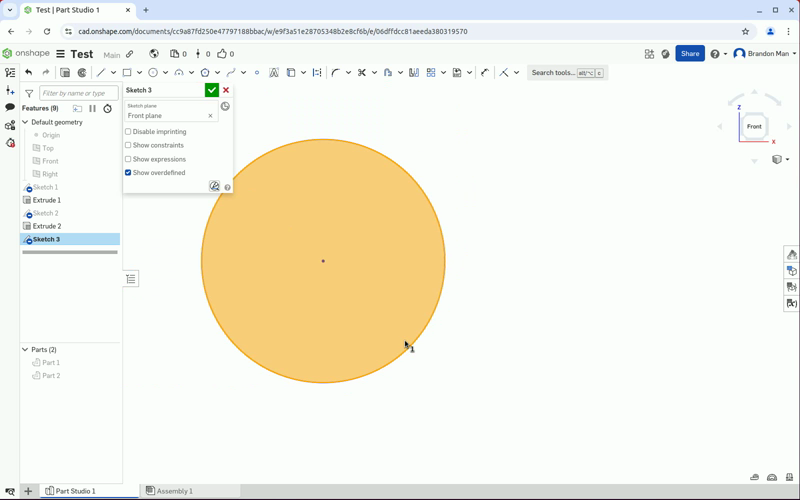
scroll(-6)
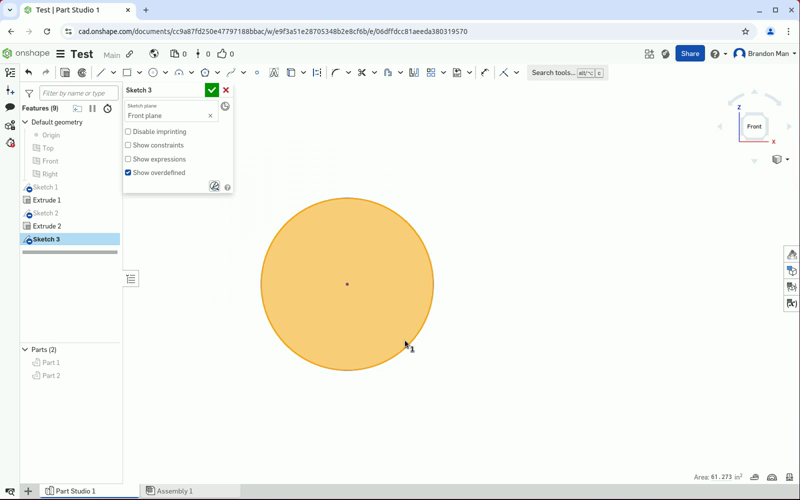
scroll(-6)
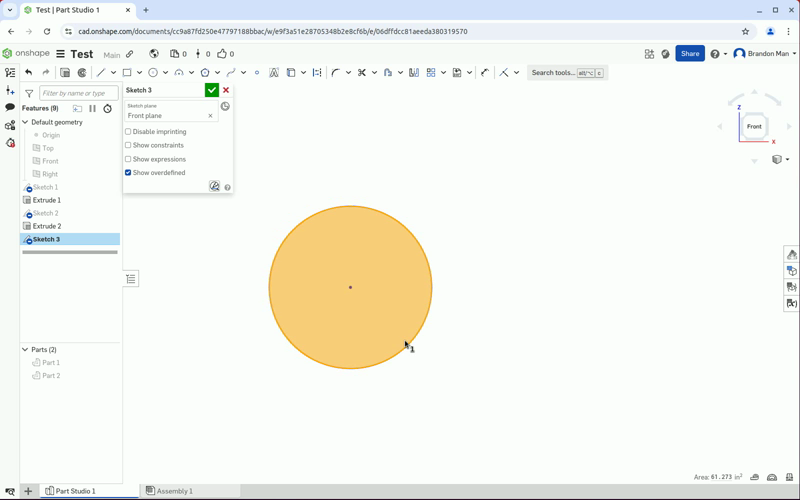
scroll(-6)
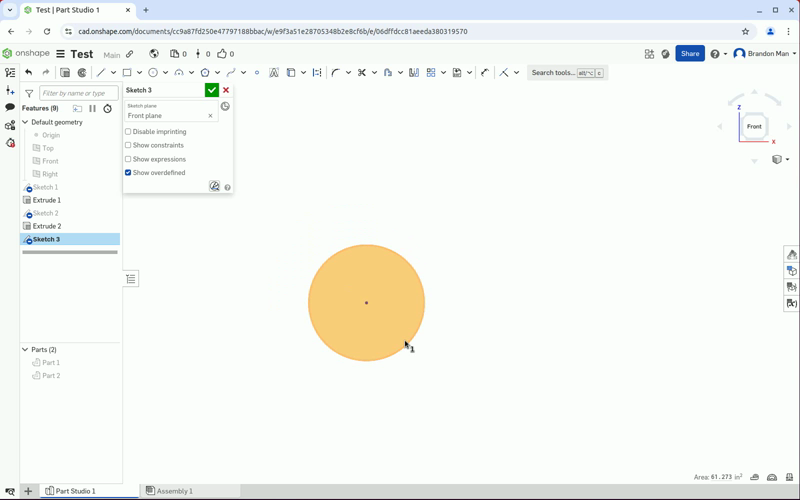
scroll(-6)
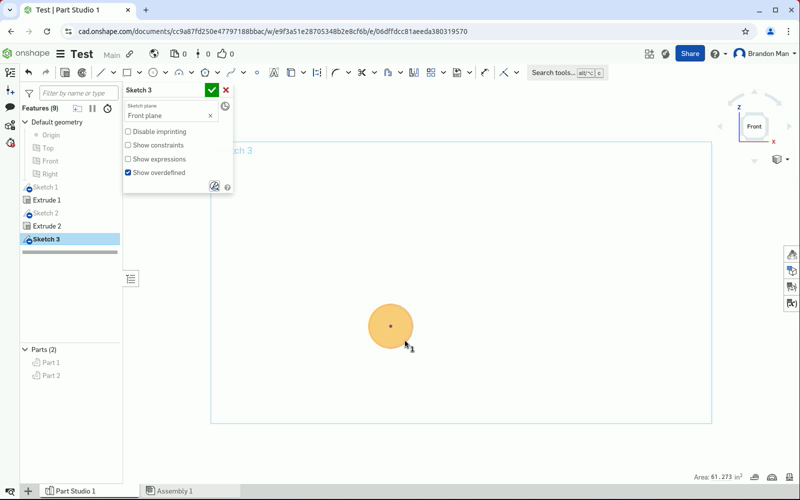
mouse_move(73, 352)
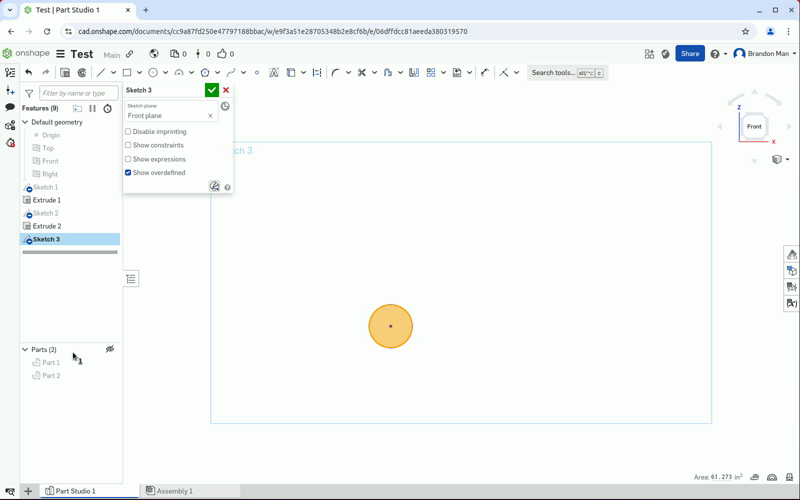
key(shift+y)
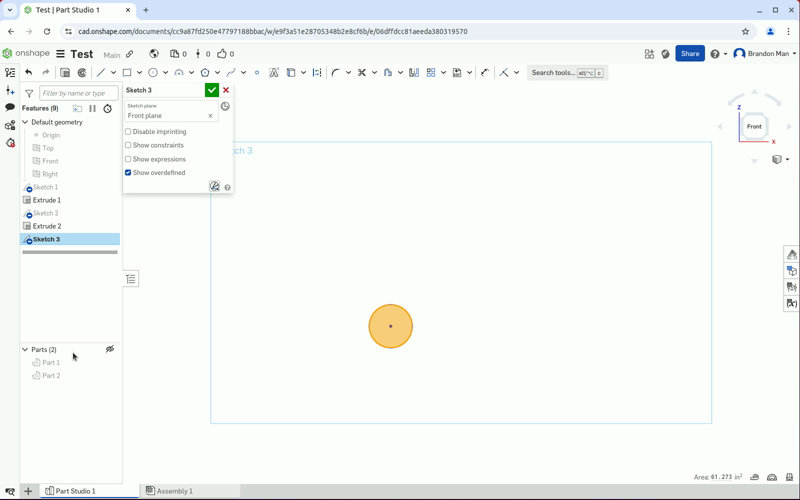
key(shift+e)
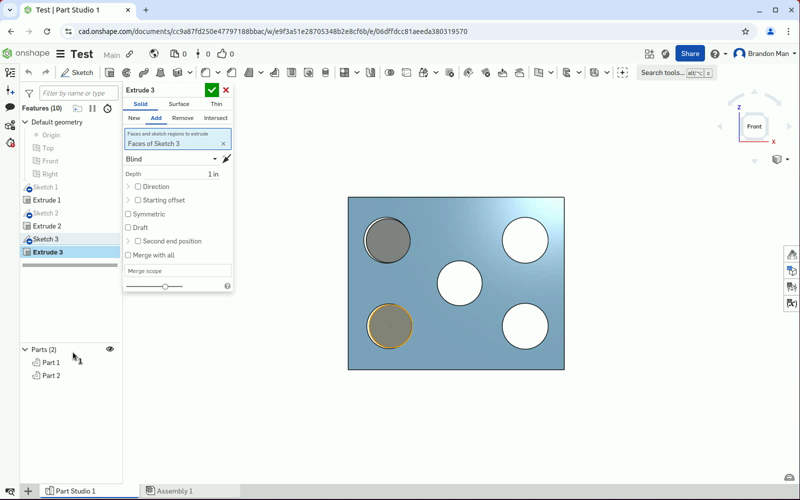
mouse_move(143, 106)
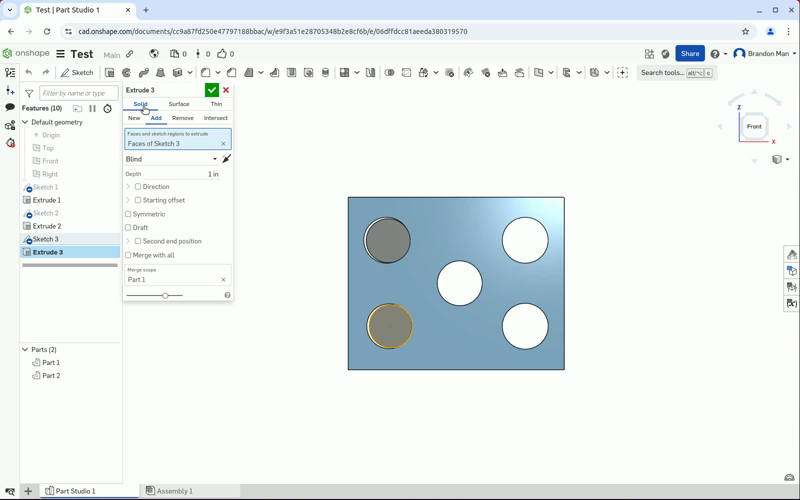
click(143, 106)
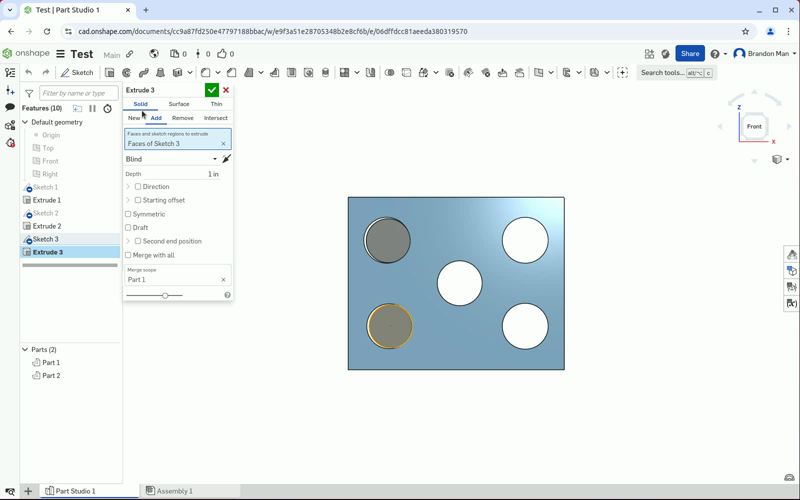
mouse_move(137, 120)
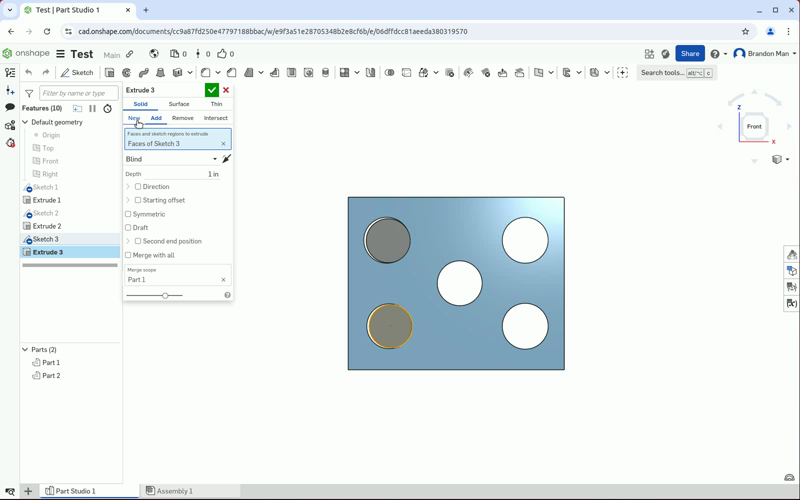
click(137, 120)
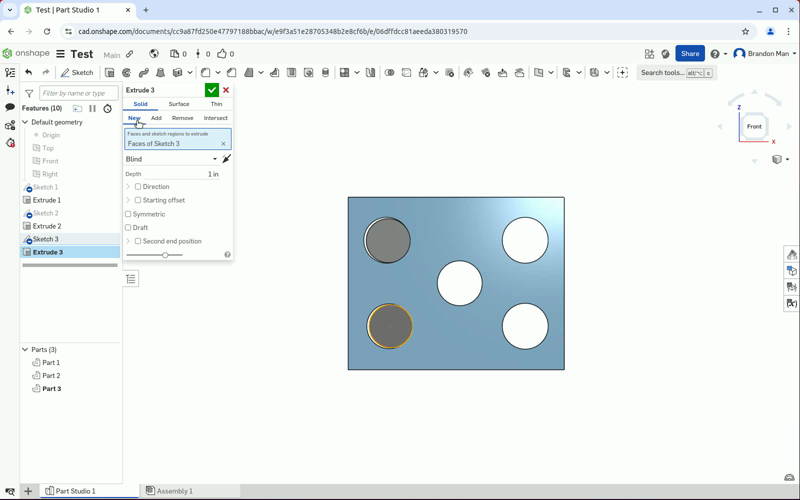
key(tab, 4)
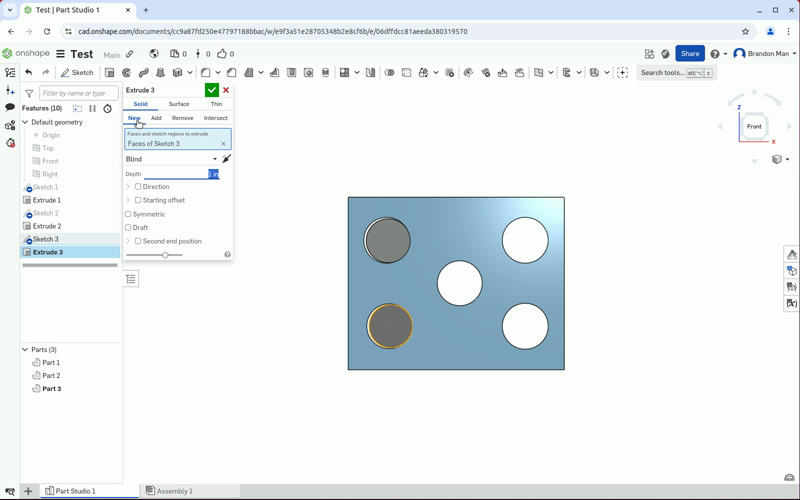
text(13.239)
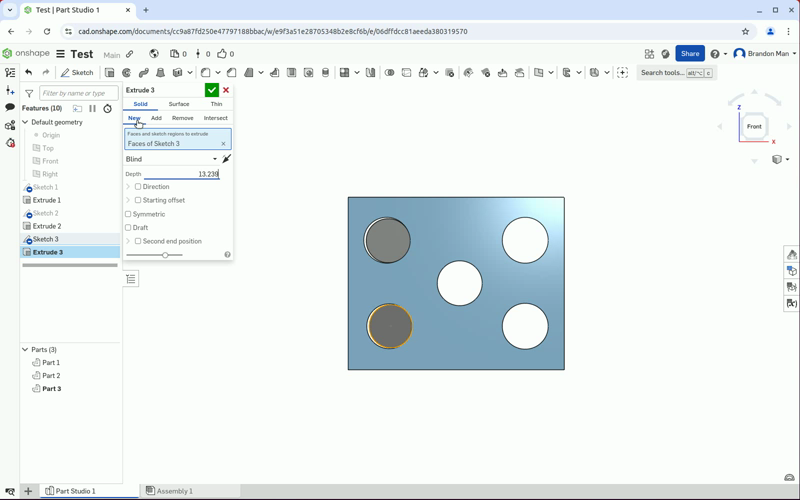
key(enter)
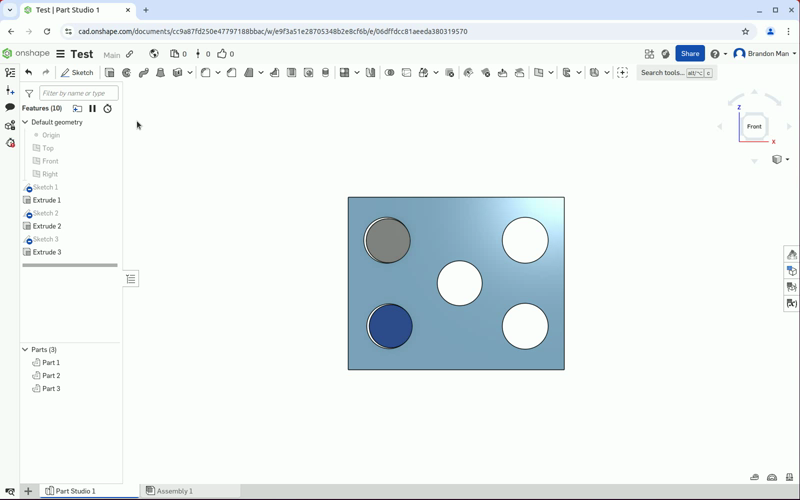
key(shift+h)
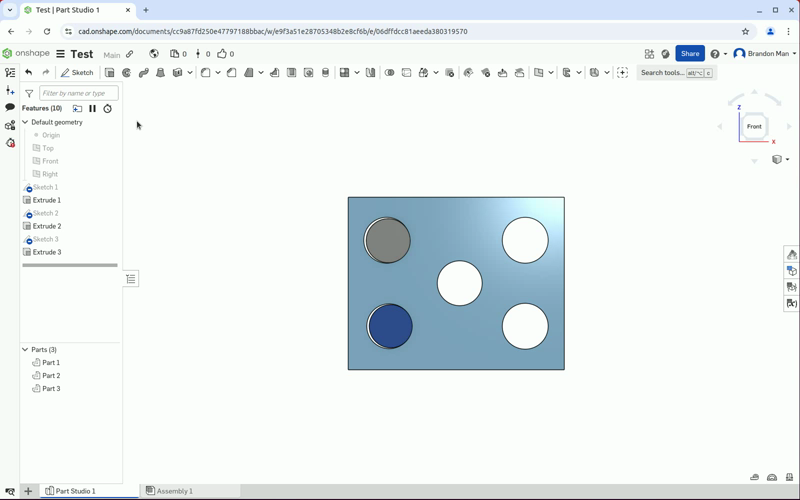
key(shift+h)
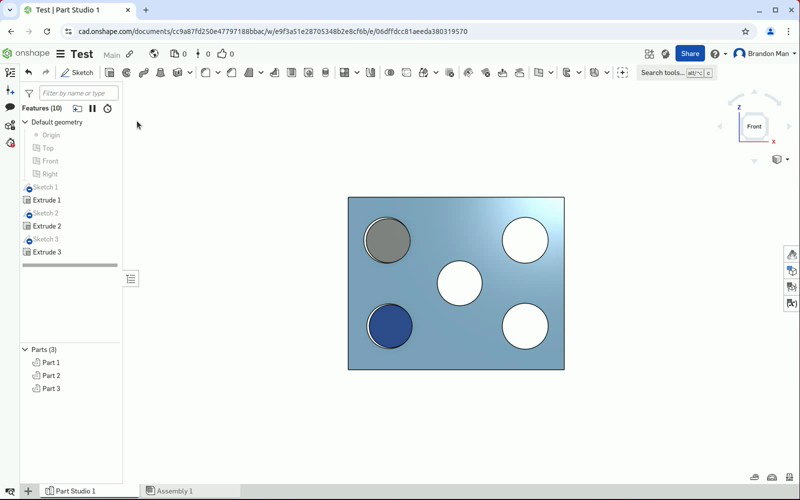
mouse_move(73, 189)
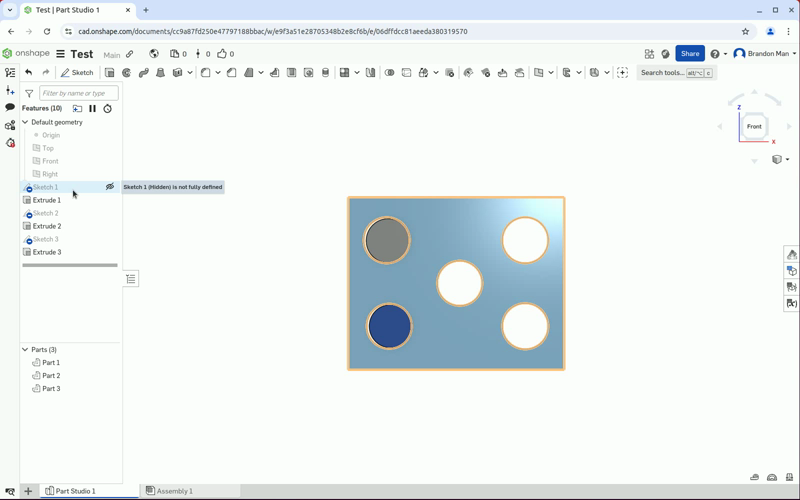
click(73, 189)
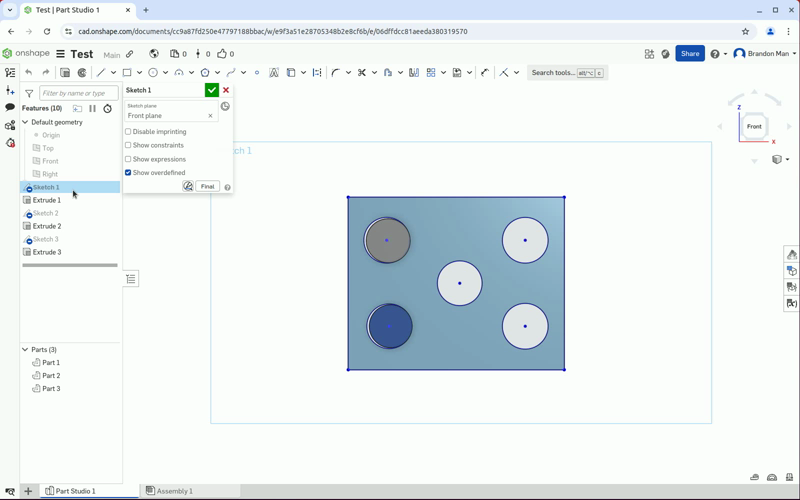
mouse_move(229, 92)
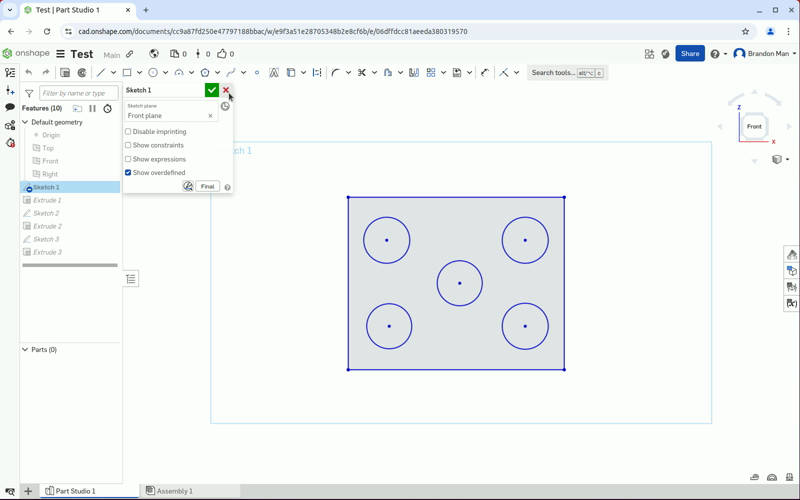
click(229, 92)
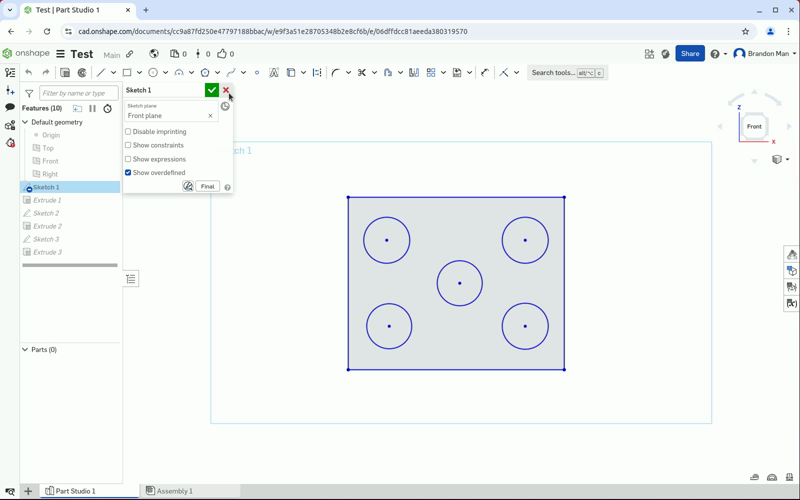
key(shift+s)
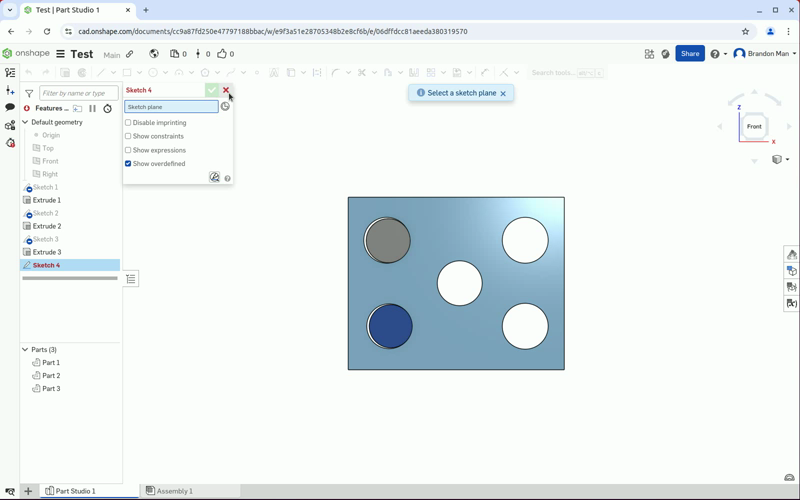
mouse_move(73, 163)
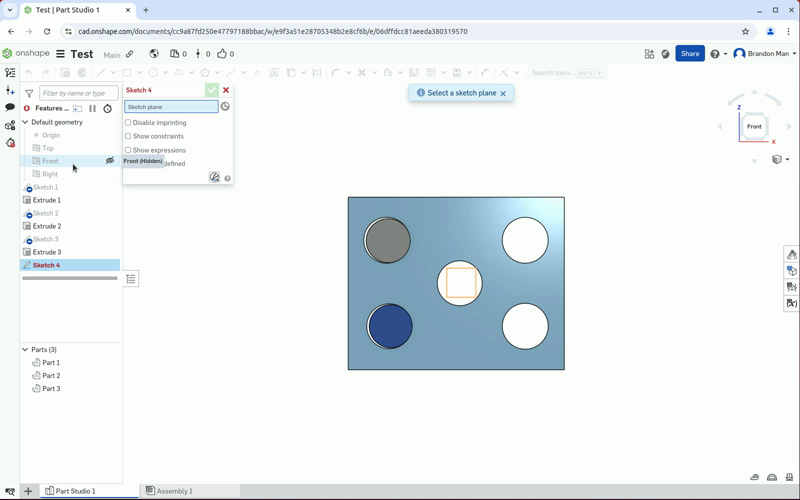
click(73, 163)
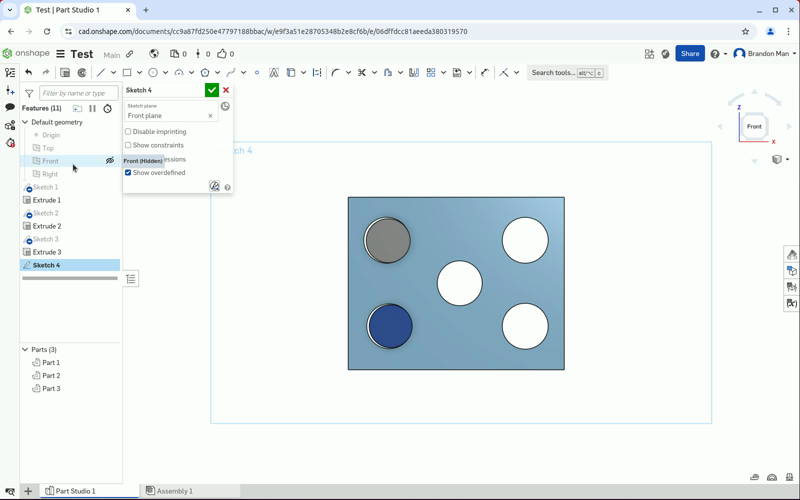
mouse_move(73, 352)
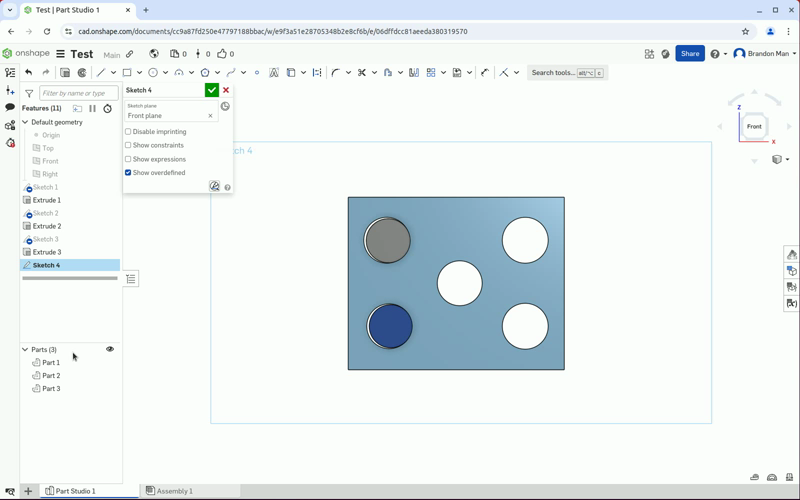
key(y)
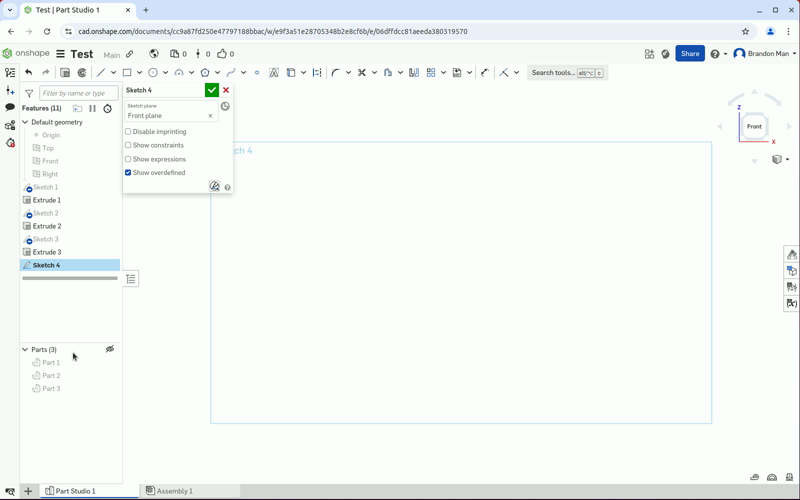
key(c)
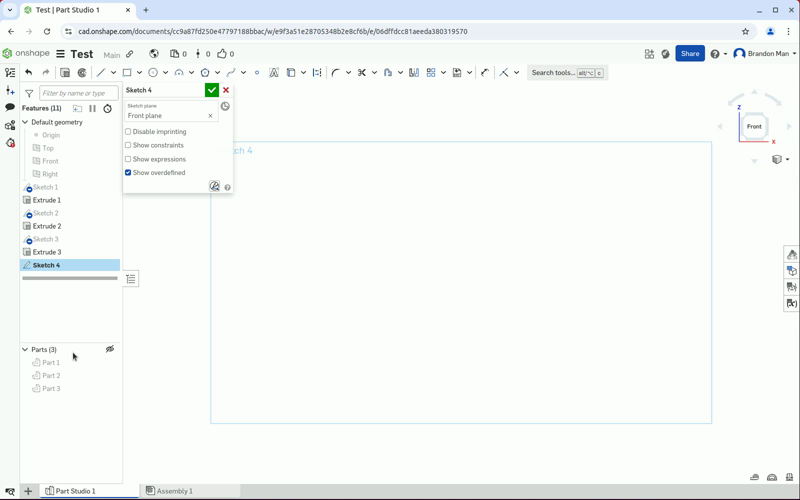
key_down(shift)
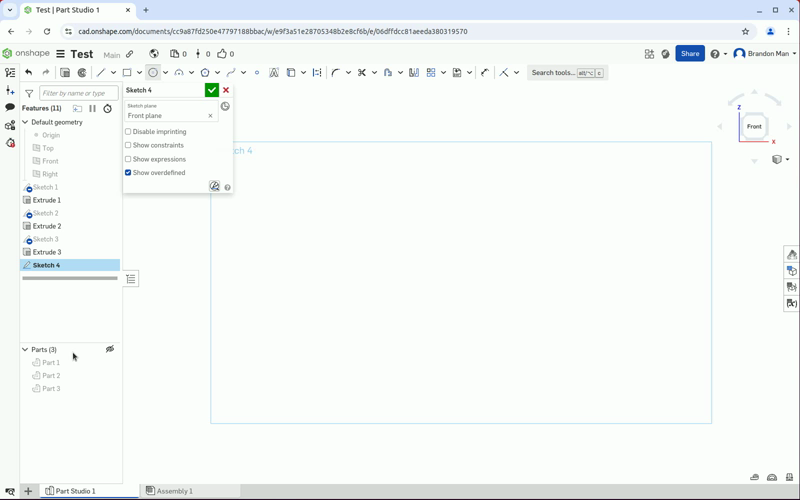
mouse_move(461, 282)
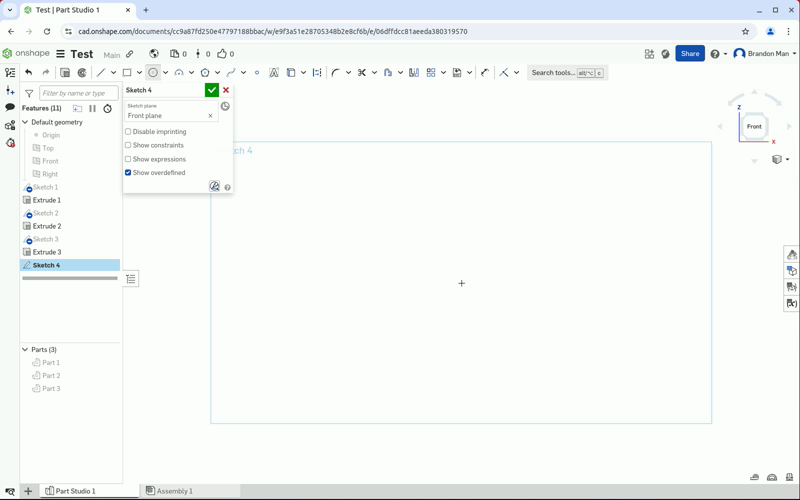
click(461, 282)
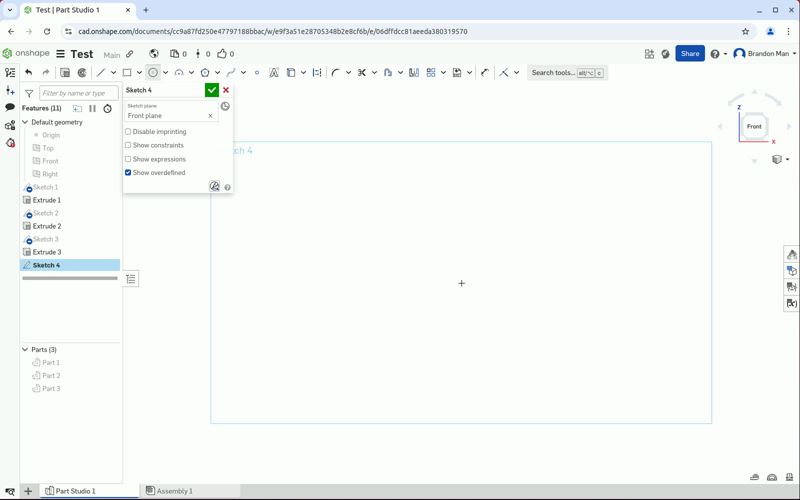
key_up(shift)
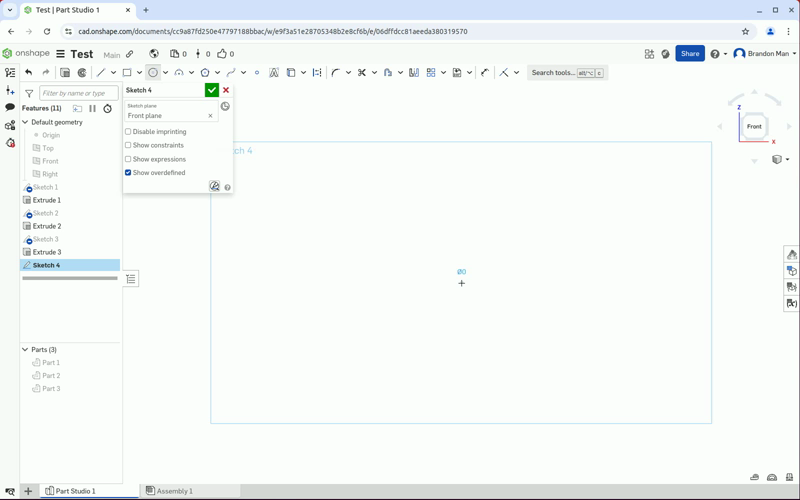
mouse_move(484, 282)
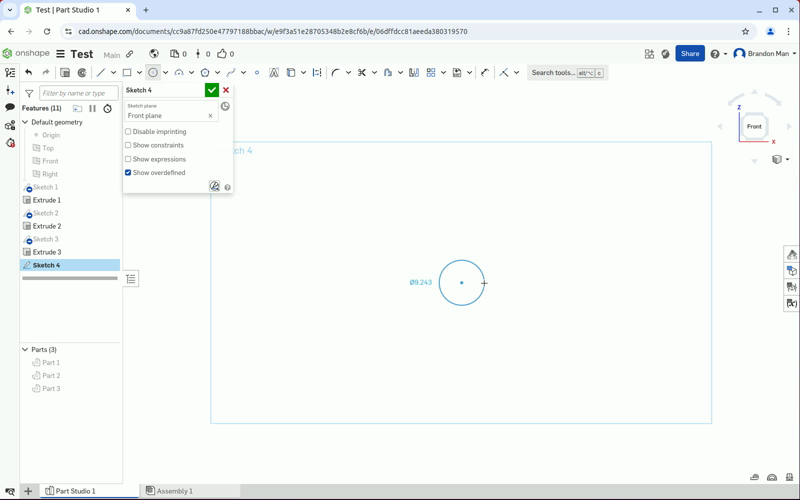
click(484, 282)
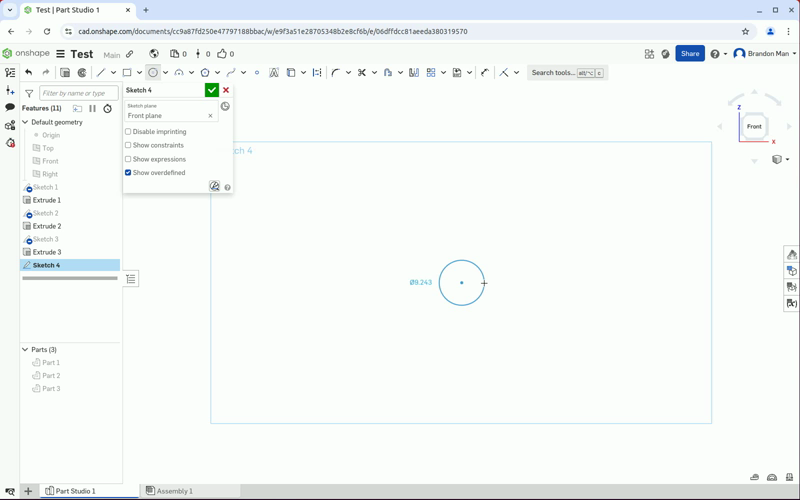
key(esc)
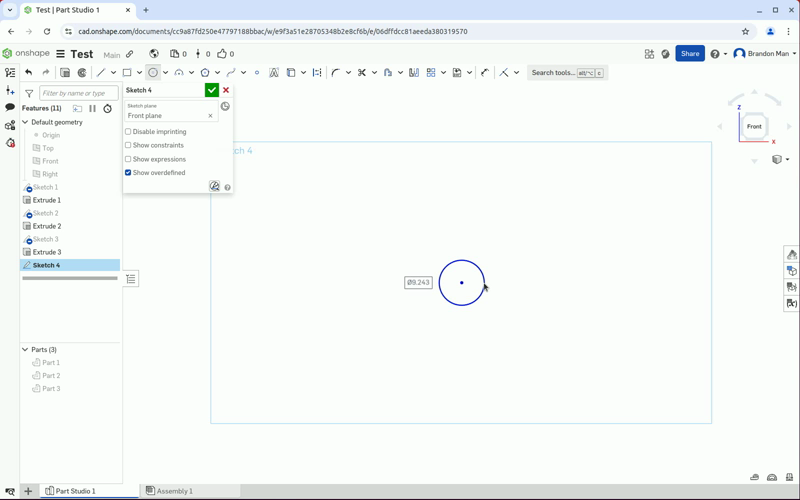
mouse_move(474, 287)
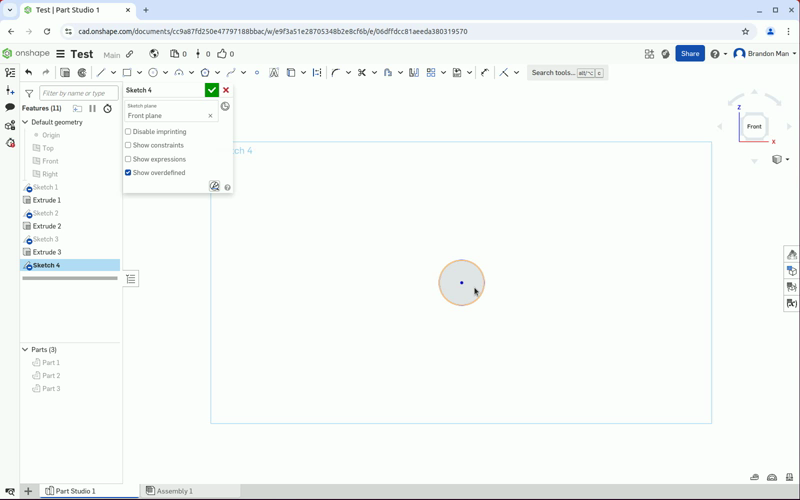
scroll(6)
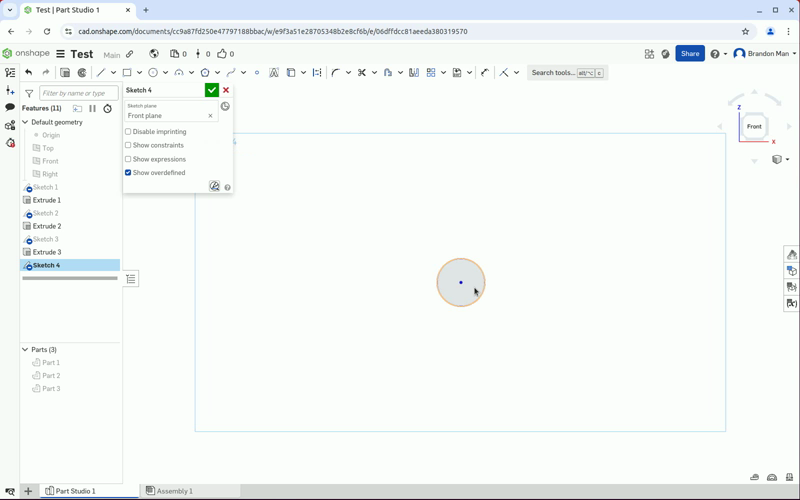
scroll(6)
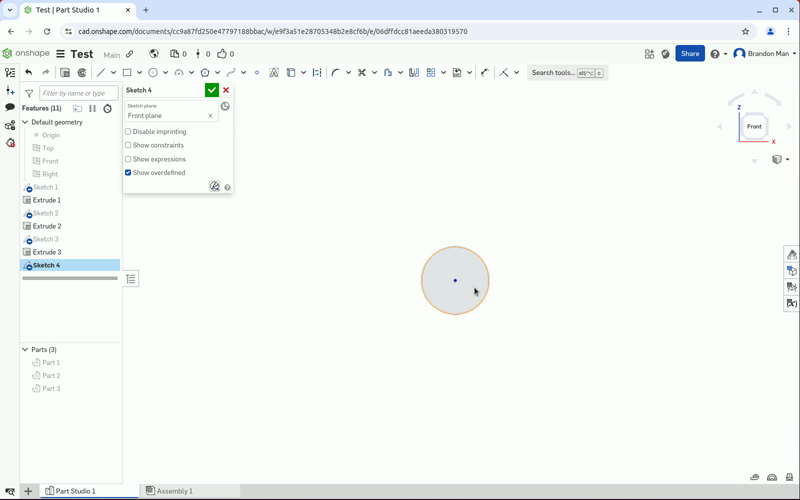
scroll(6)
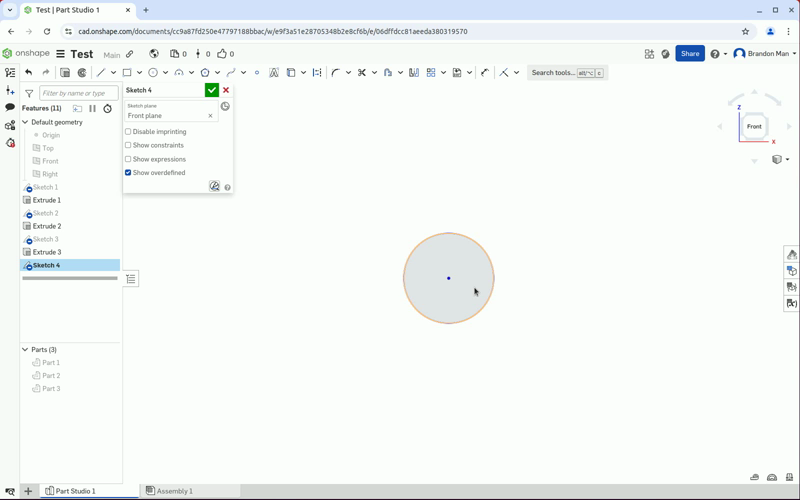
scroll(6)
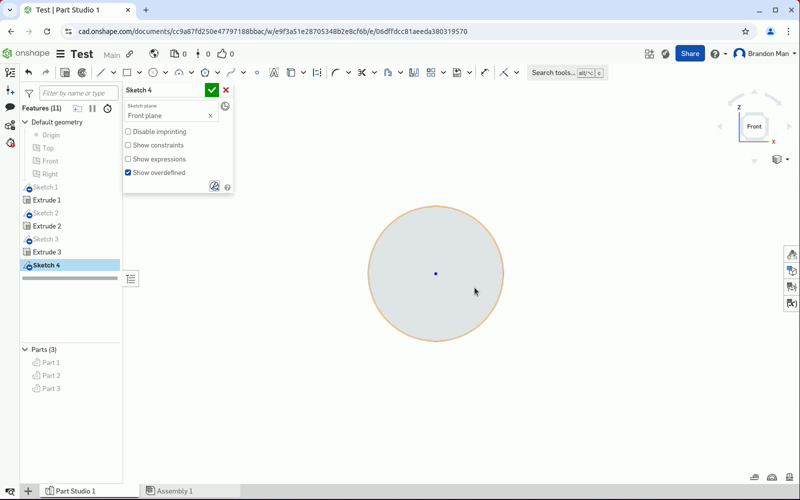
scroll(6)
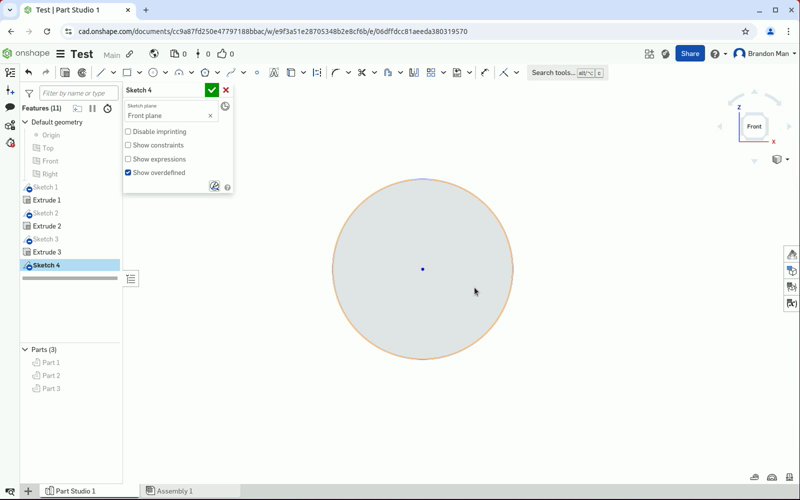
scroll(6)
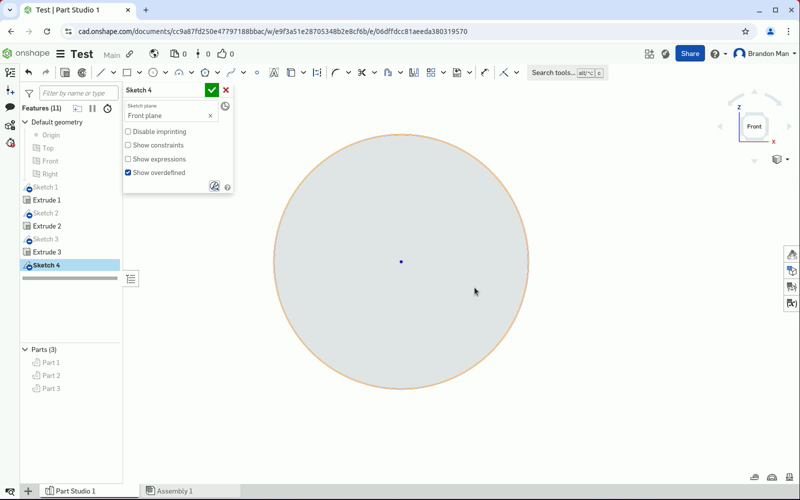
scroll(6)
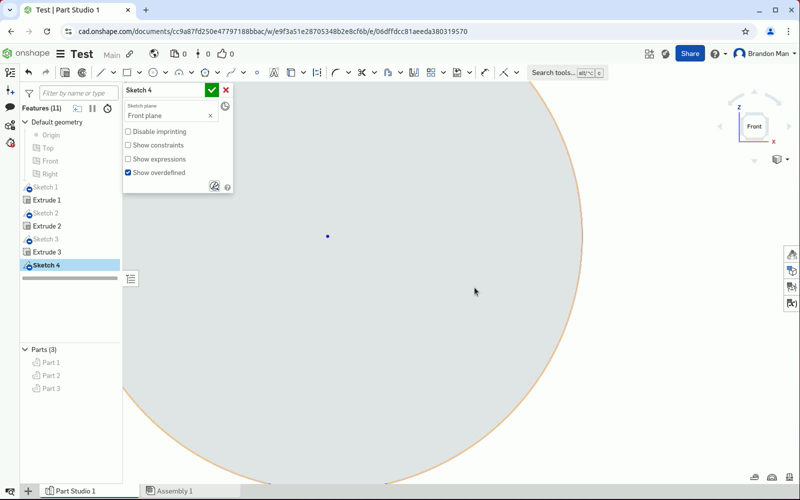
click(474, 287)
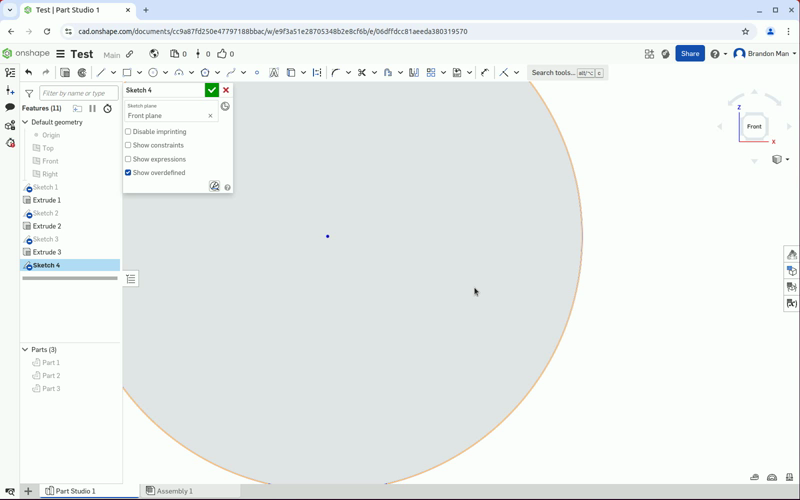
scroll(-6)
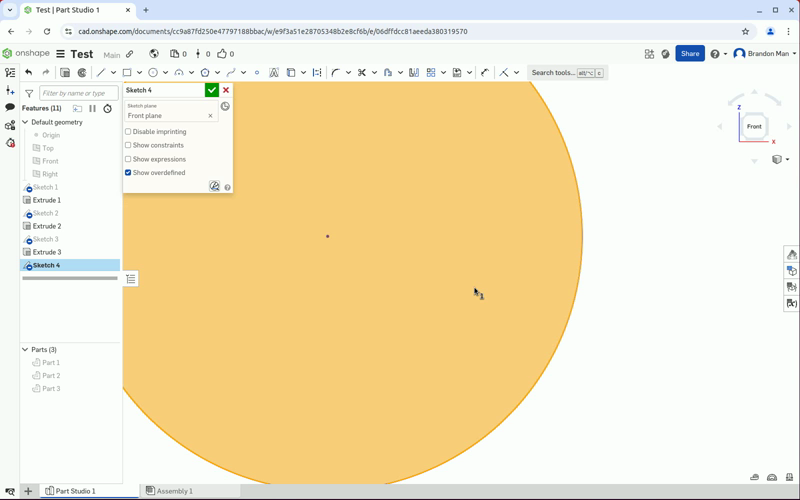
scroll(-6)
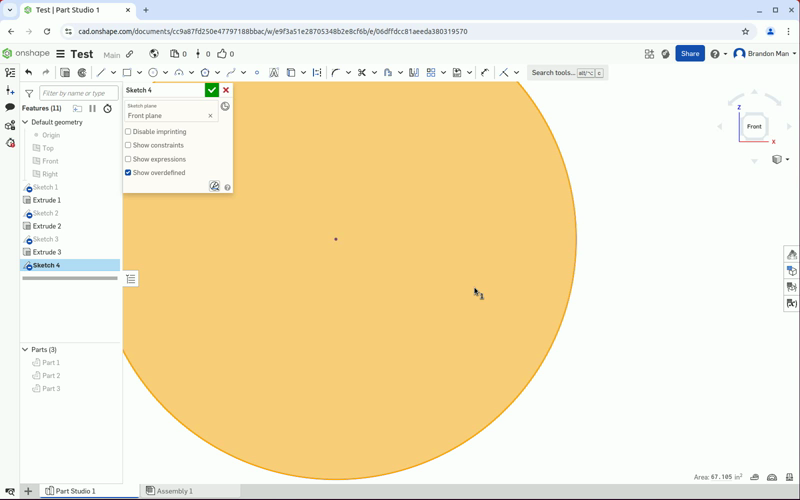
scroll(-6)
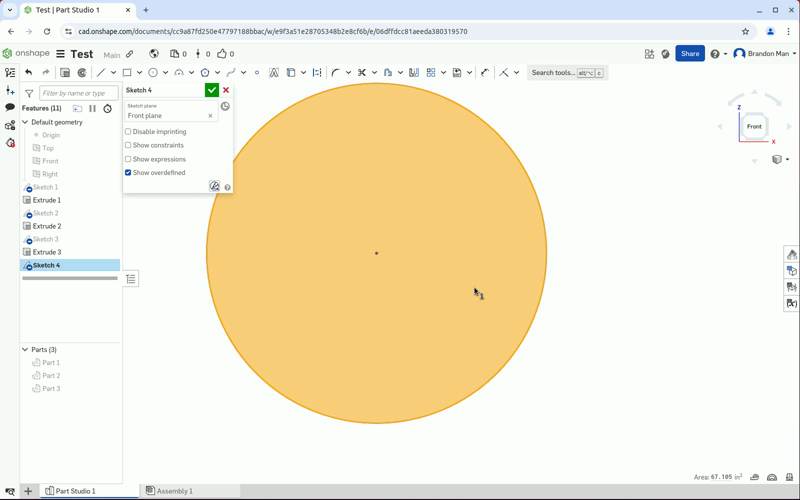
scroll(-6)
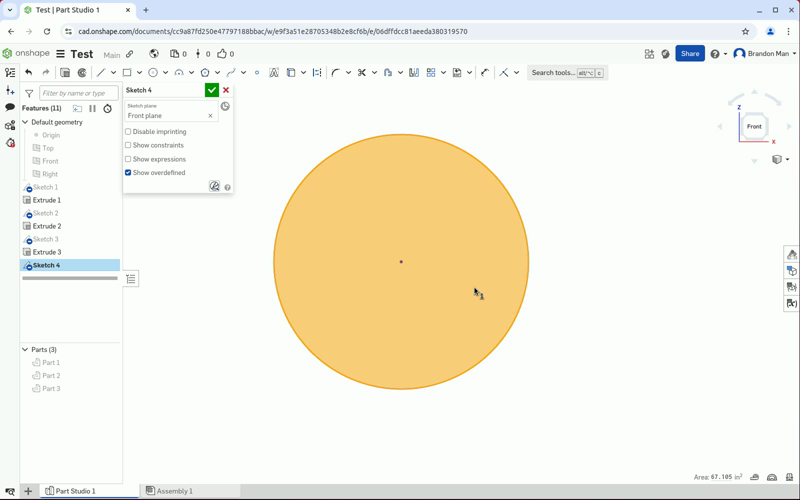
scroll(-6)
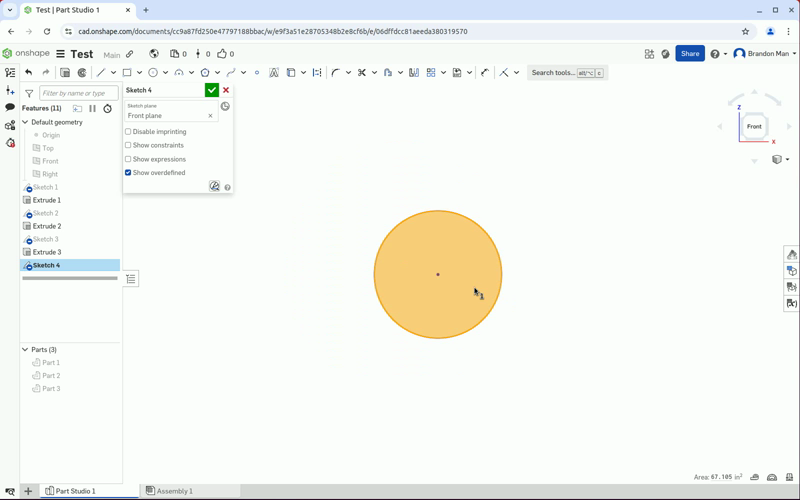
scroll(-6)
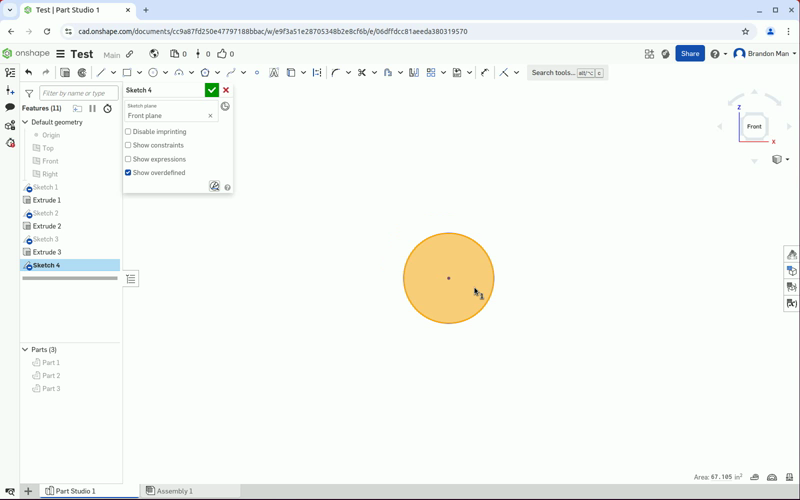
scroll(-6)
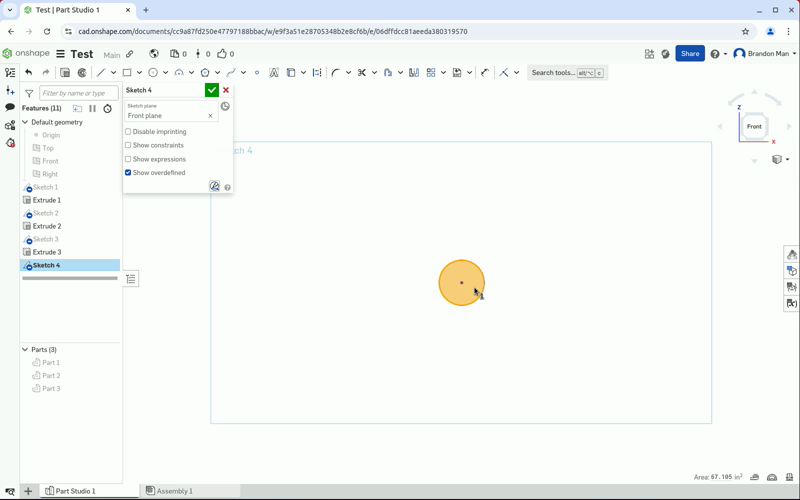
mouse_move(73, 352)
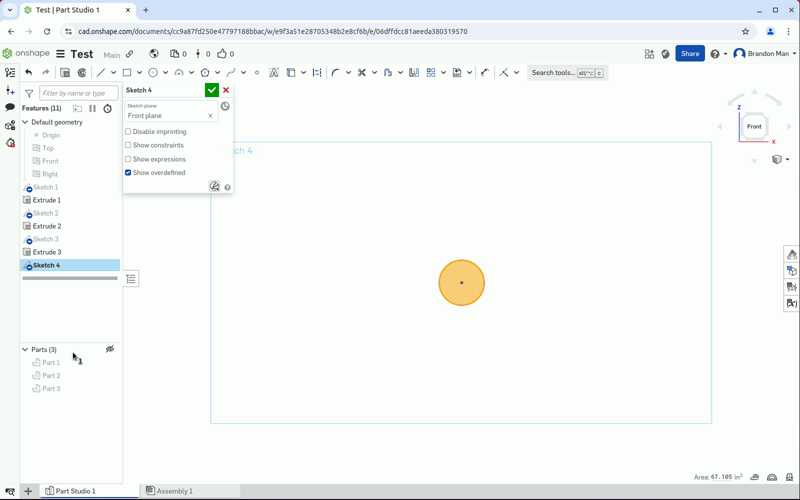
key(shift+y)
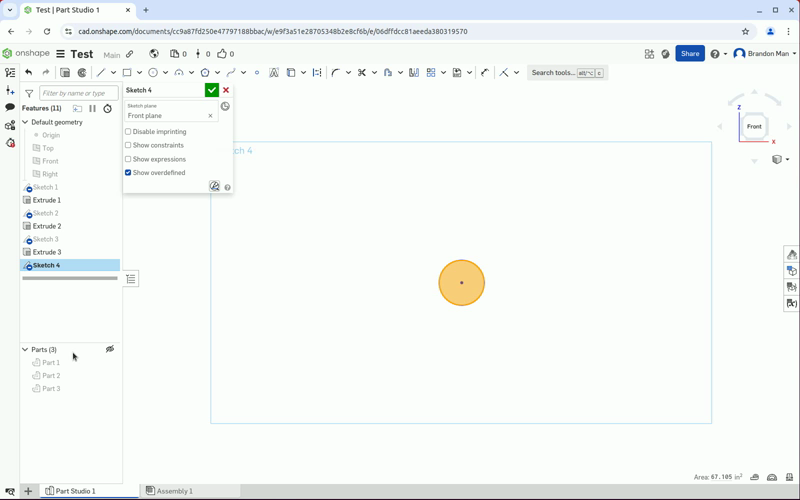
key(shift+e)
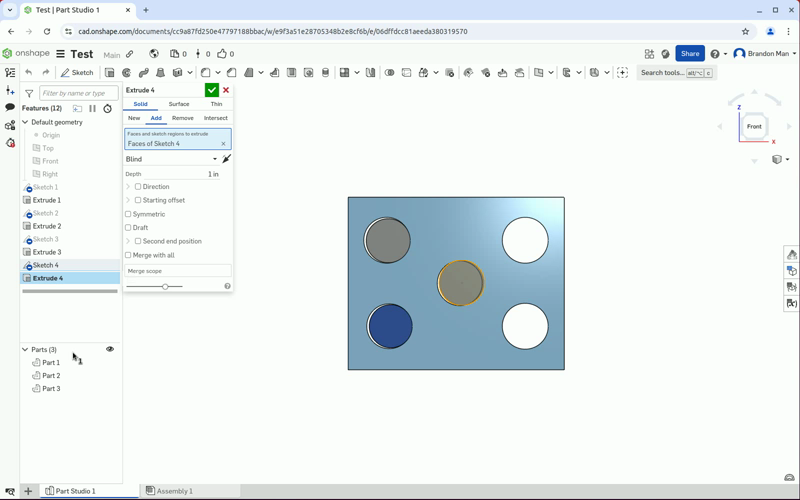
mouse_move(143, 106)
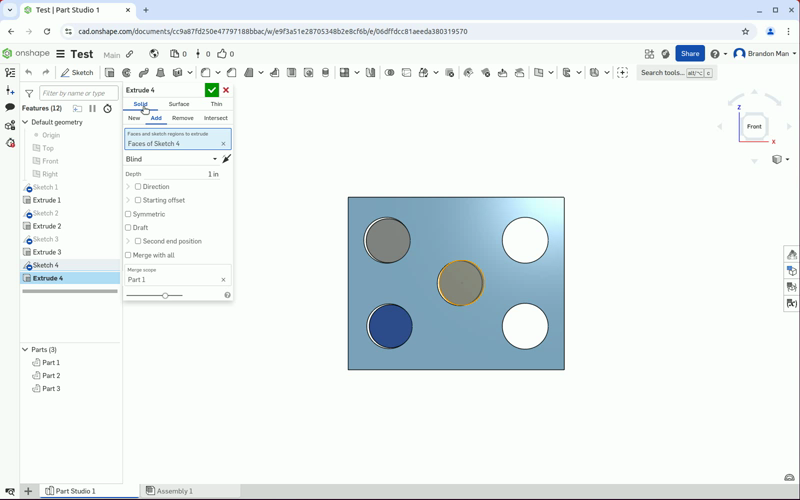
click(143, 106)
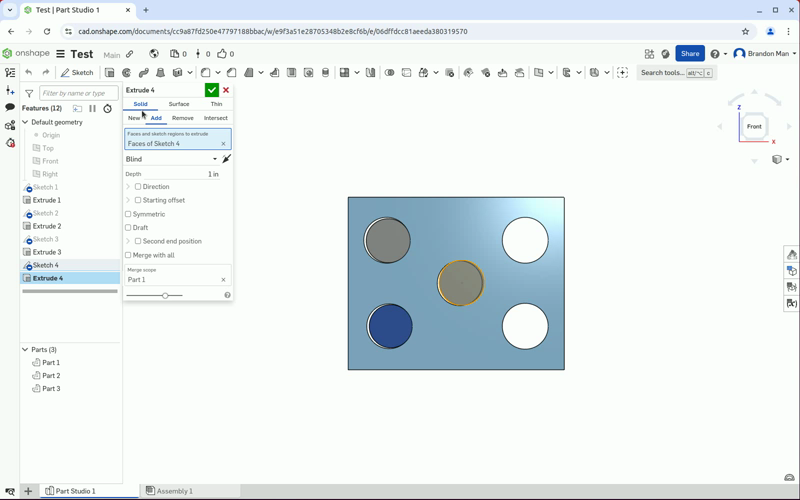
mouse_move(137, 120)
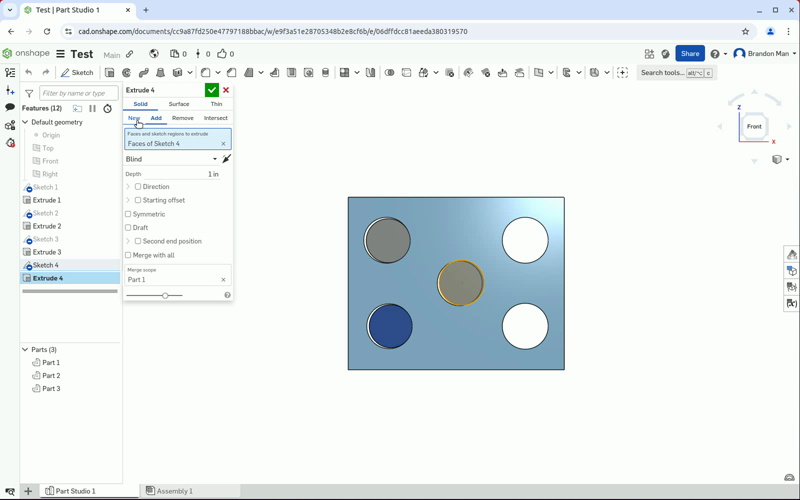
click(137, 120)
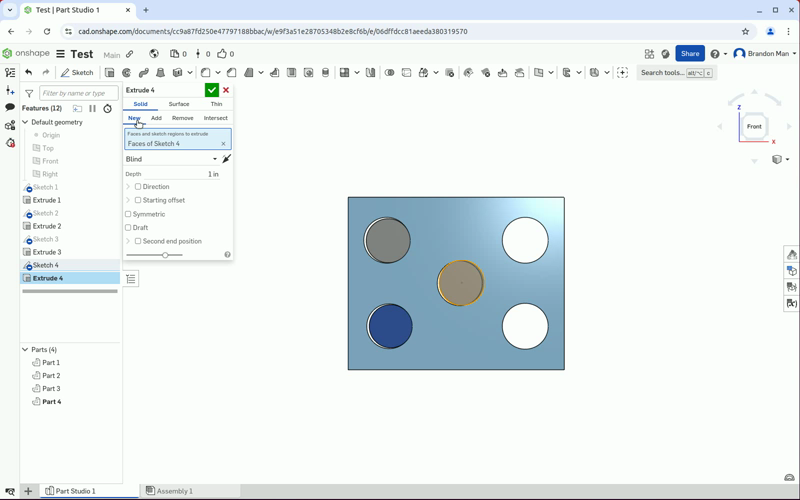
key(tab, 4)
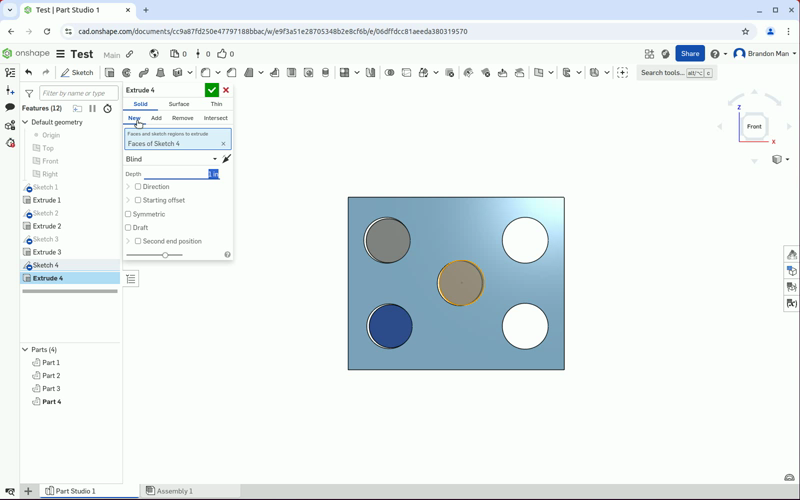
text(13.239)
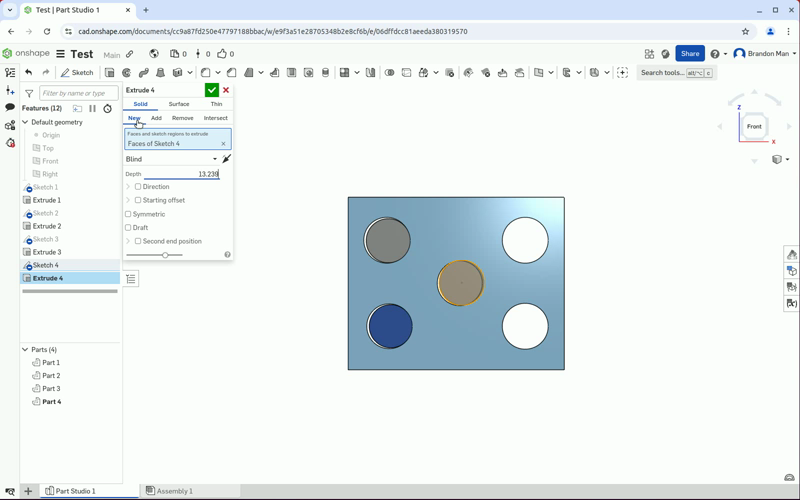
key(enter)
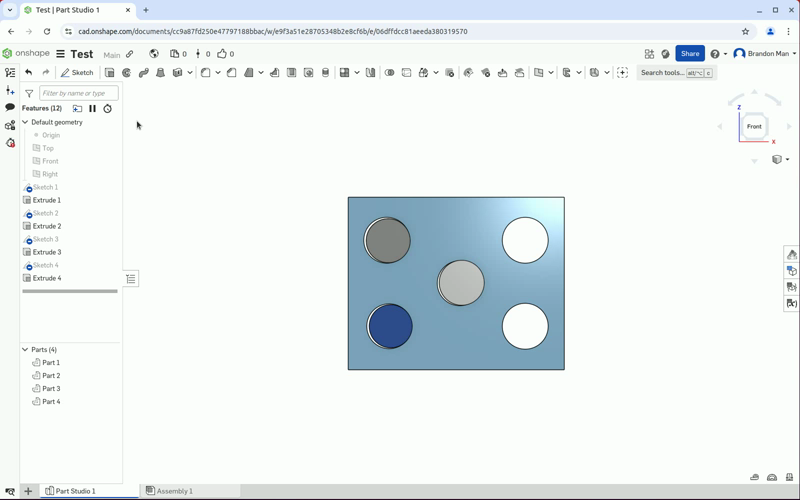
key(shift+h)
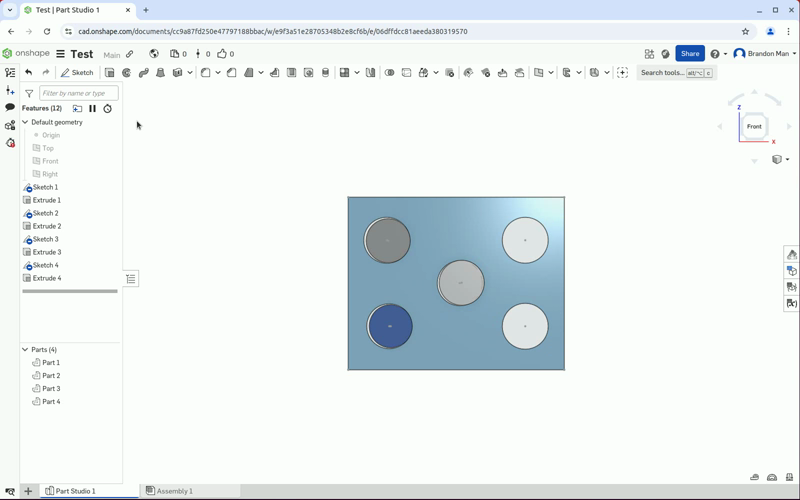
key(shift+h)
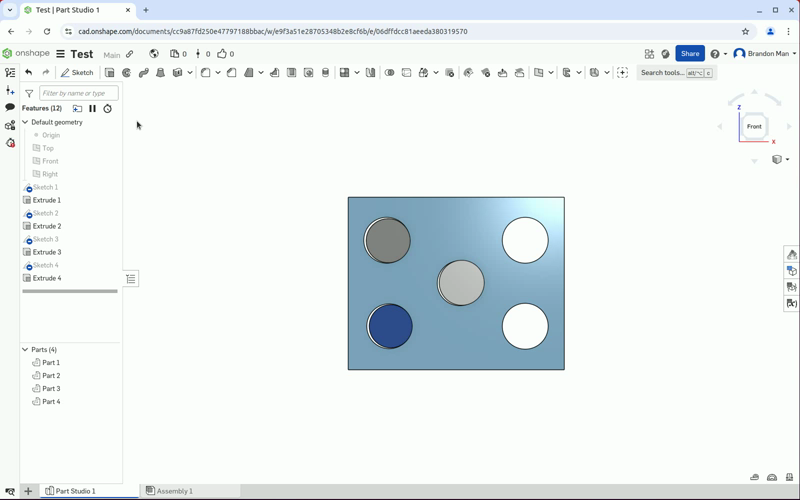
mouse_move(73, 189)
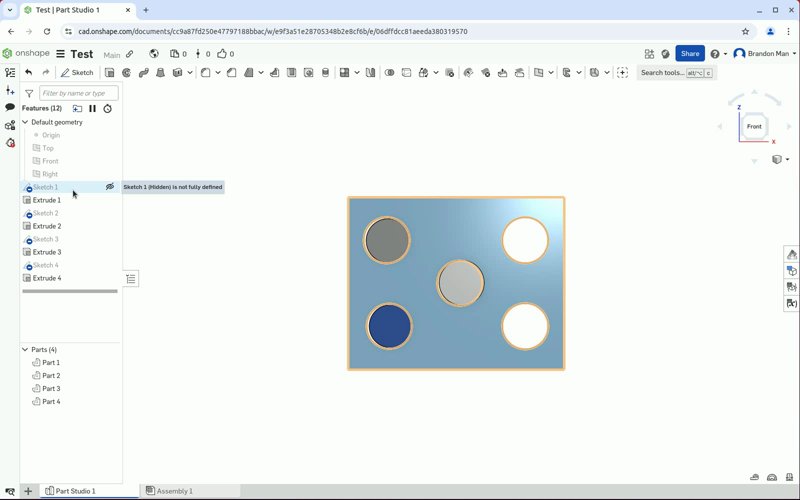
click(73, 189)
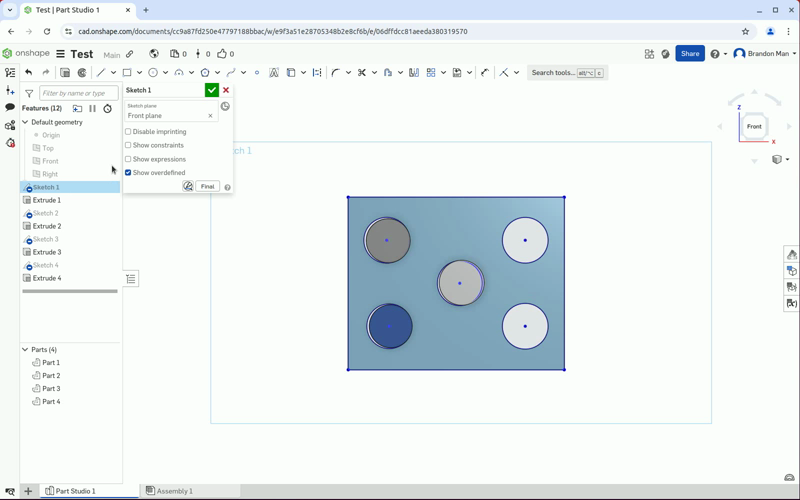
mouse_move(229, 92)
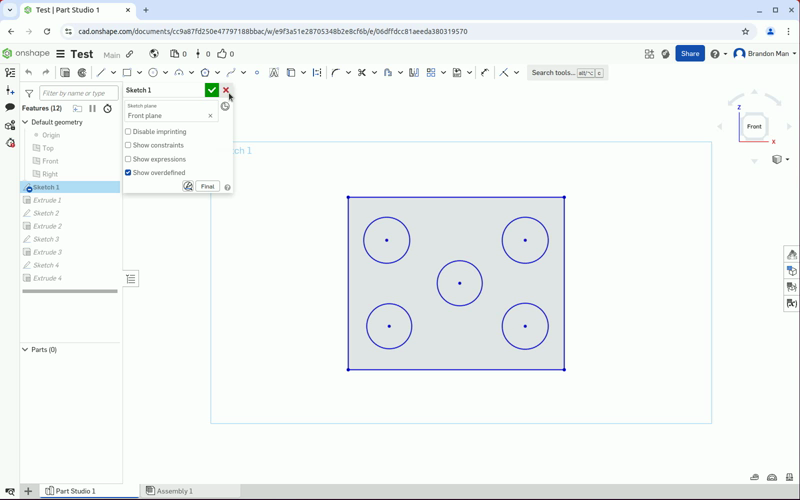
click(229, 92)
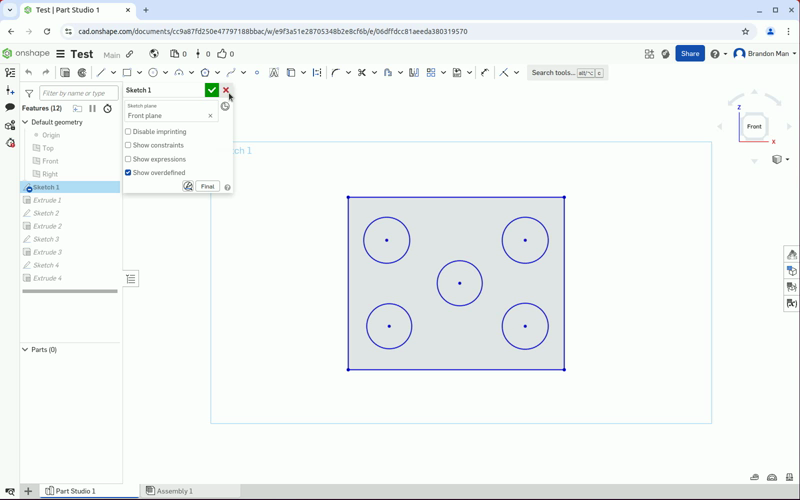
key(shift+s)
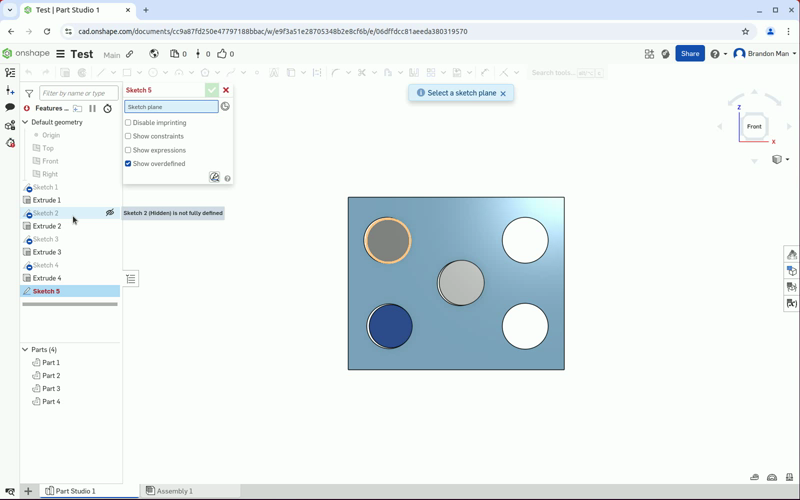
scroll(3)
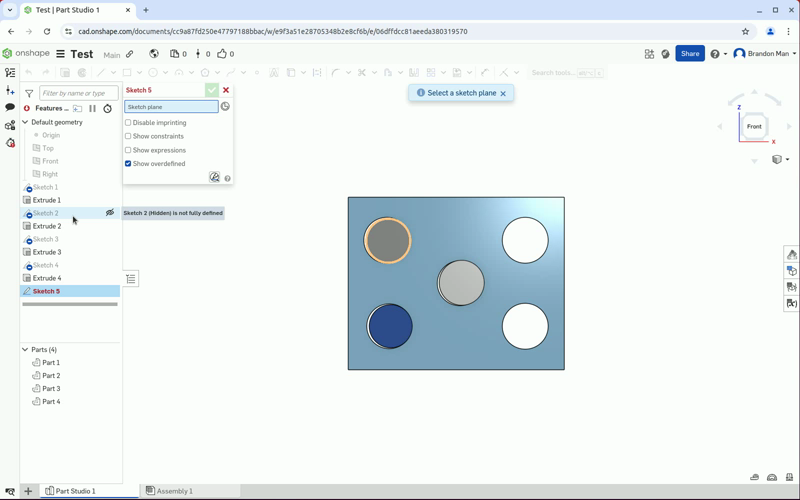
mouse_move(73, 163)
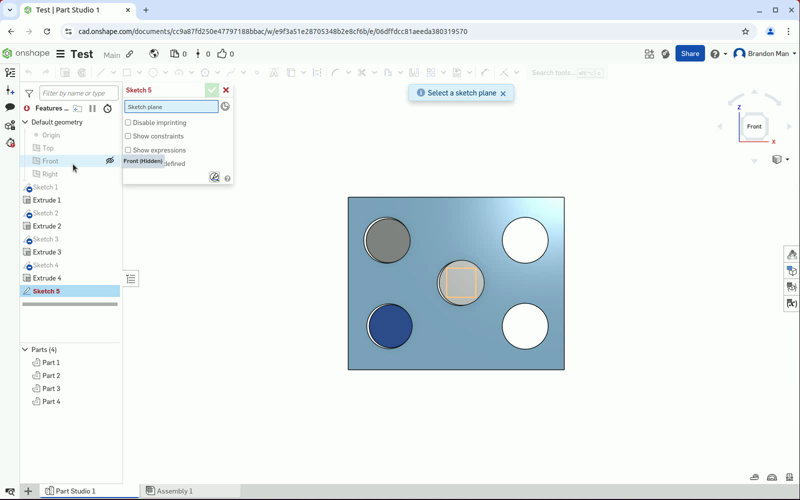
click(73, 163)
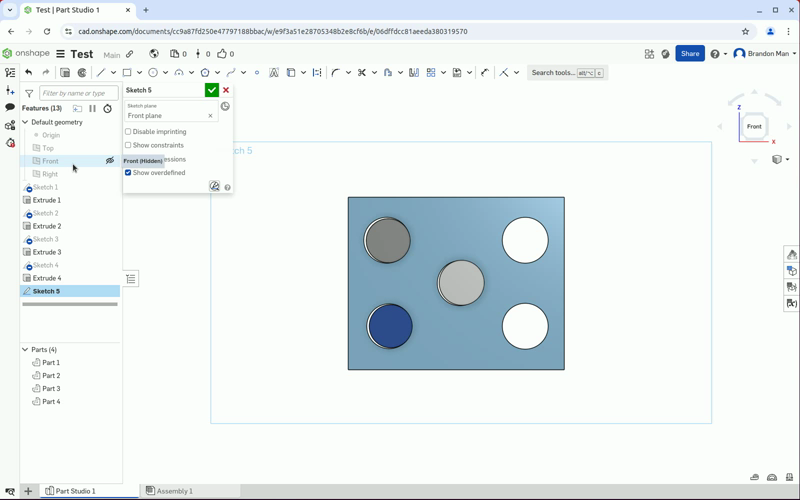
mouse_move(73, 352)
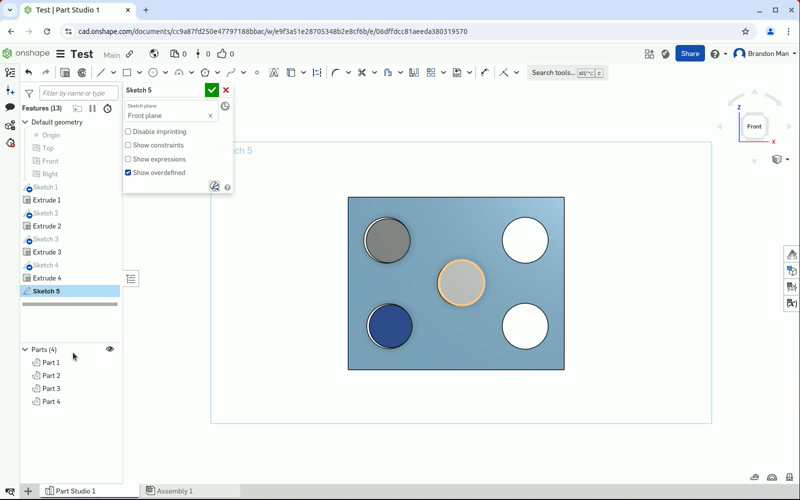
key(y)
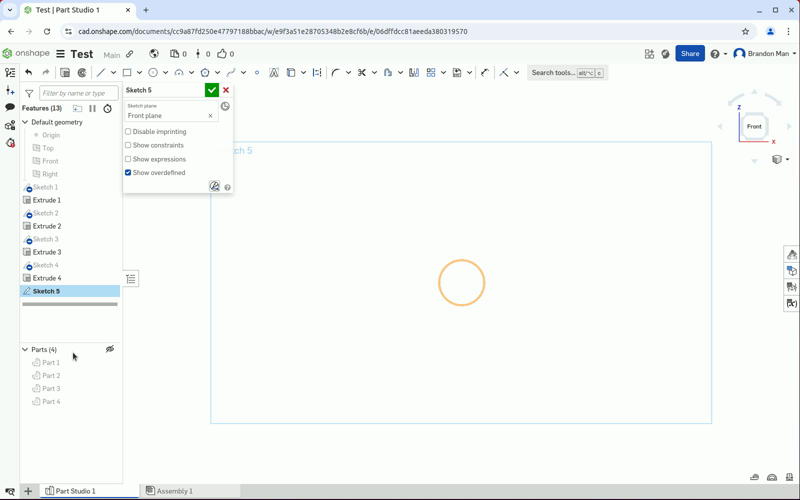
key(c)
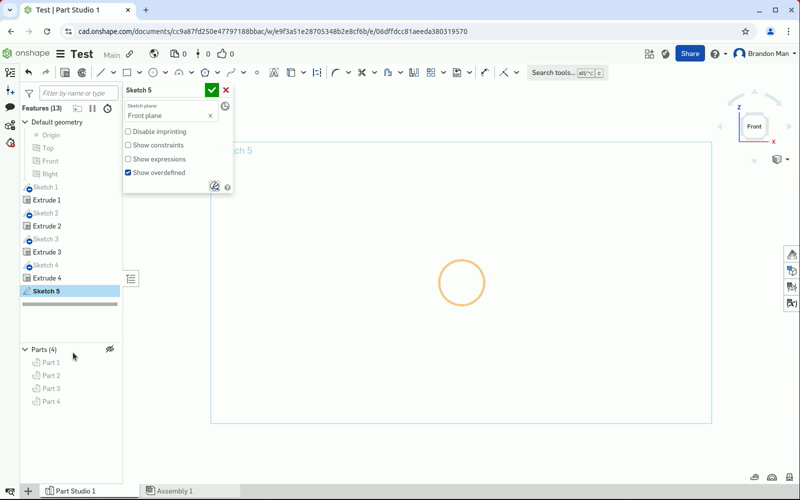
key_down(shift)
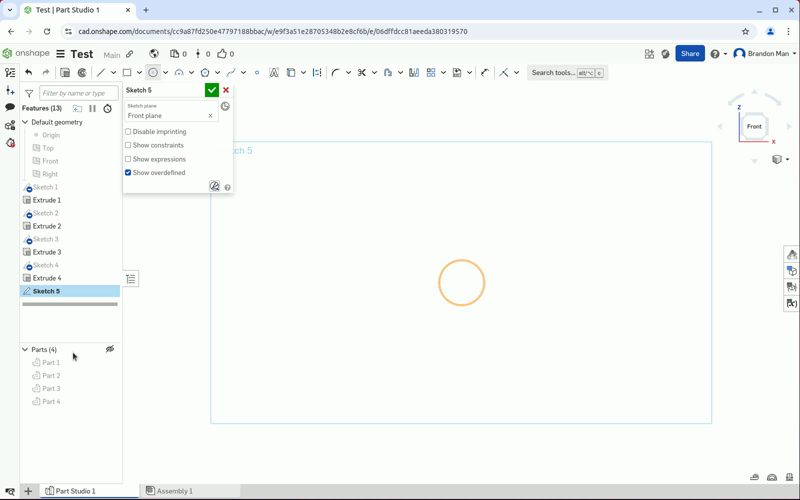
mouse_move(526, 240)
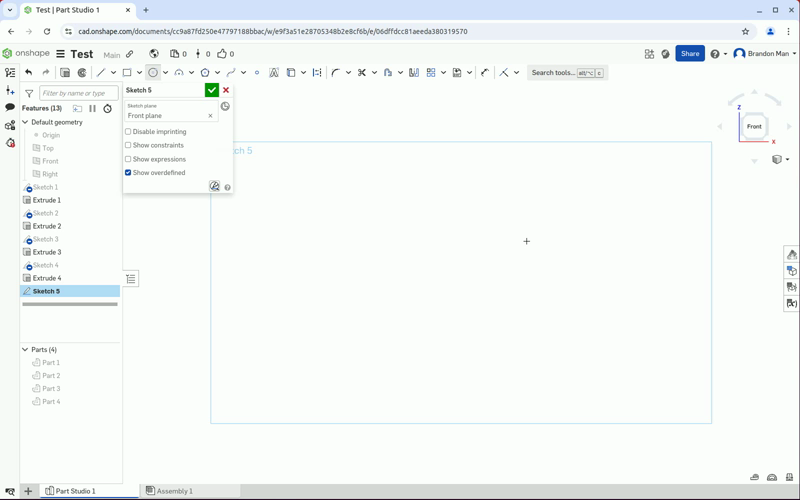
click(526, 240)
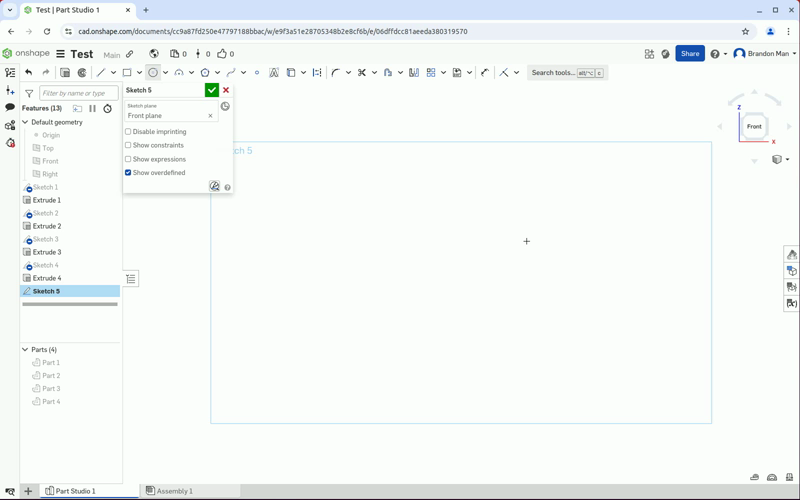
key_up(shift)
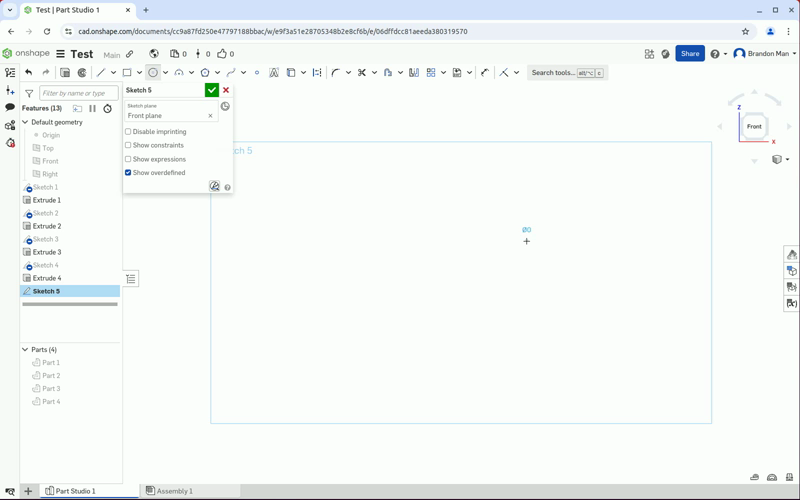
mouse_move(548, 240)
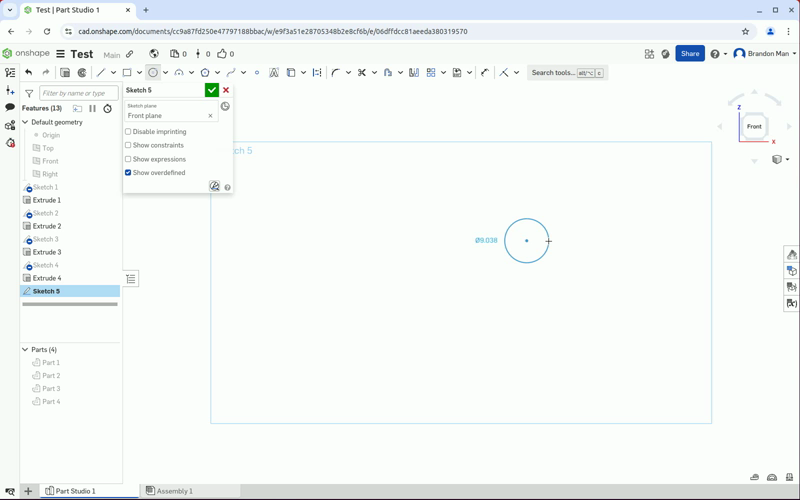
click(548, 240)
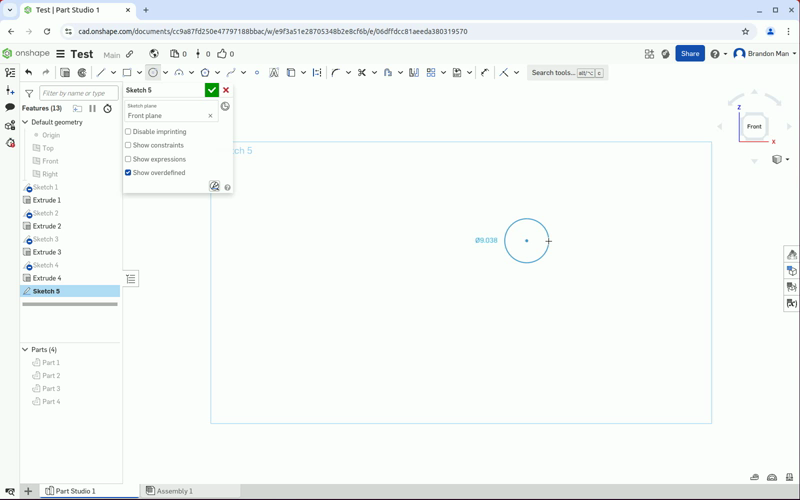
key(esc)
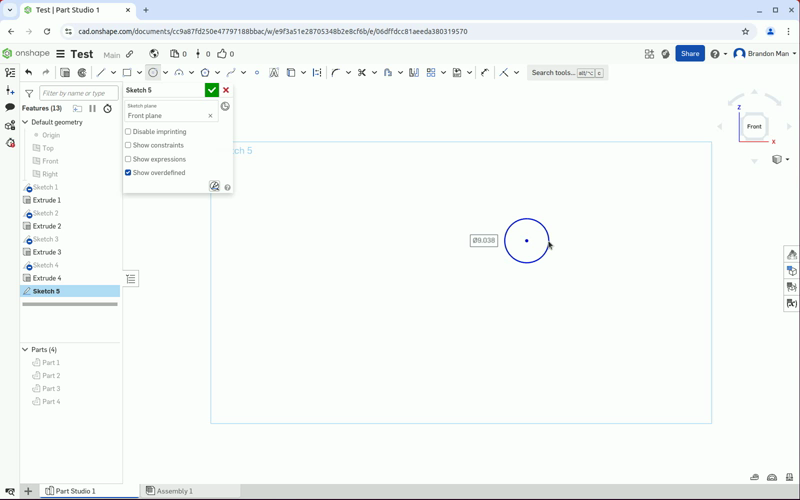
mouse_move(523, 221)
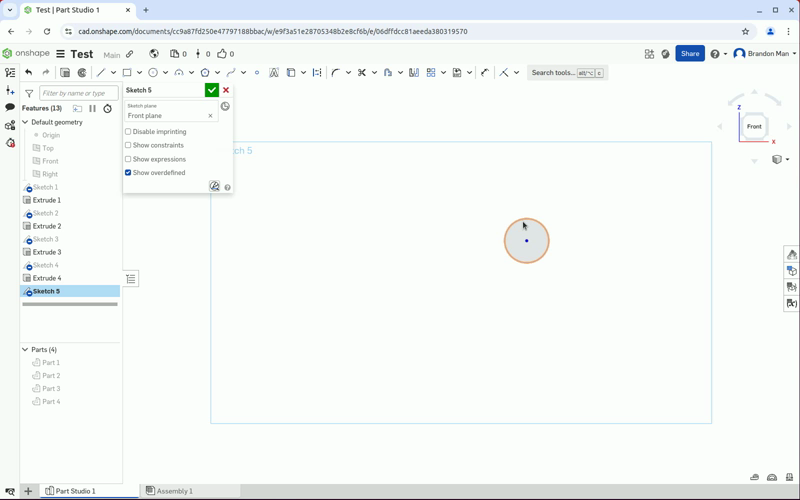
scroll(6)
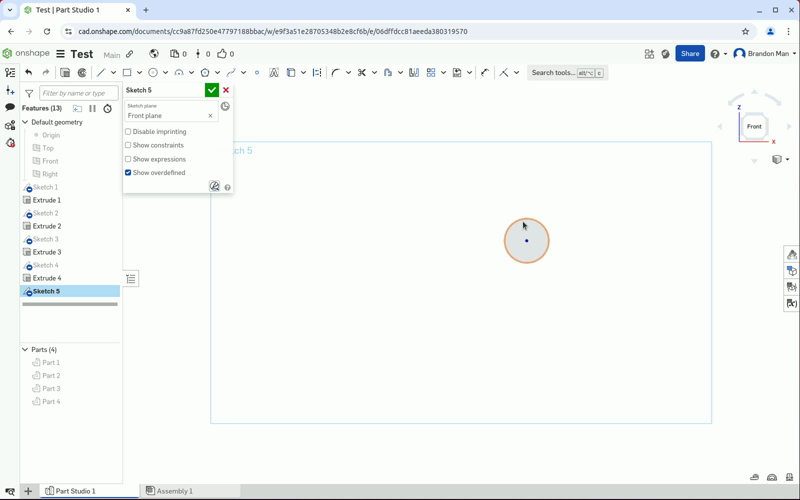
scroll(6)
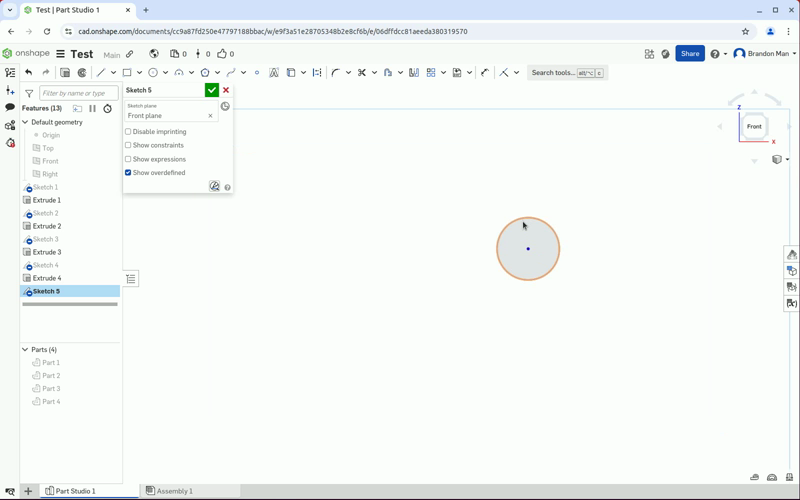
scroll(6)
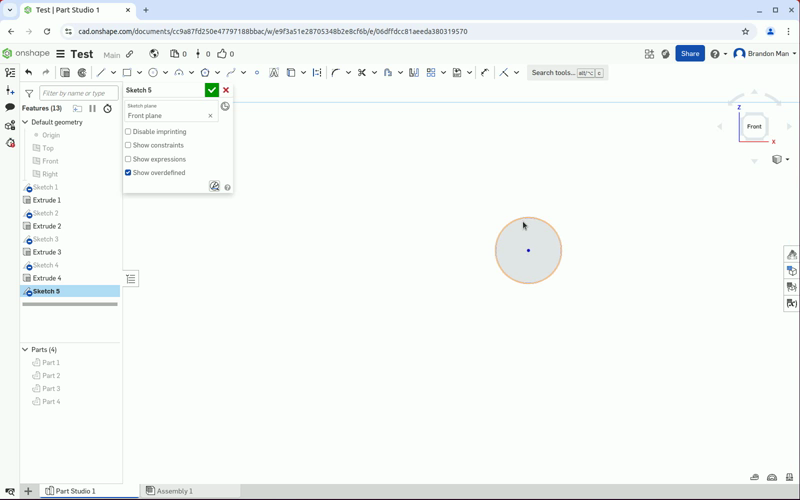
scroll(6)
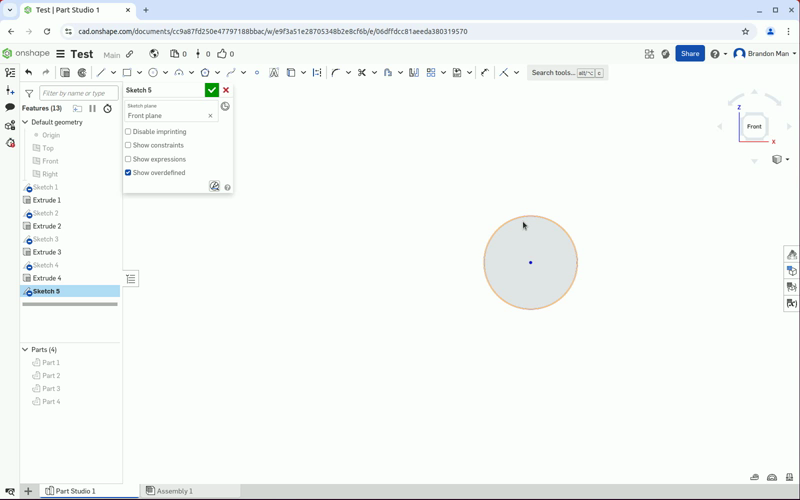
scroll(6)
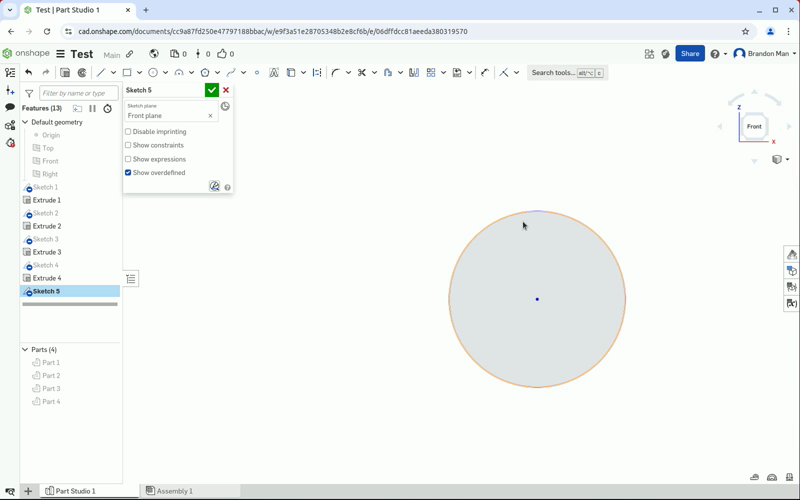
scroll(6)
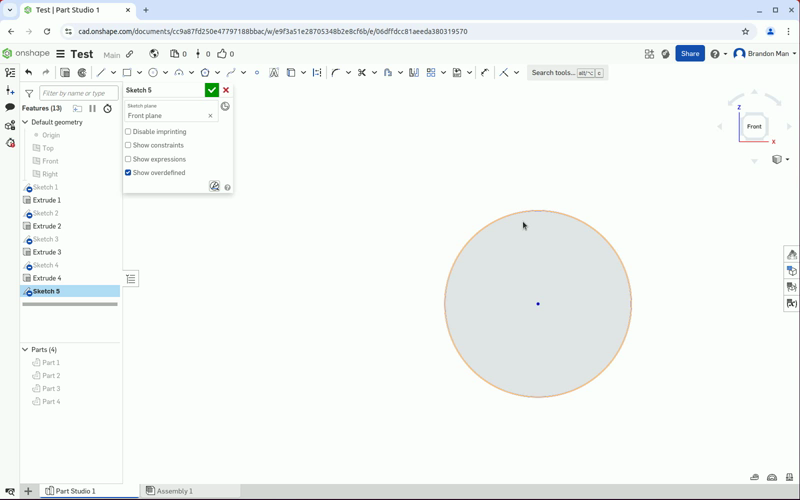
scroll(6)
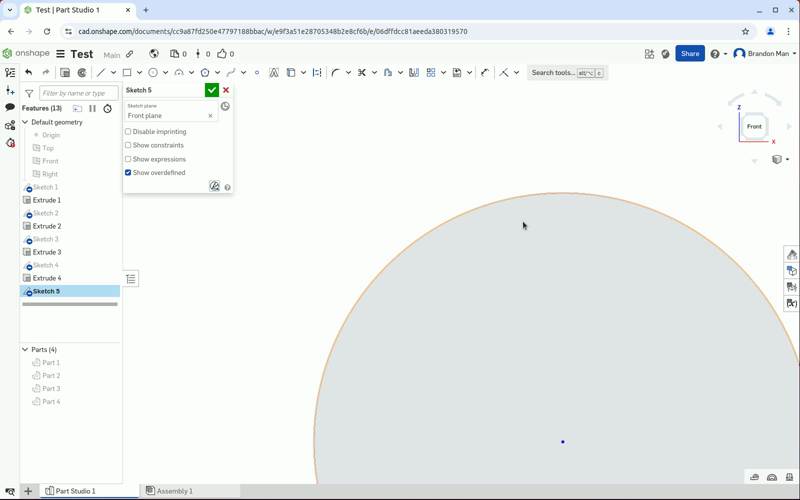
click(523, 221)
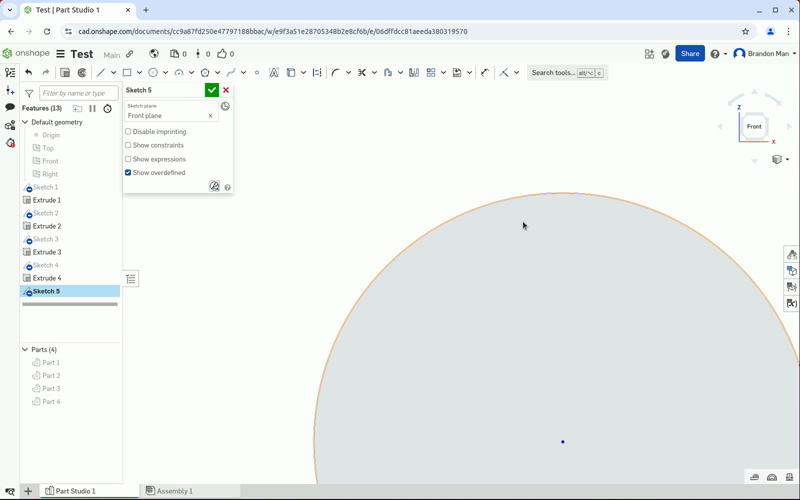
scroll(-6)
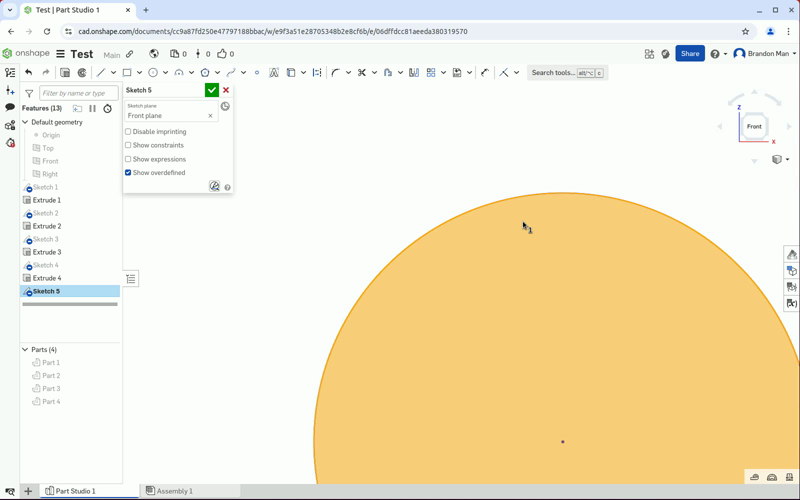
scroll(-6)
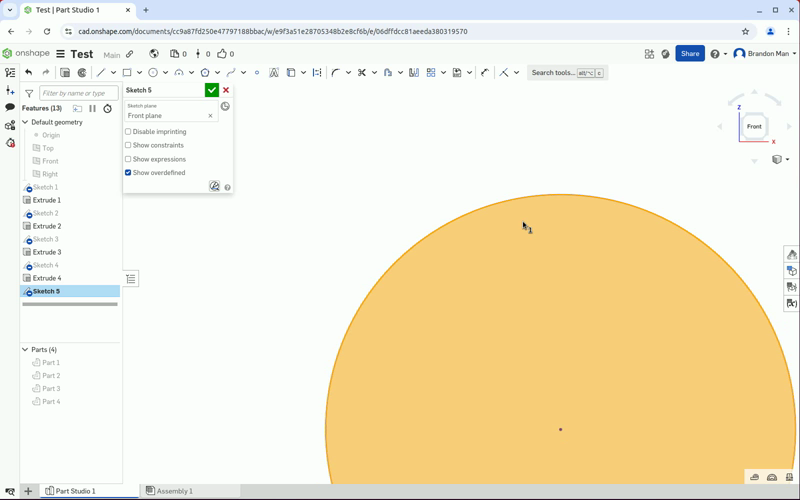
scroll(-6)
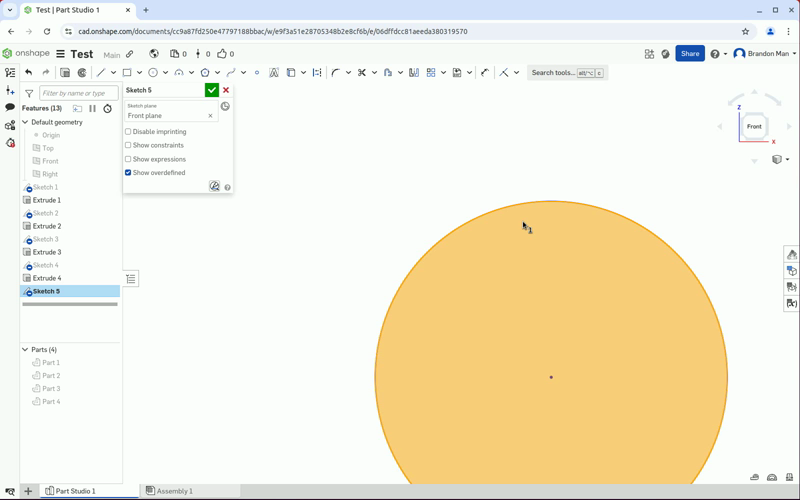
scroll(-6)
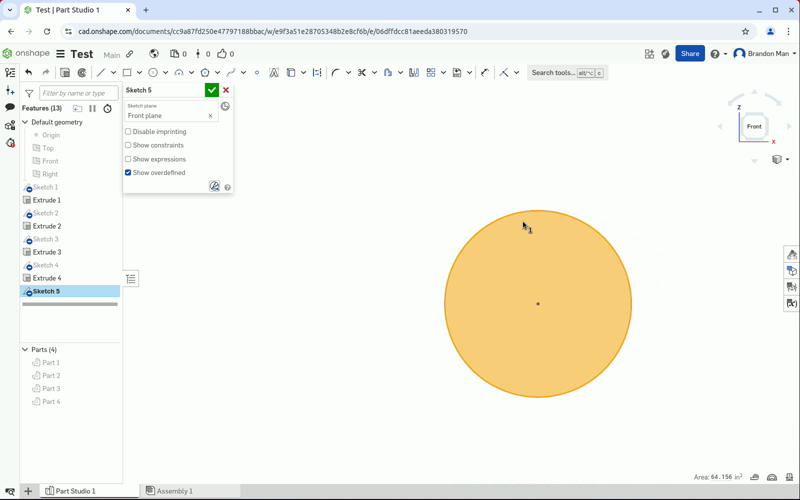
scroll(-6)
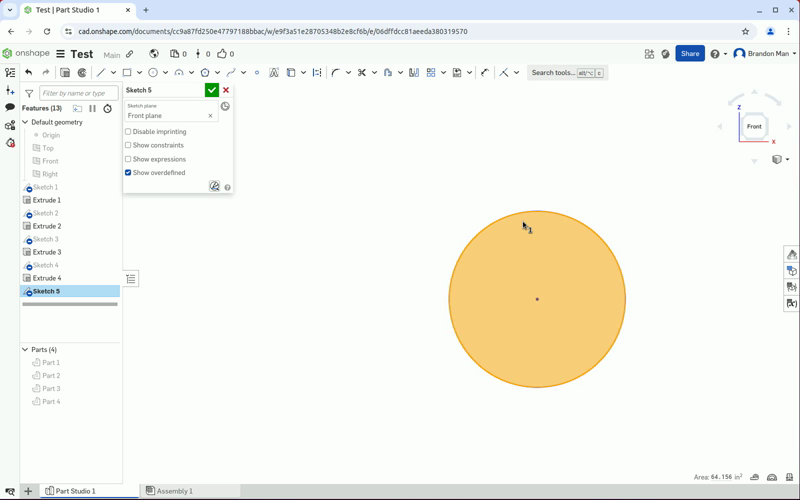
scroll(-6)
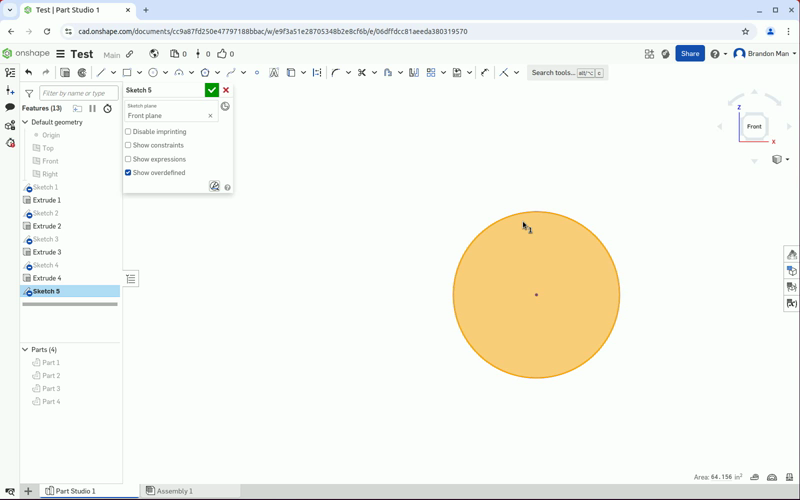
scroll(-6)
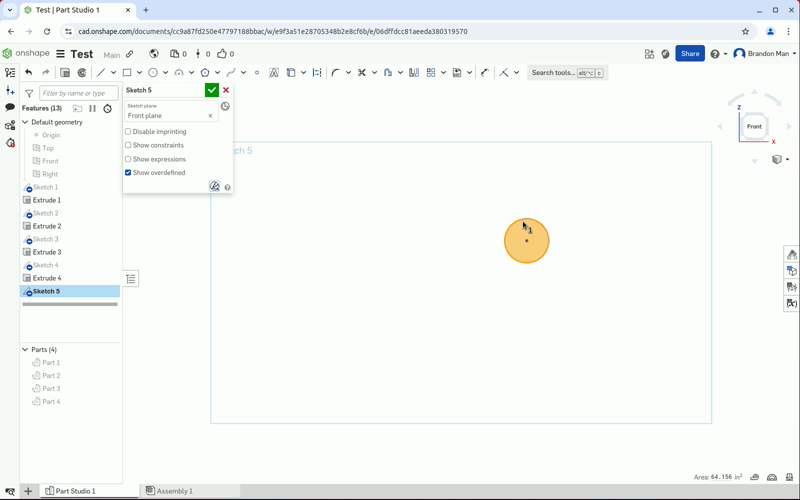
mouse_move(73, 352)
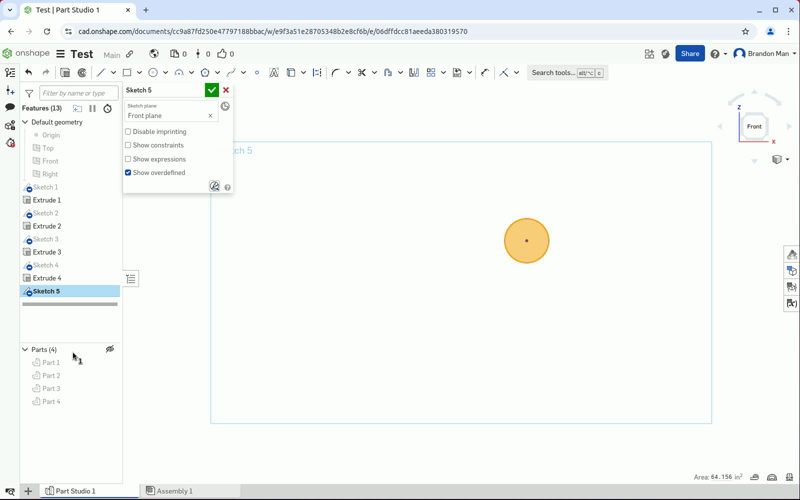
key(shift+y)
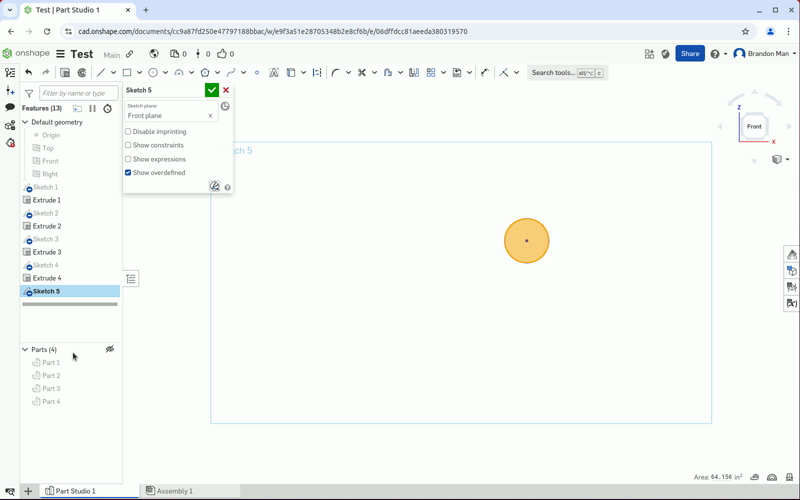
key(shift+e)
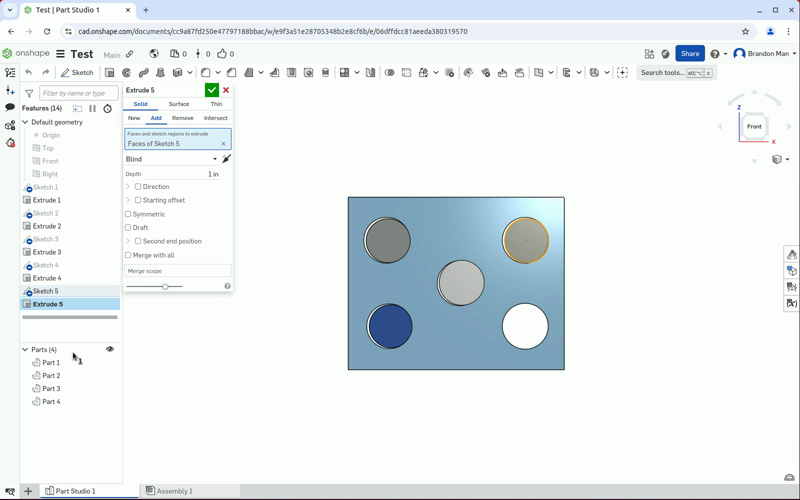
mouse_move(143, 106)
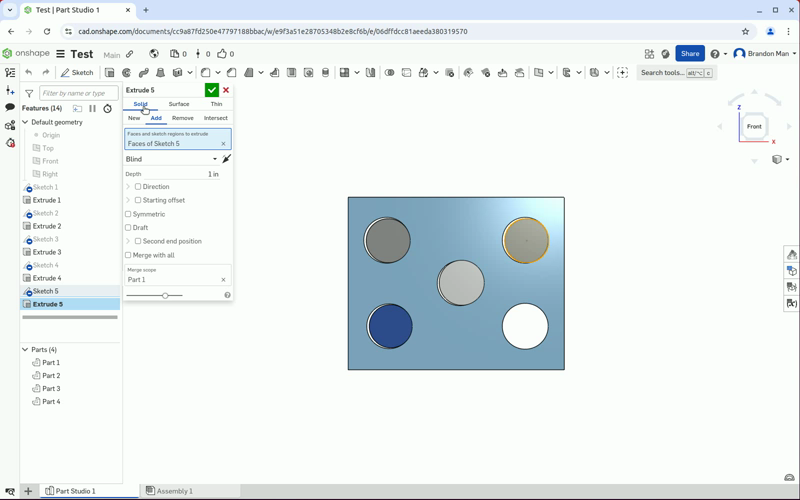
click(143, 106)
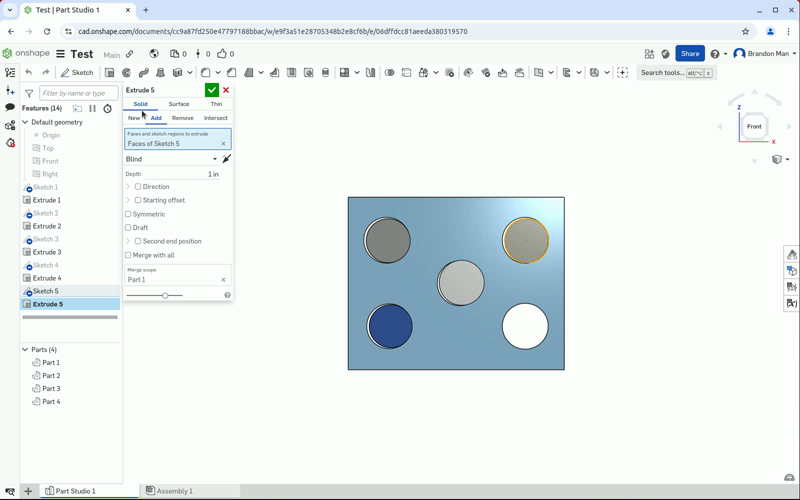
mouse_move(137, 120)
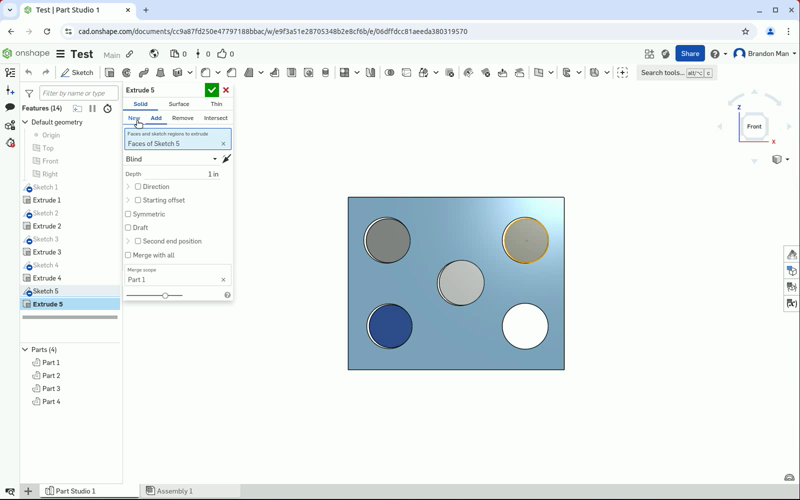
click(137, 120)
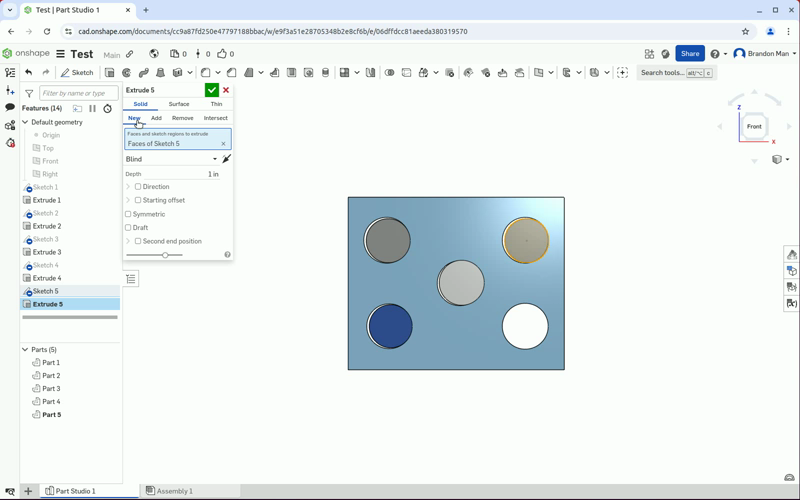
key(tab, 4)
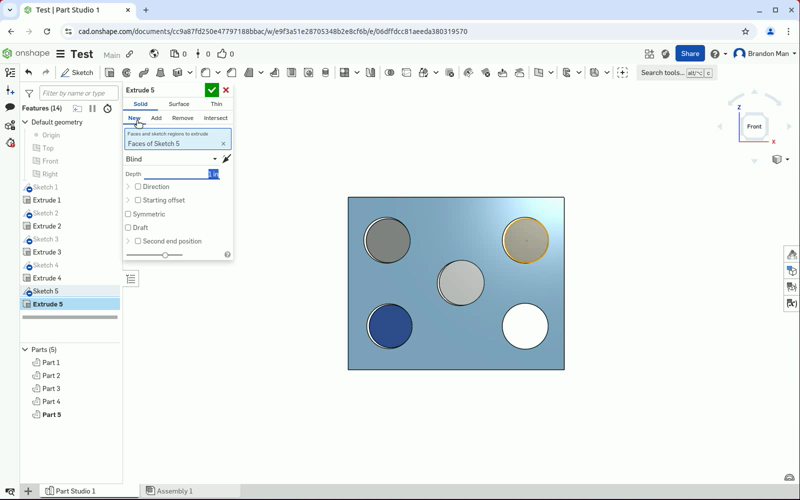
text(13.239)
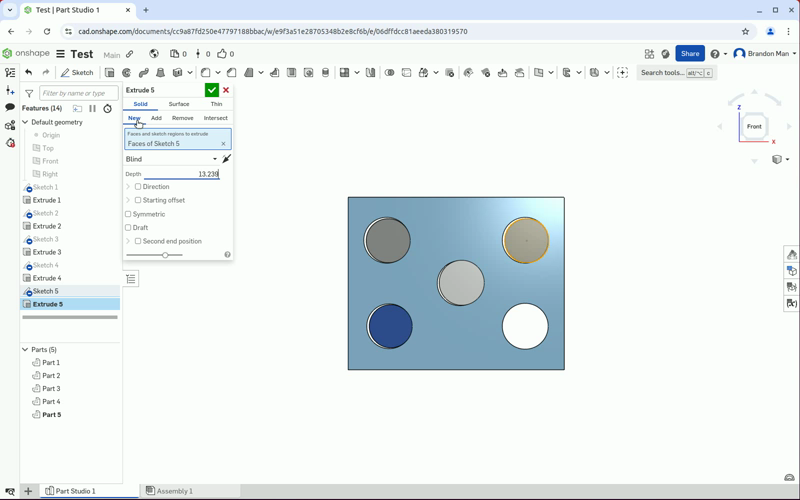
key(enter)
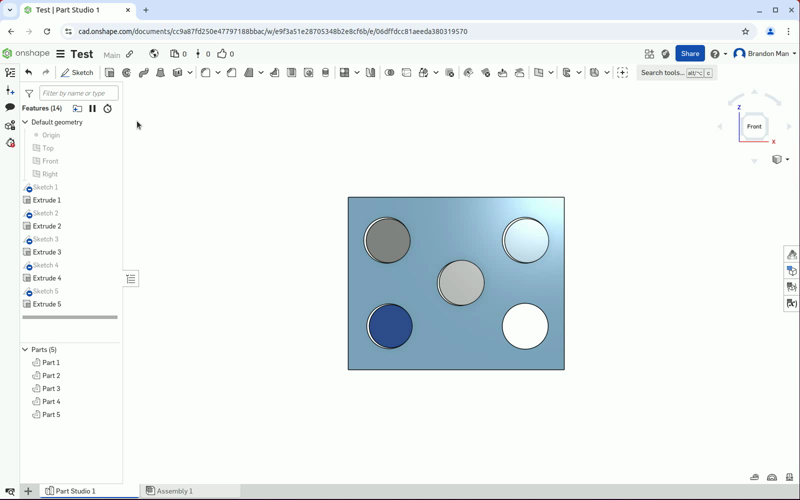
key(shift+h)
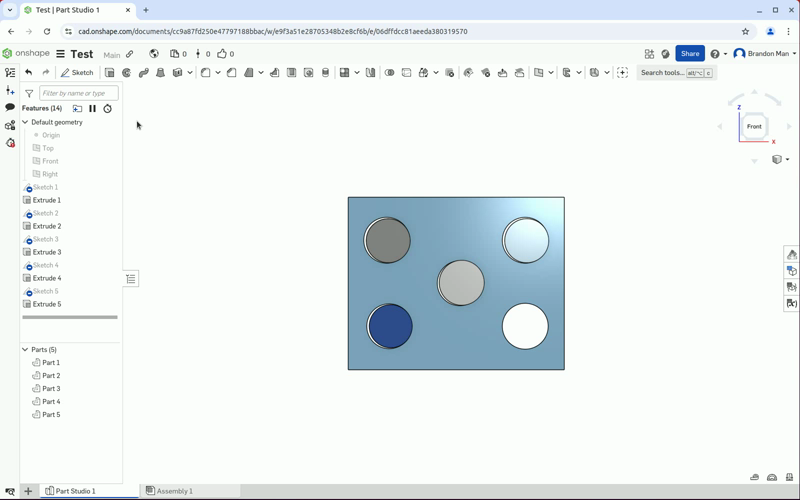
key(shift+h)
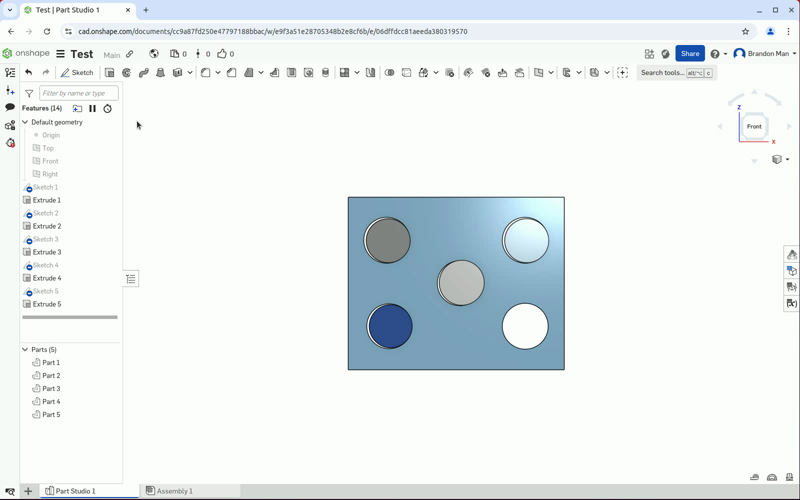
mouse_move(73, 189)
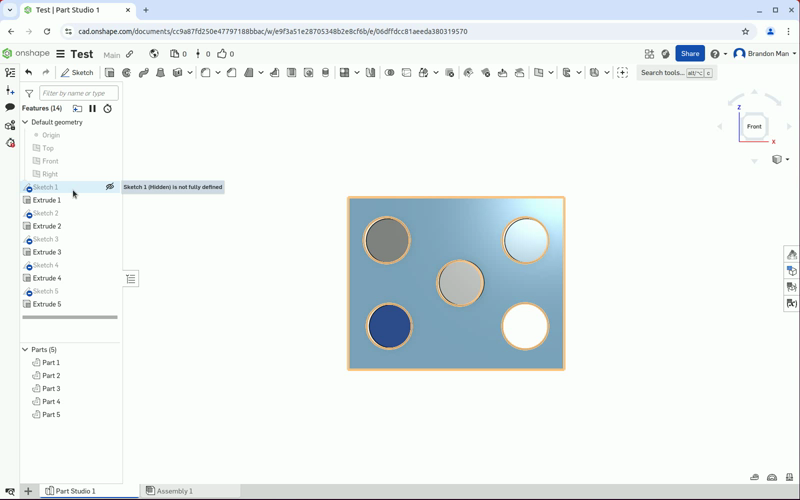
click(73, 189)
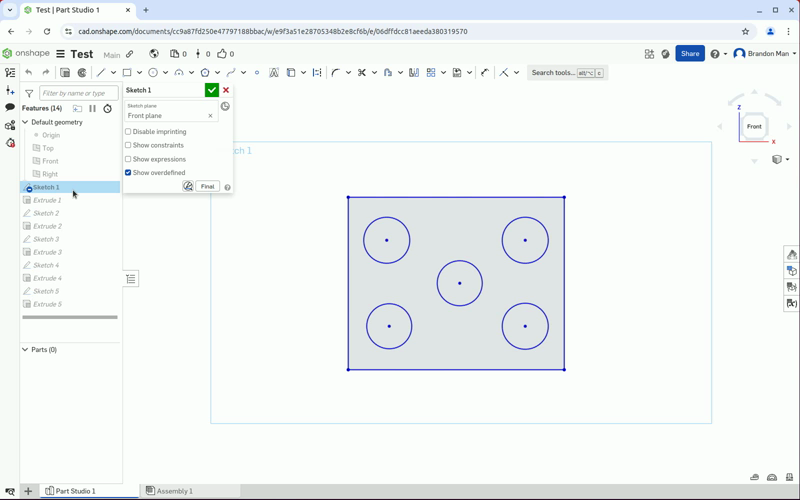
mouse_move(229, 92)
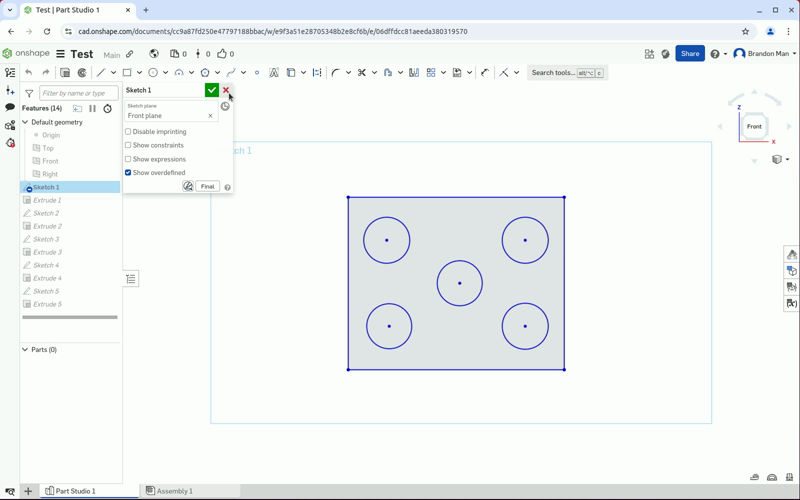
click(229, 92)
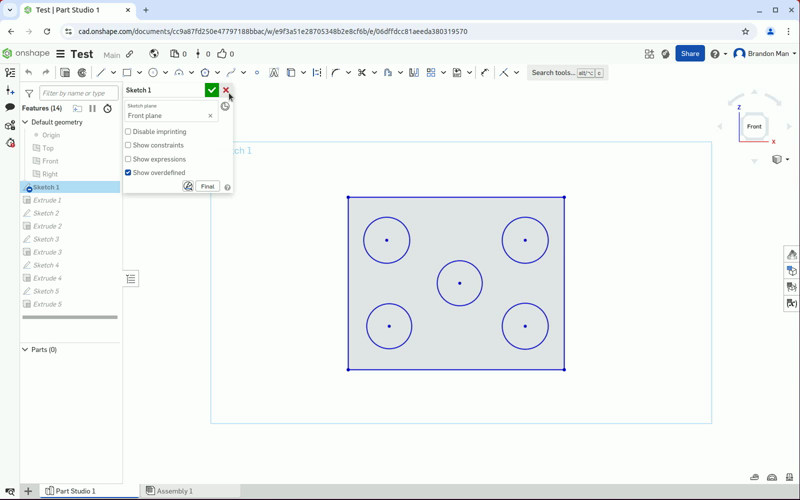
key(shift+s)
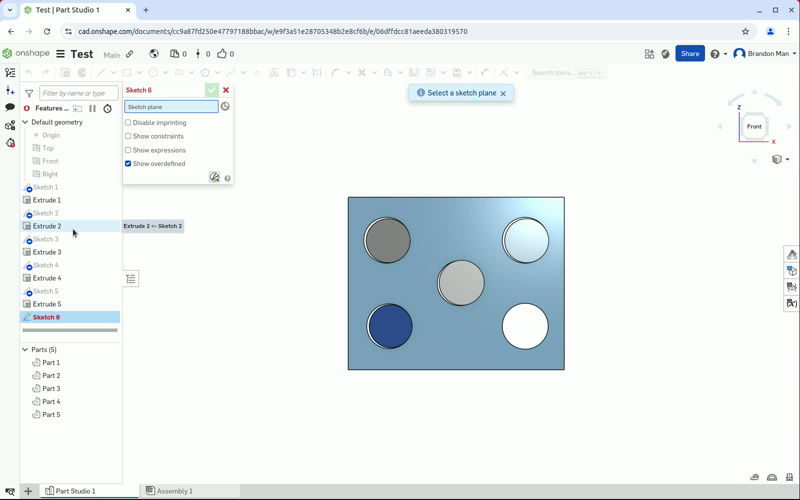
scroll(3)
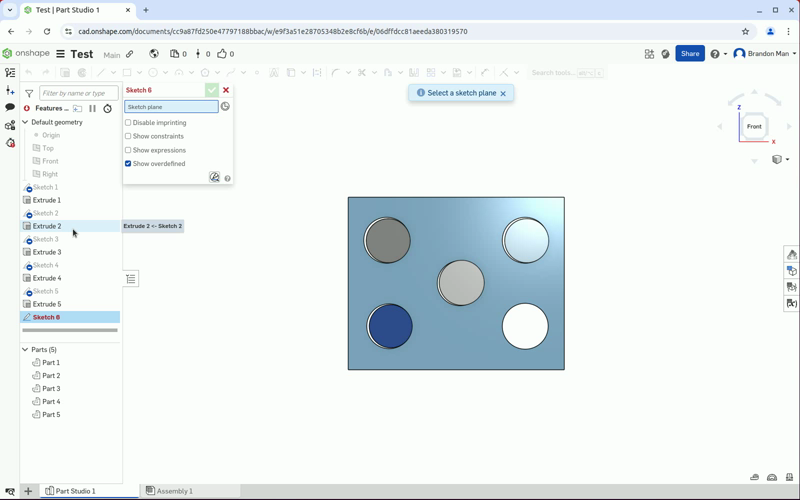
mouse_move(73, 163)
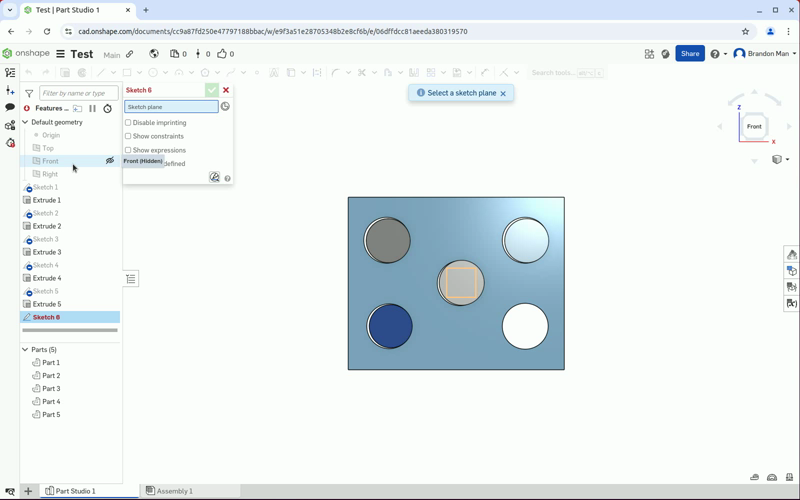
click(73, 163)
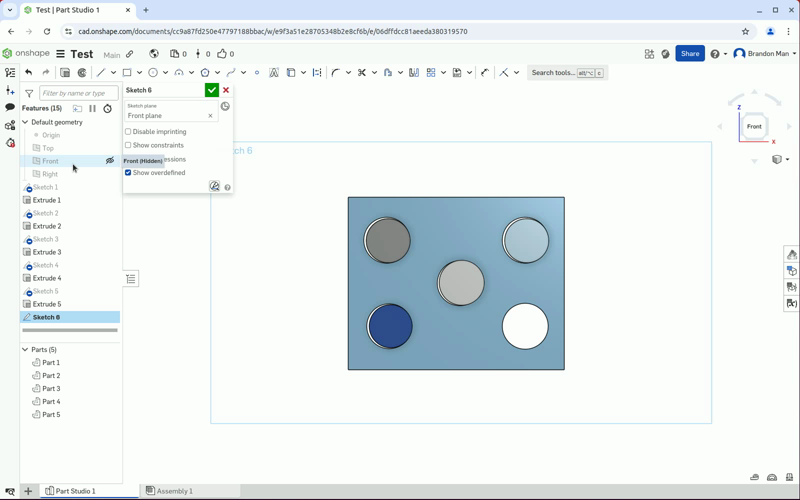
mouse_move(73, 352)
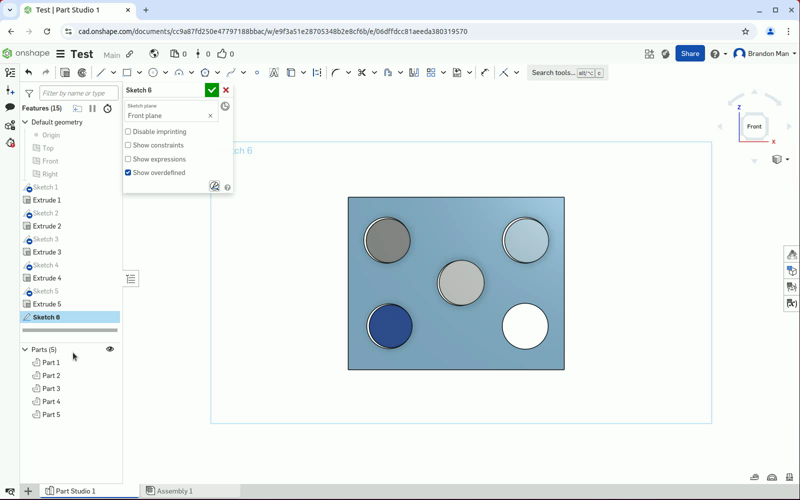
key(y)
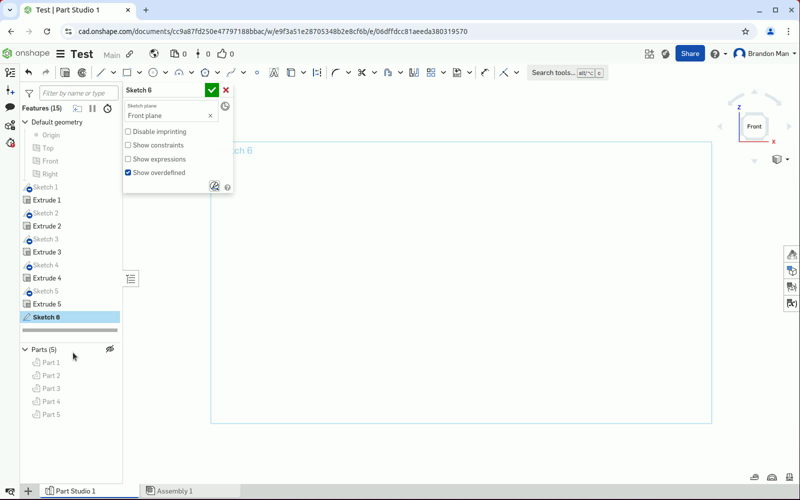
key(c)
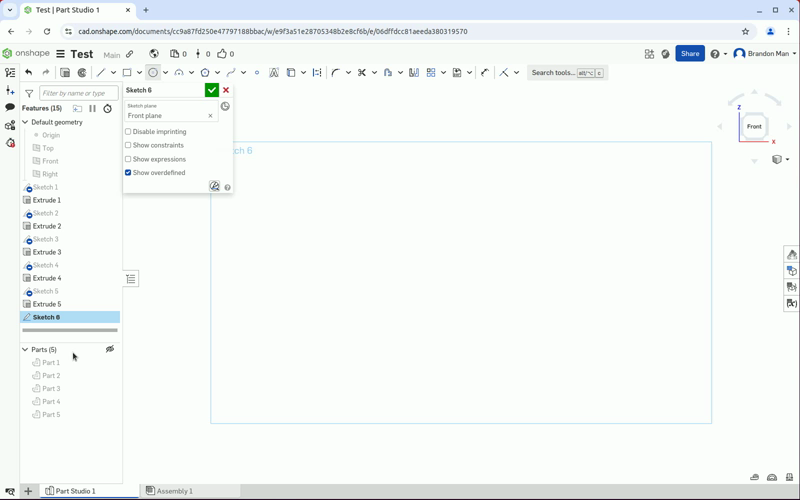
key_down(shift)
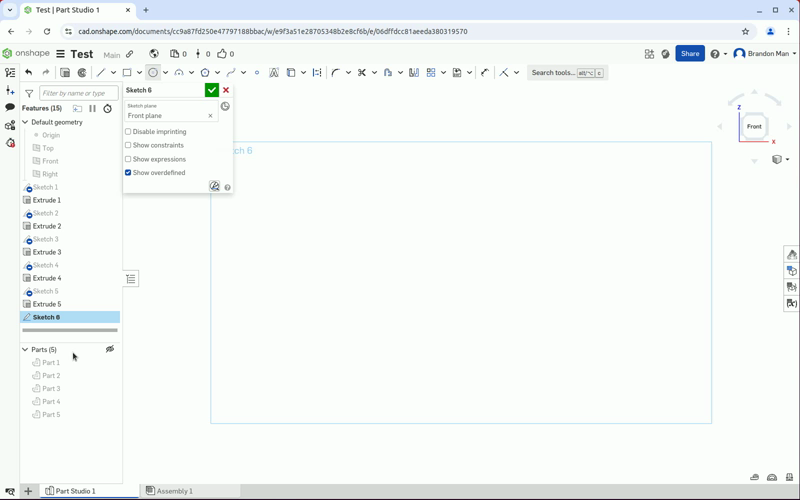
mouse_move(526, 326)
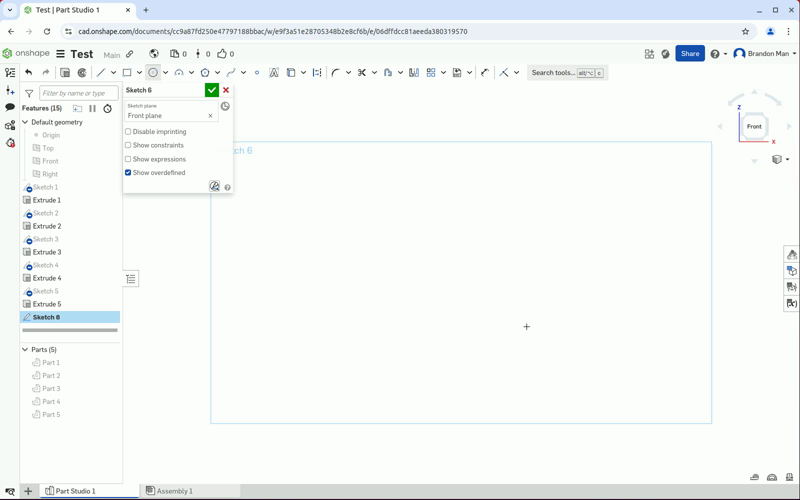
click(526, 326)
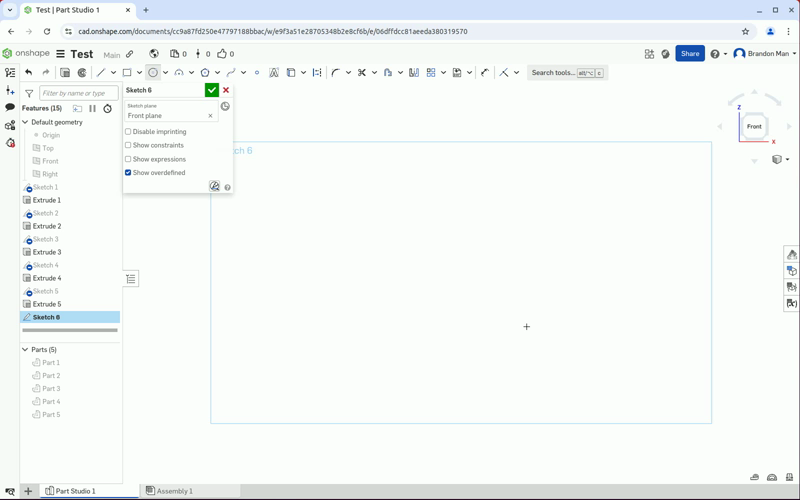
key_up(shift)
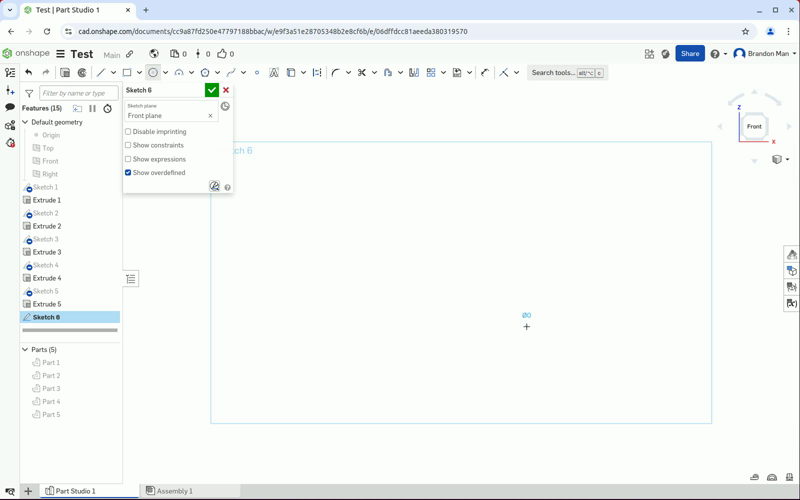
mouse_move(548, 326)
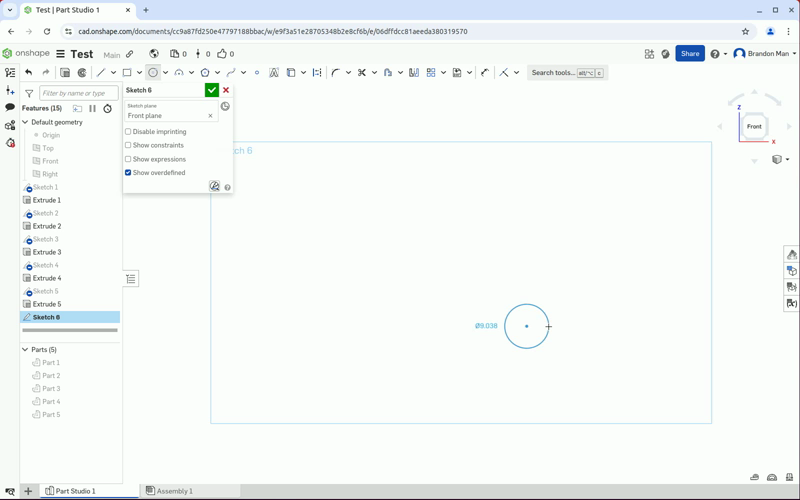
click(548, 326)
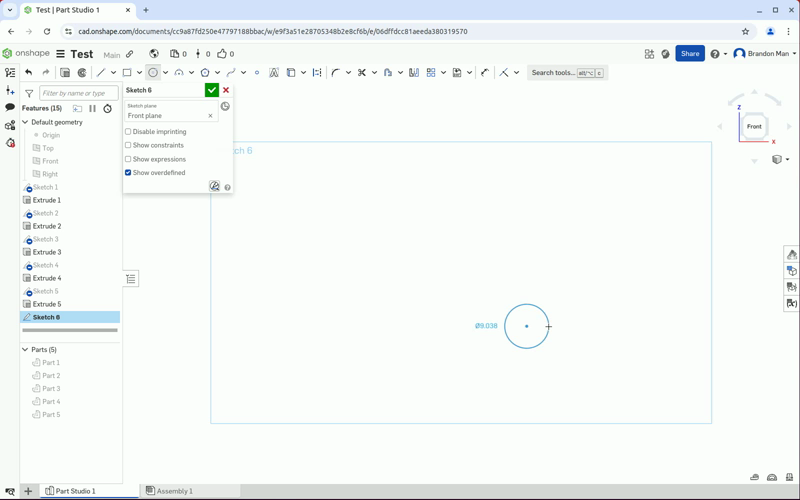
key(esc)
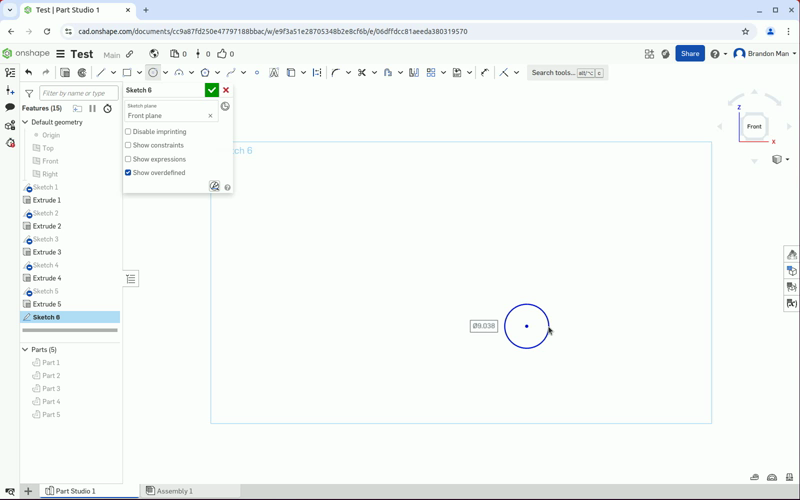
mouse_move(512, 341)
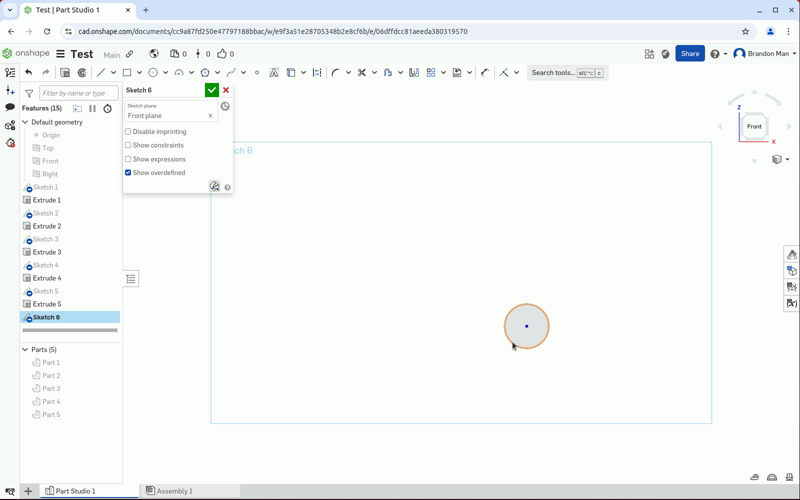
scroll(6)
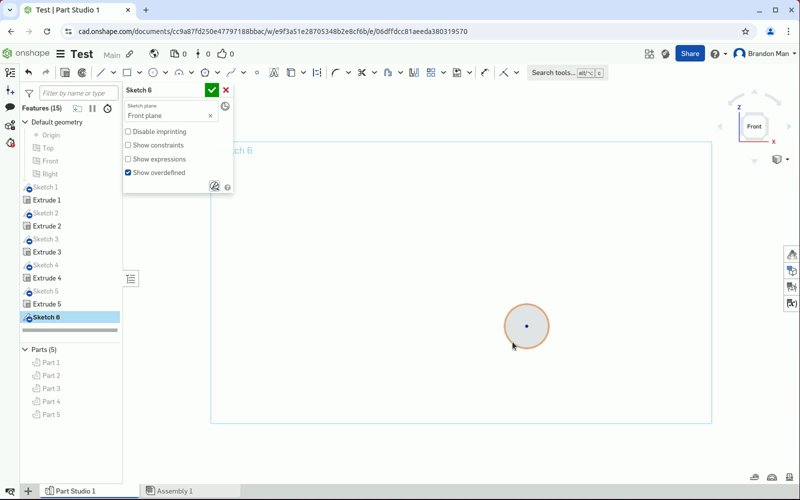
scroll(6)
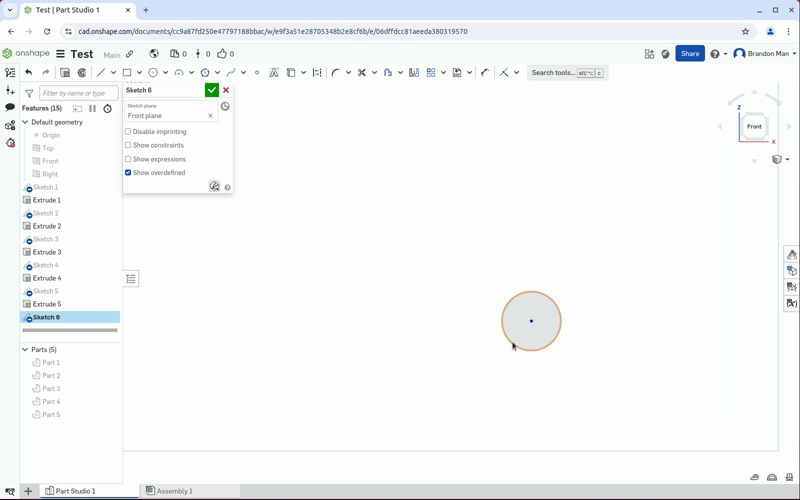
scroll(6)
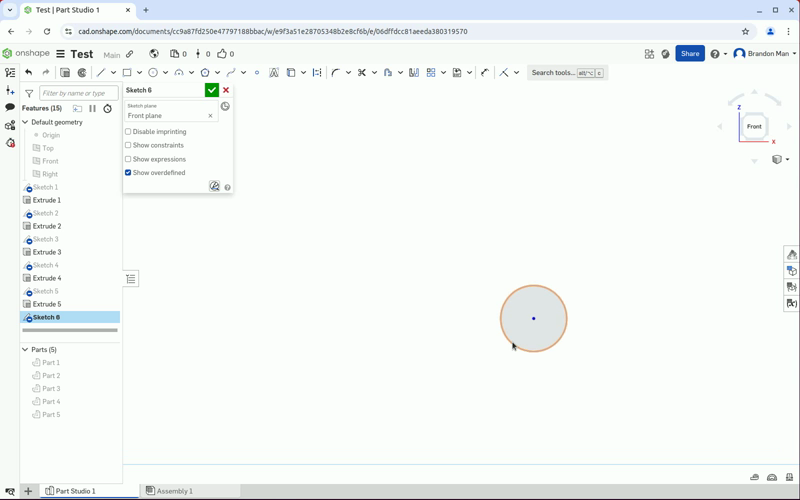
scroll(6)
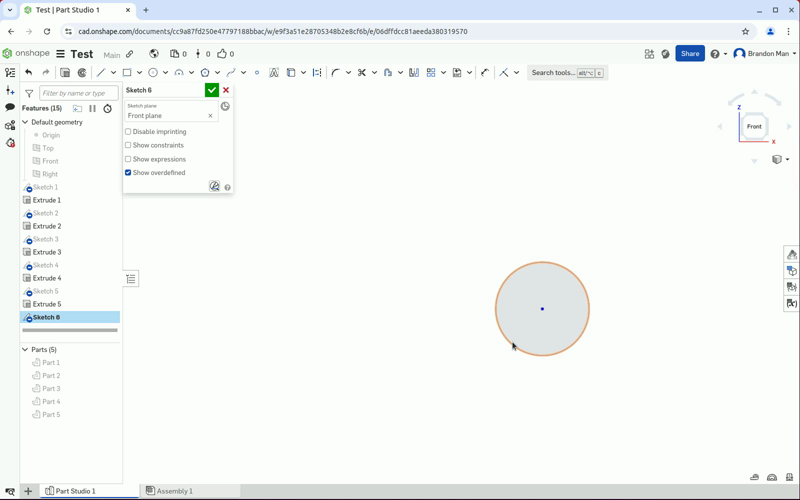
scroll(6)
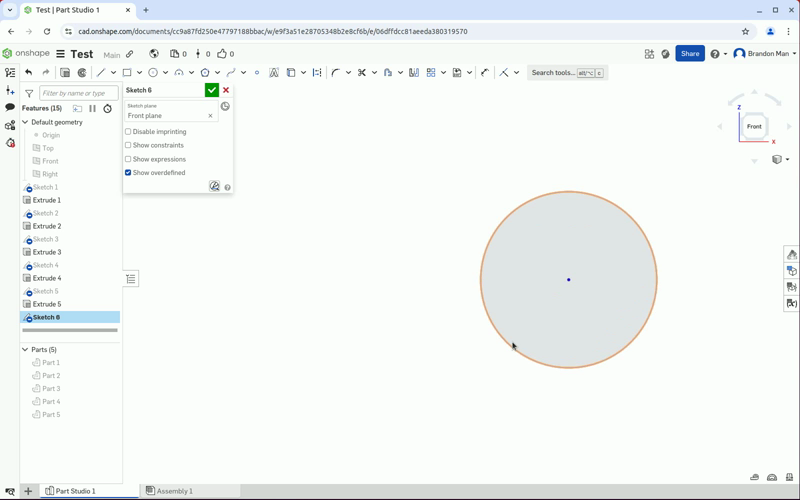
scroll(6)
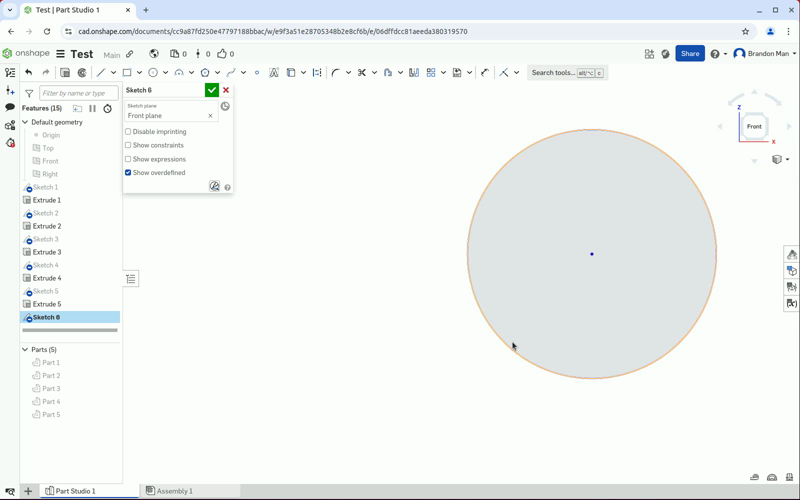
scroll(6)
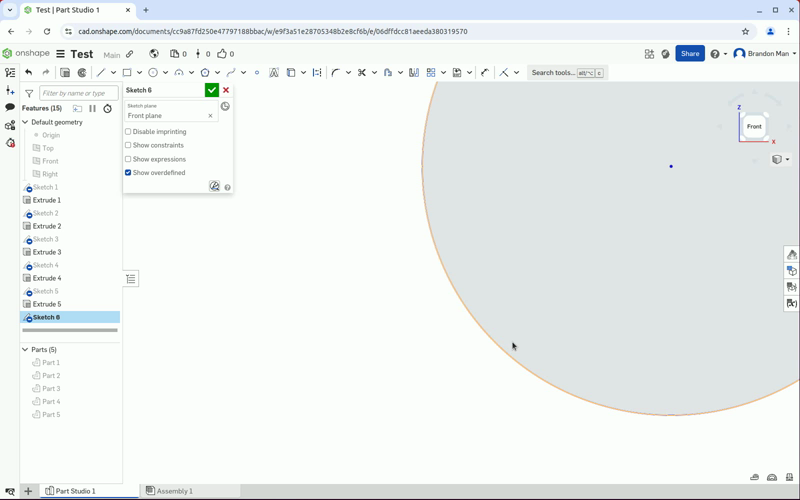
click(512, 341)
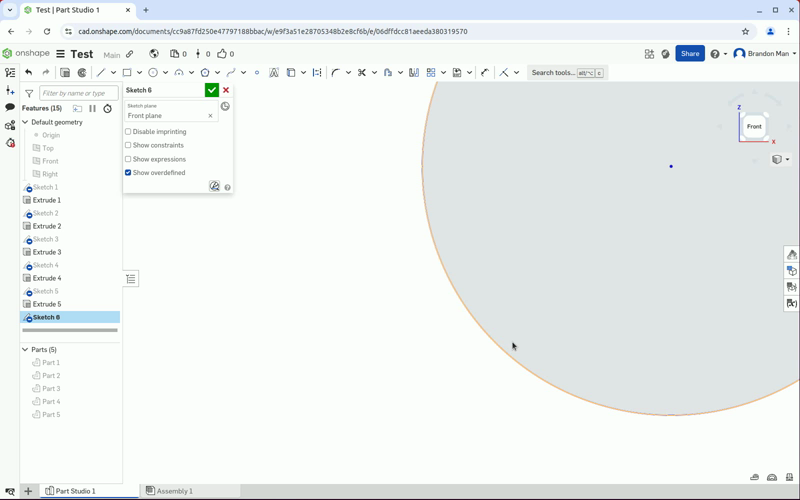
scroll(-6)
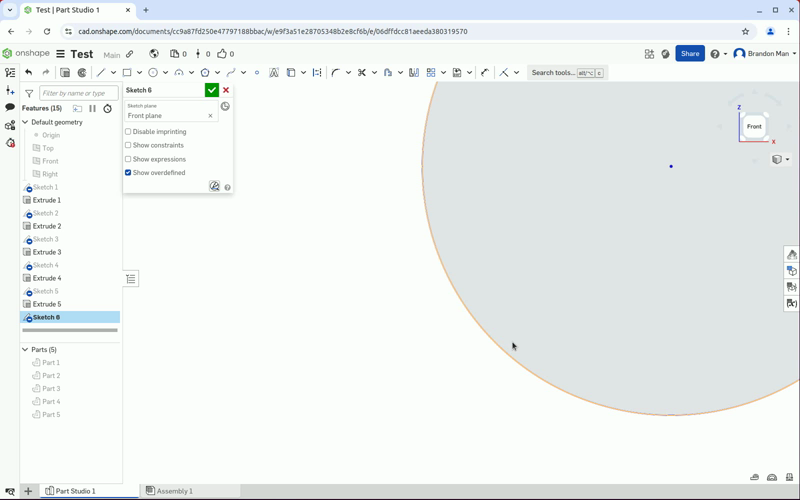
scroll(-6)
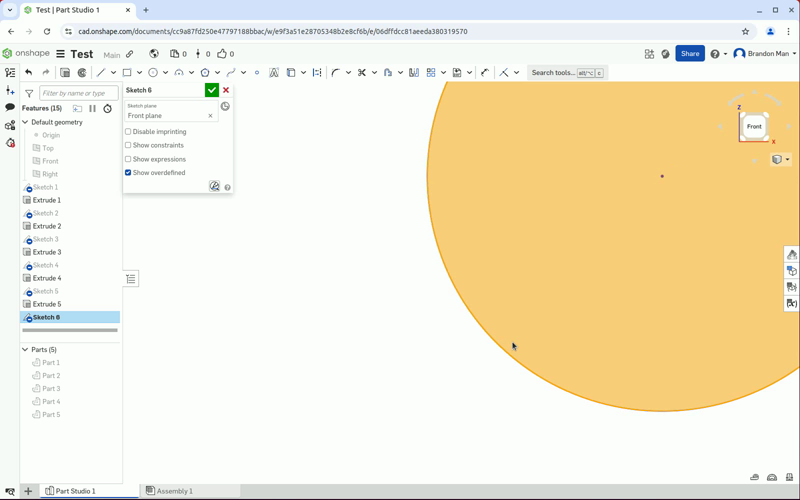
scroll(-6)
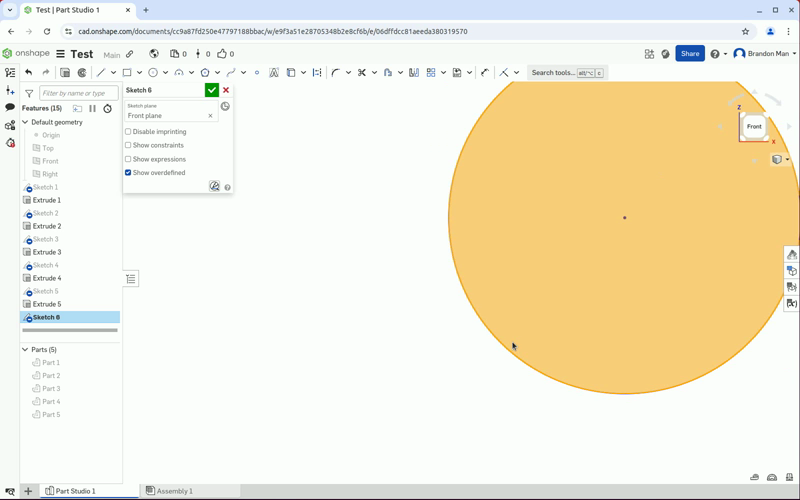
scroll(-6)
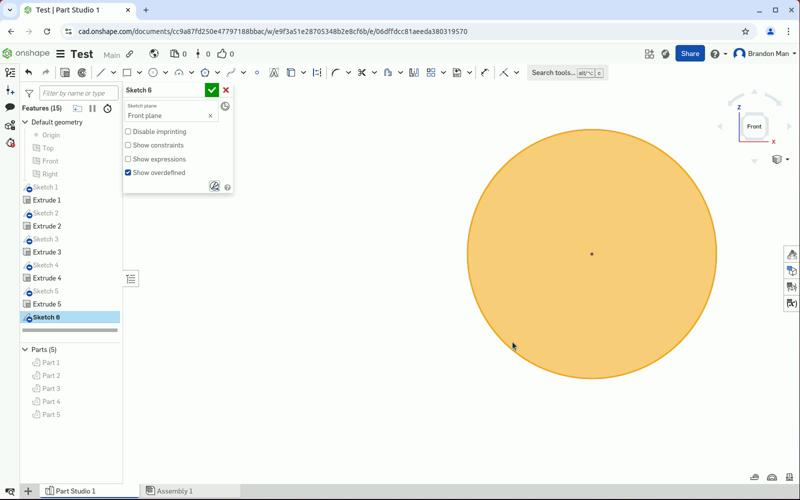
scroll(-6)
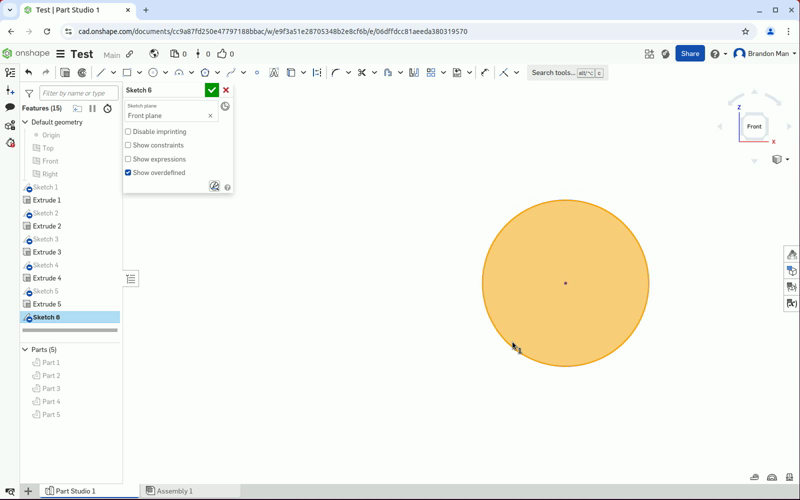
scroll(-6)
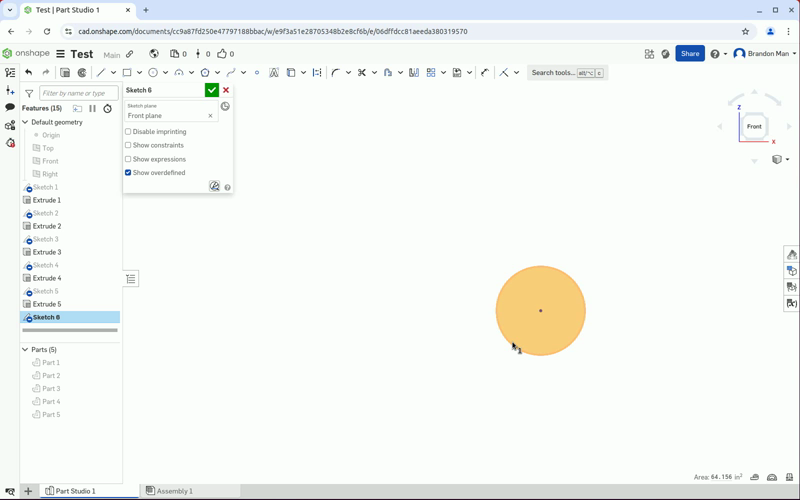
scroll(-6)
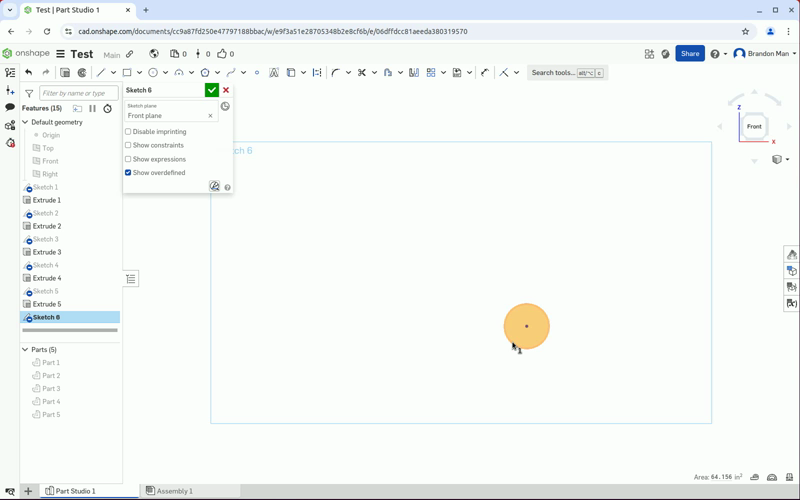
mouse_move(73, 352)
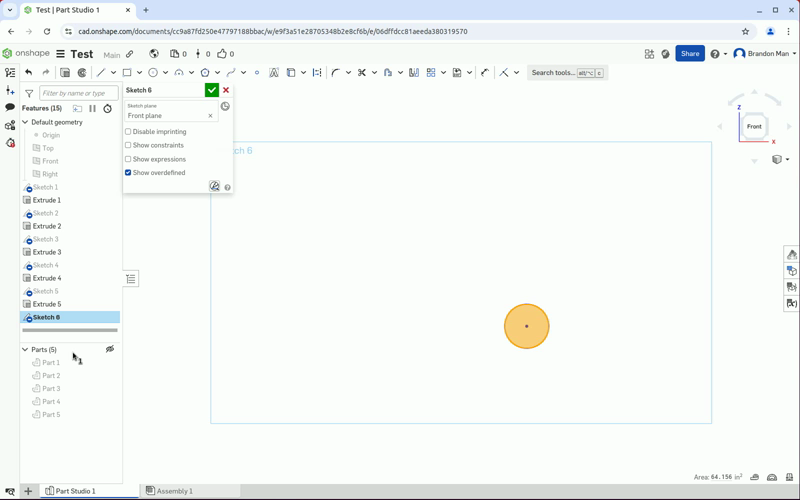
key(shift+y)
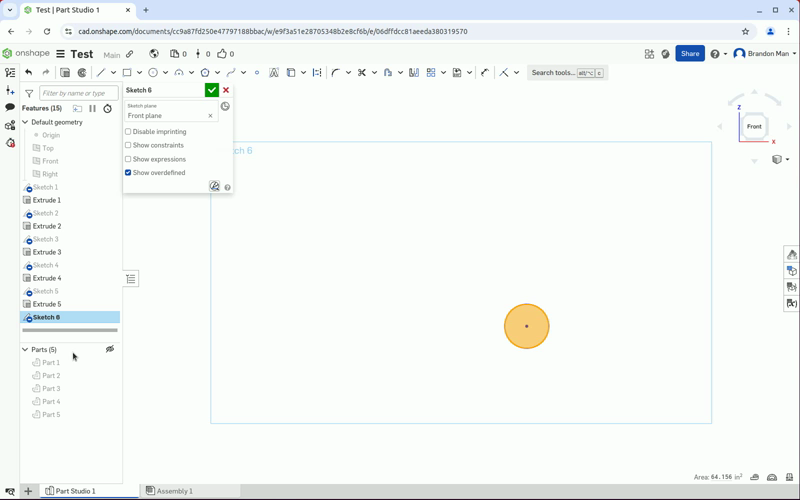
key(shift+e)
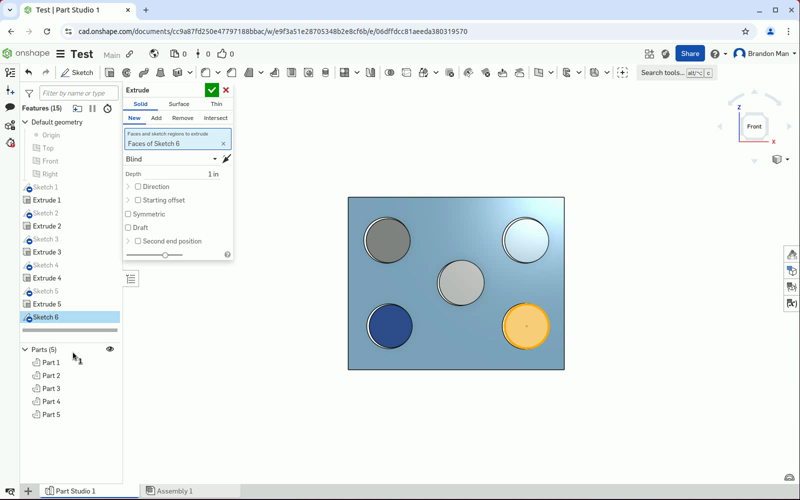
mouse_move(143, 106)
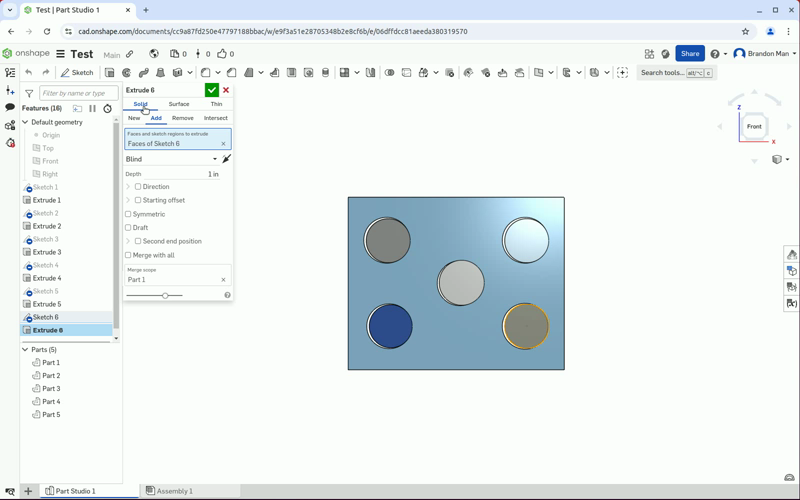
click(143, 106)
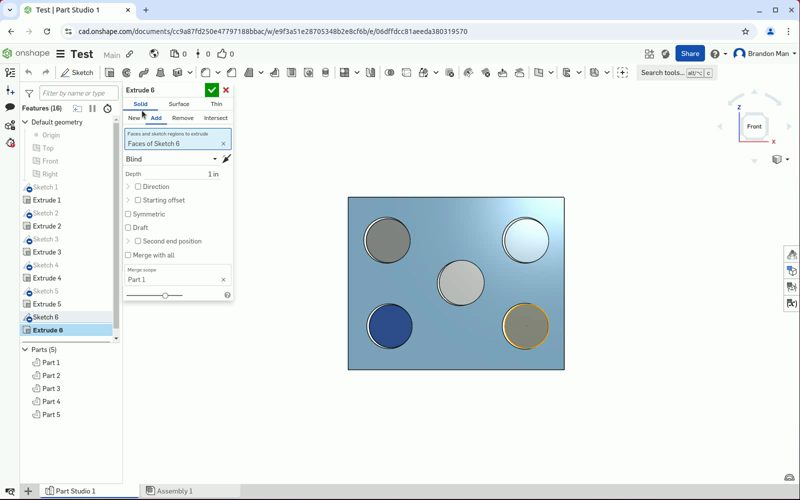
mouse_move(137, 120)
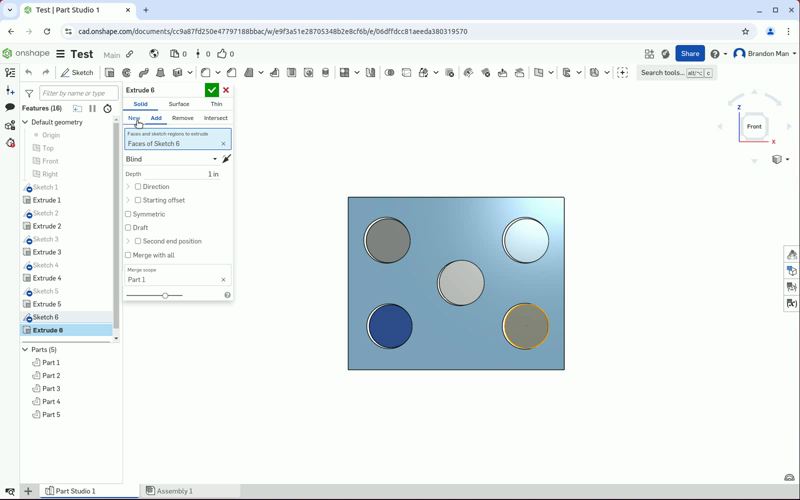
click(137, 120)
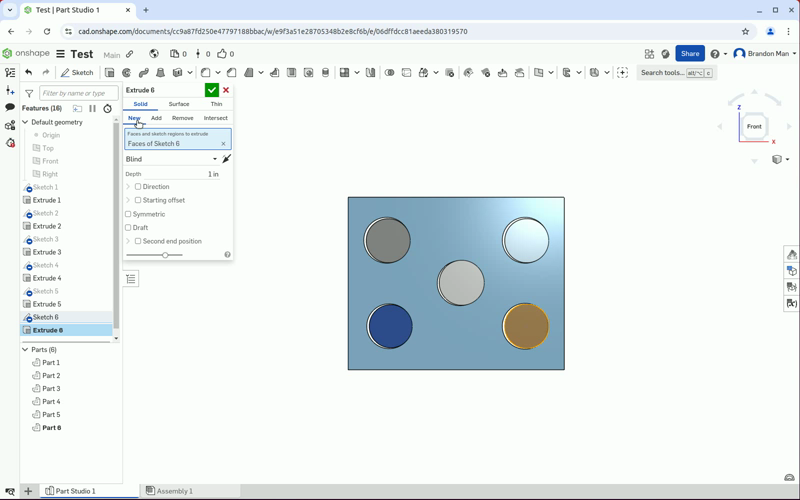
key(tab, 4)
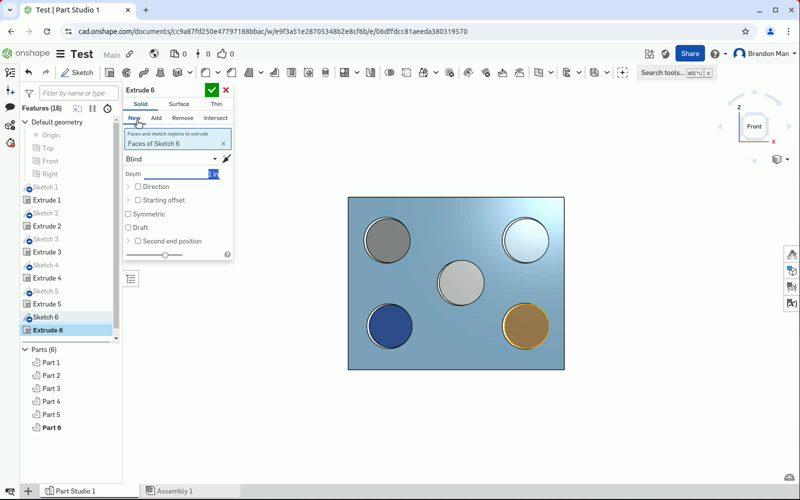
text(13.239)
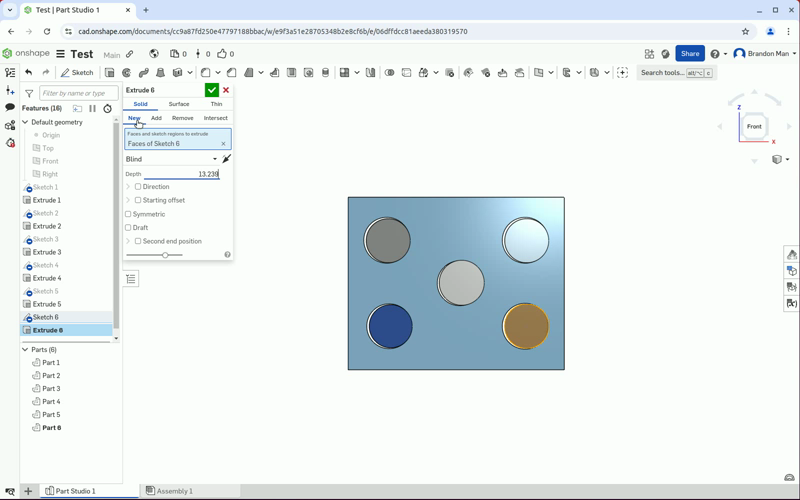
key(enter)
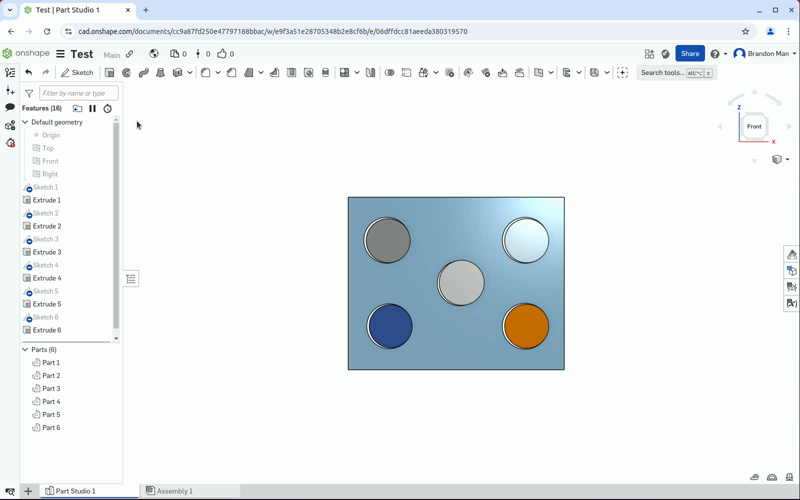
key(shift+h)
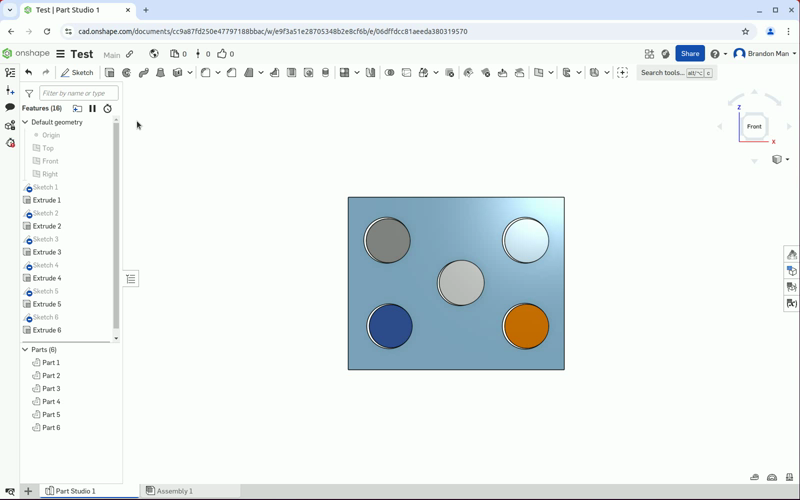
key(shift+h)
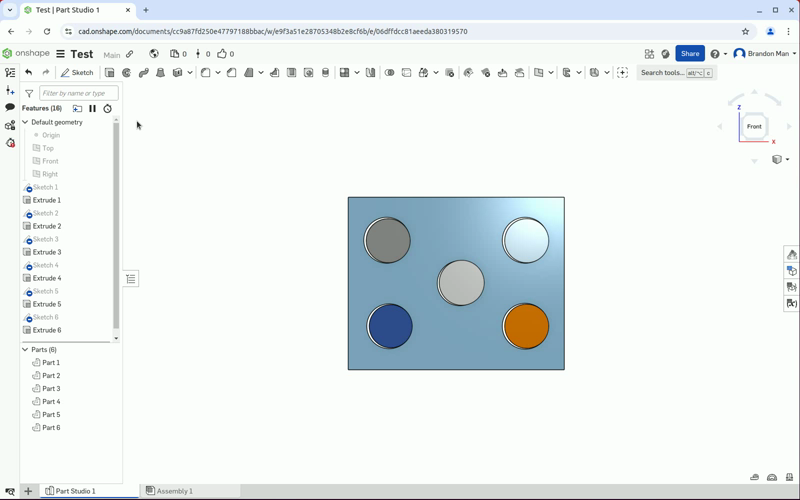
key(shift+7)
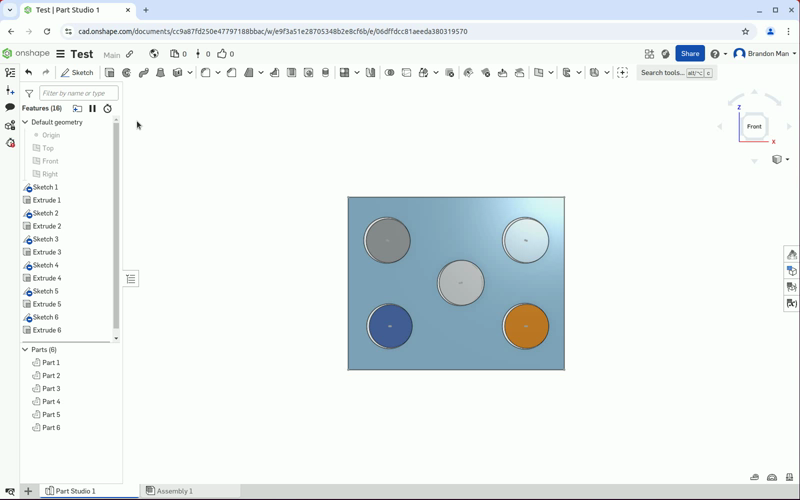
key(left, 2)
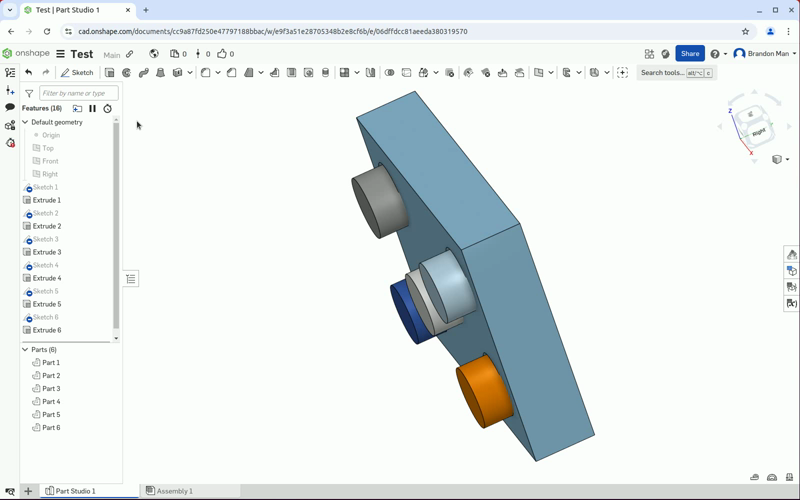
key(down, 2)
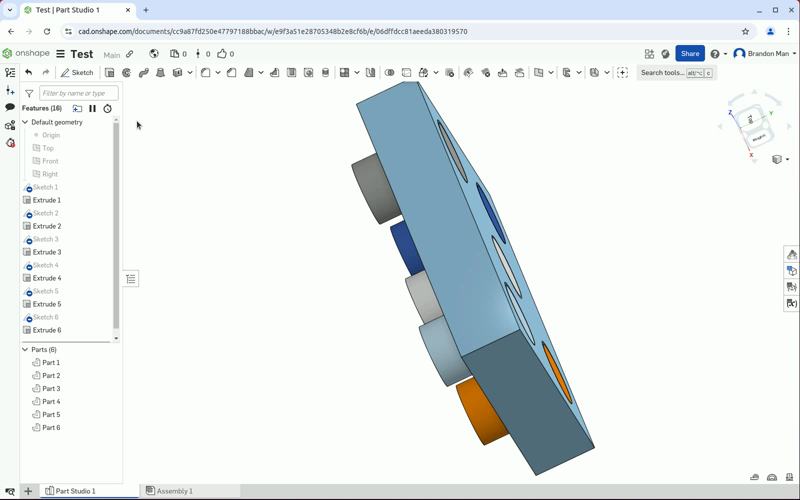
key(up, 2)
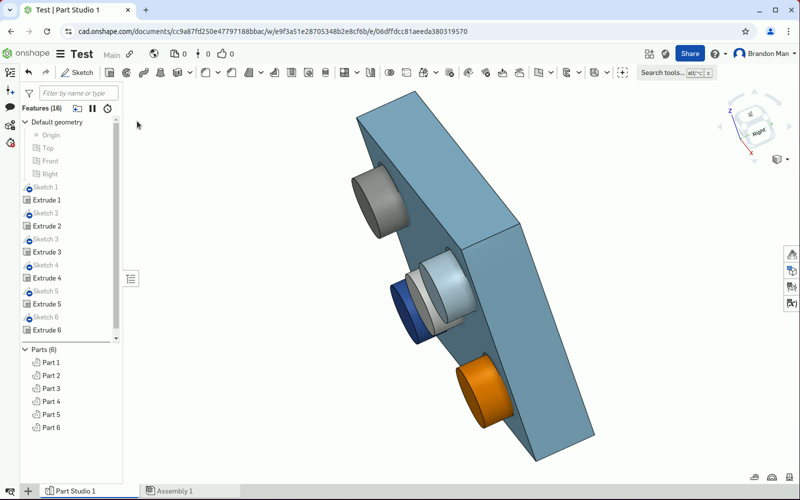
key(right, 2)
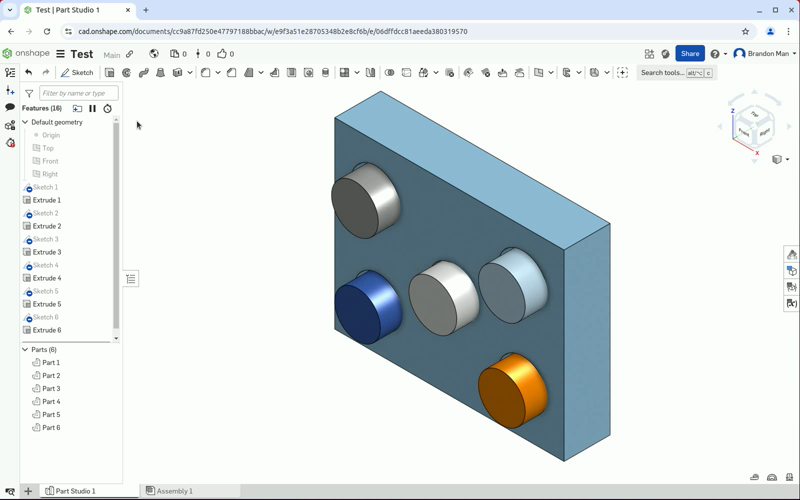
mouse_move(69, 189)
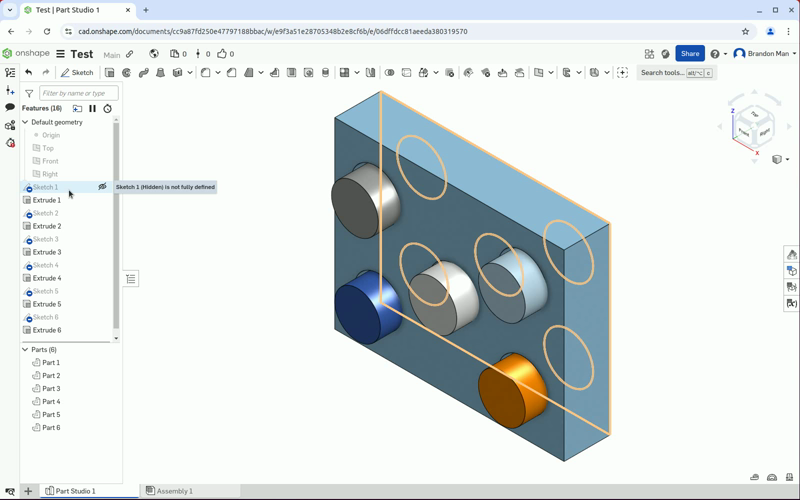
click(69, 189)